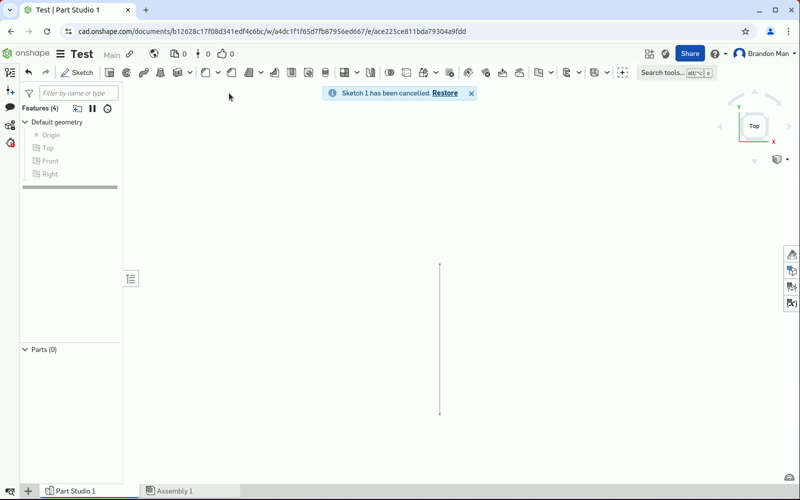
key(shift+h)
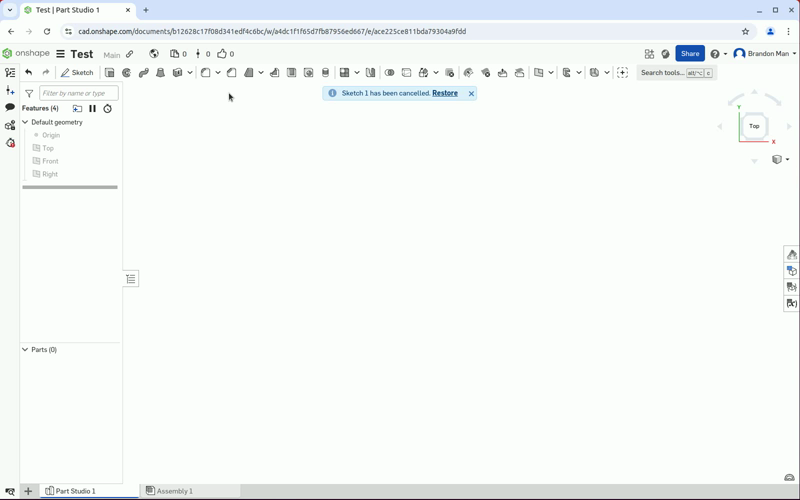
key(shift+s)
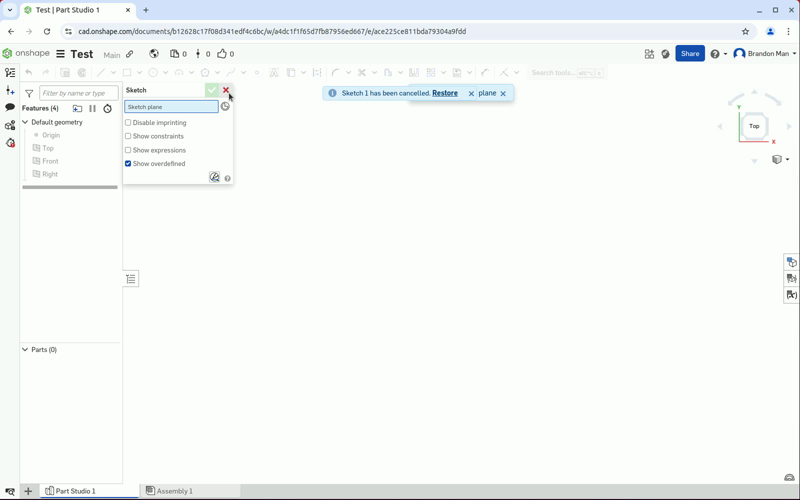
mouse_move(73, 150)
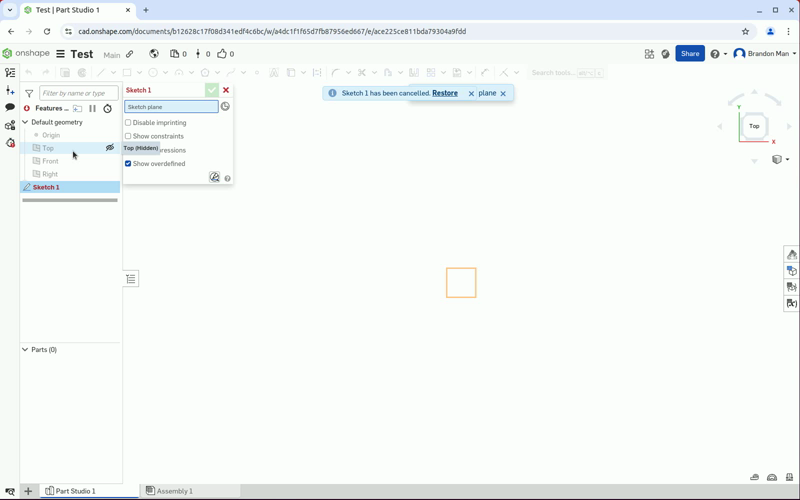
click(73, 150)
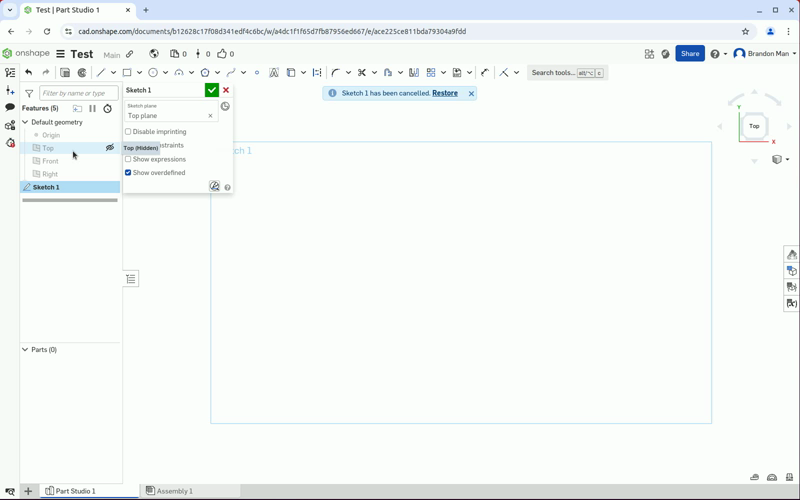
mouse_move(73, 352)
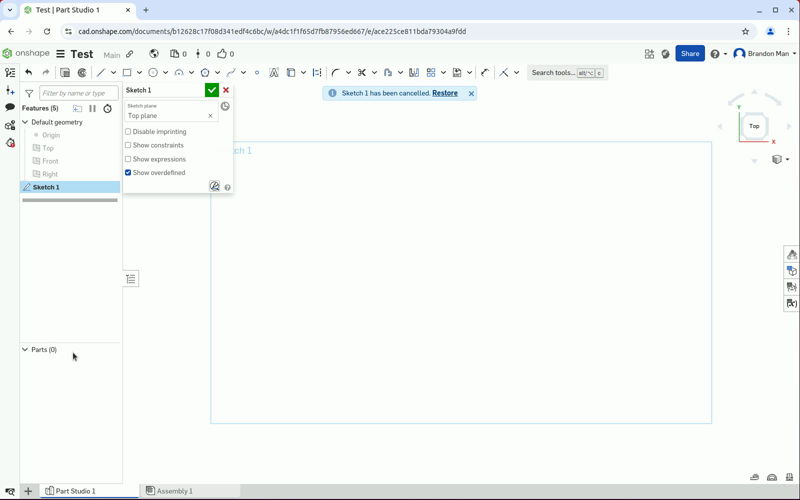
key(y)
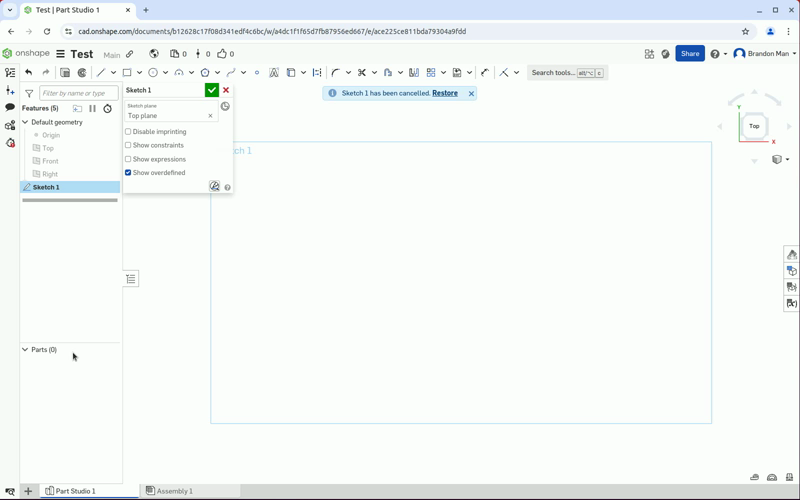
key(l)
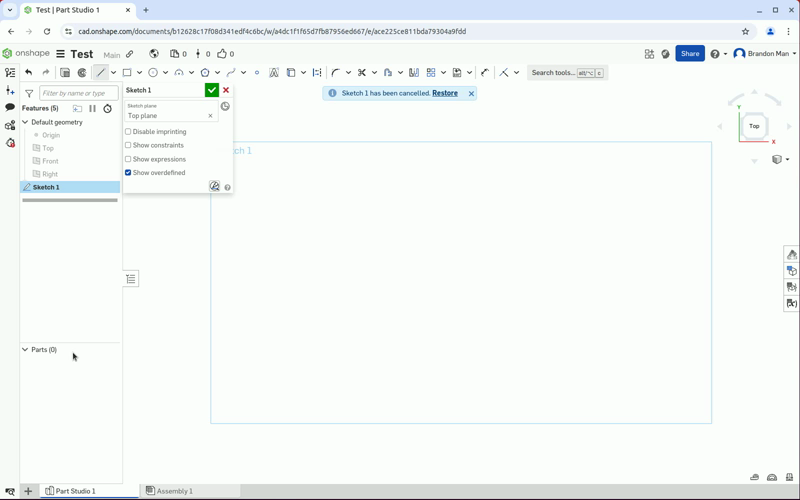
key_down(shift)
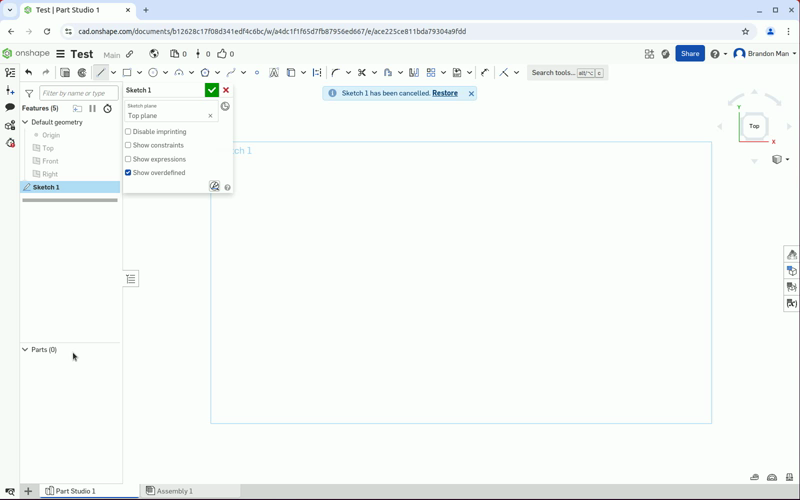
mouse_move(432, 311)
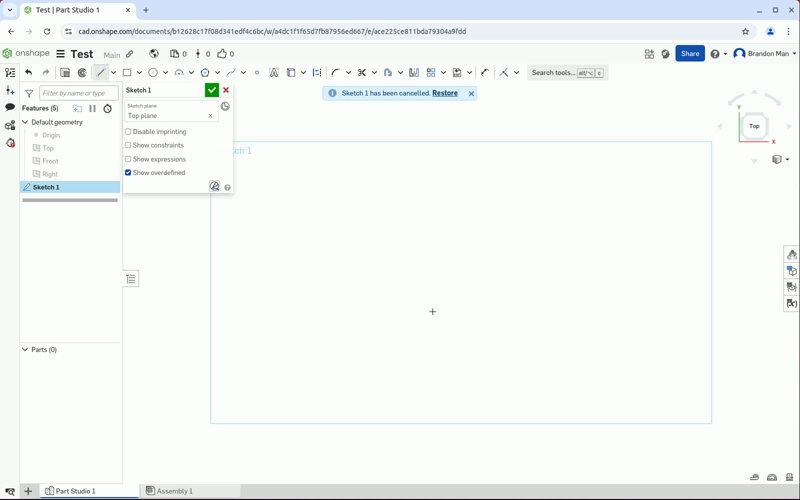
click(432, 311)
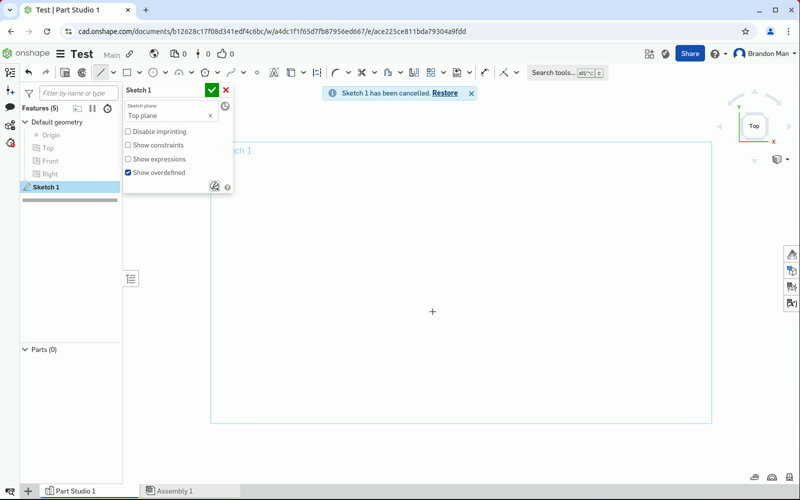
key_up(shift)
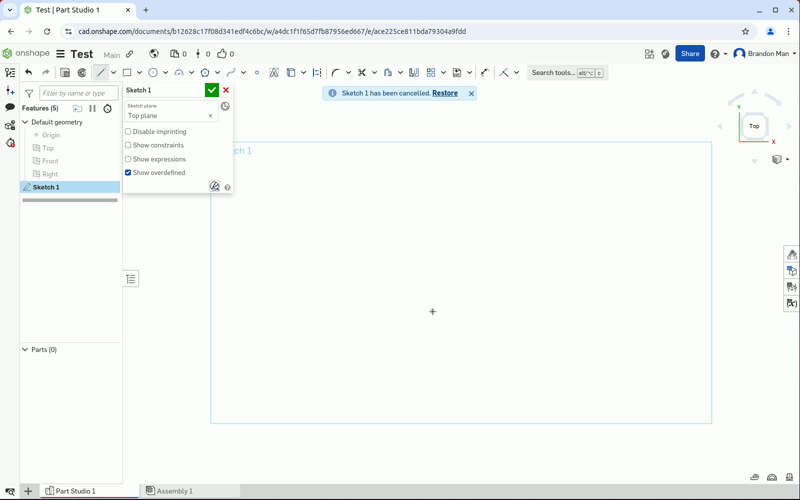
key_down(shift)
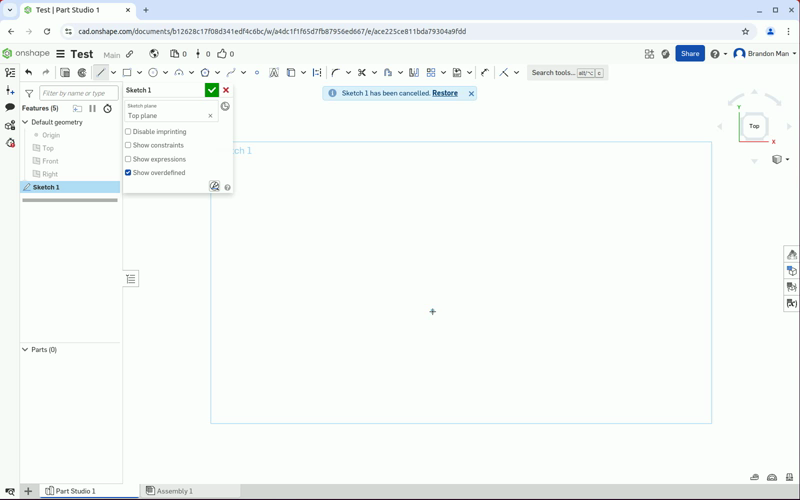
mouse_move(462, 311)
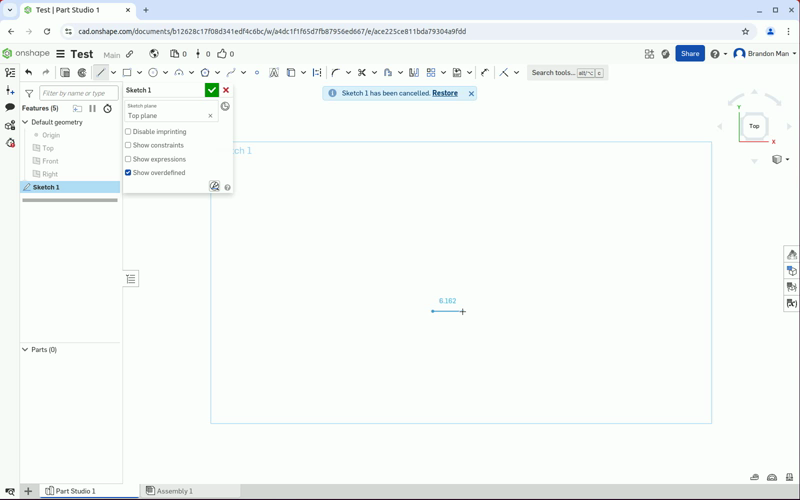
mouse_move(489, 311)
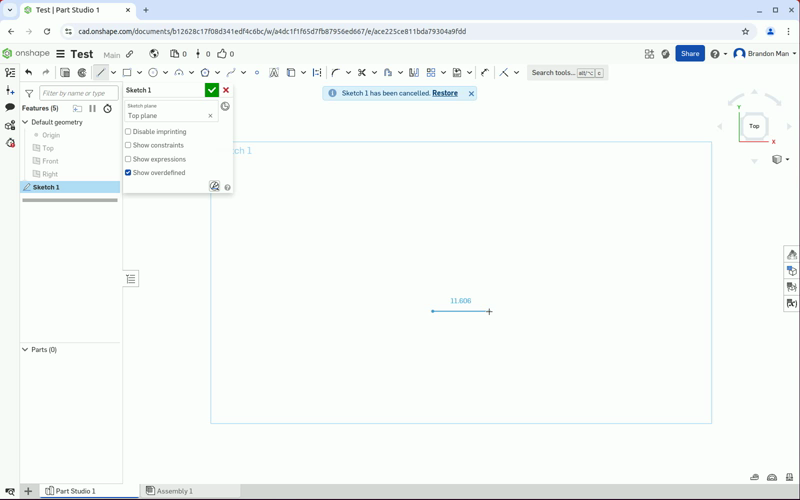
click(489, 311)
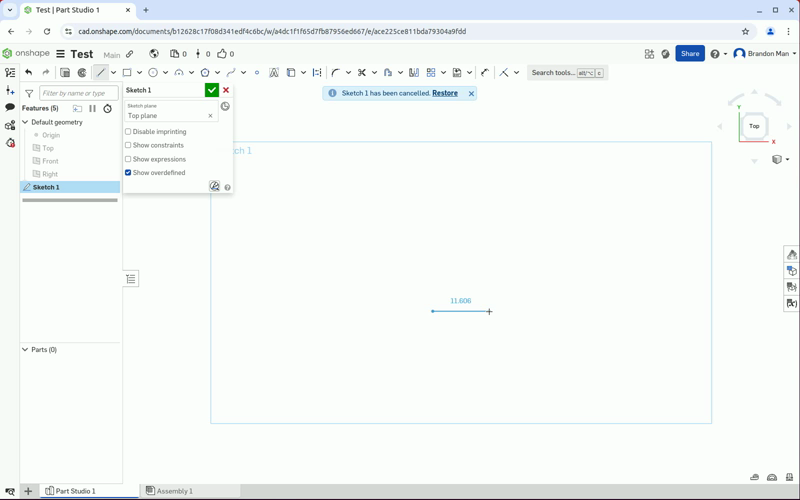
key_up(shift)
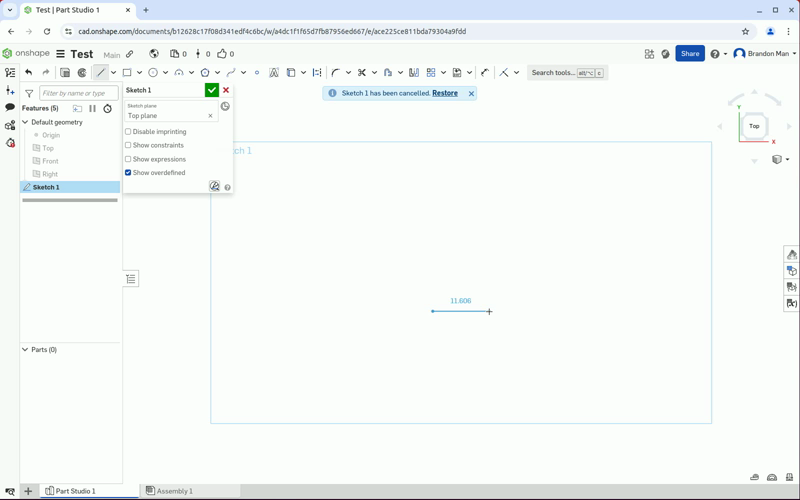
key_down(shift)
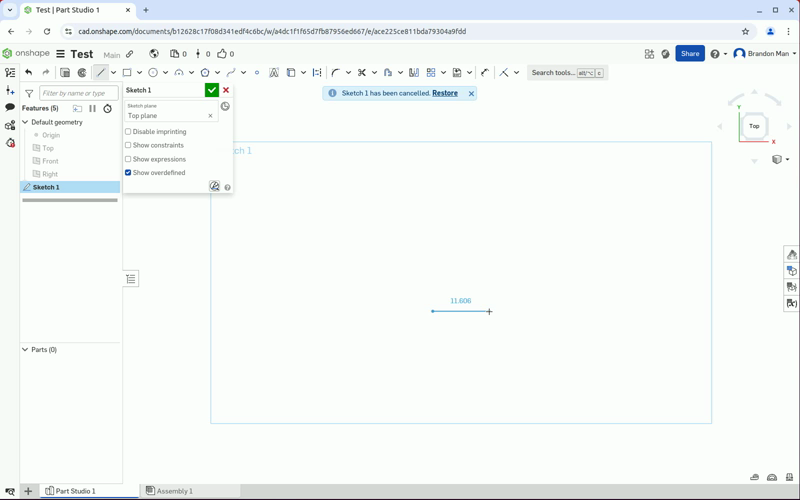
mouse_move(519, 311)
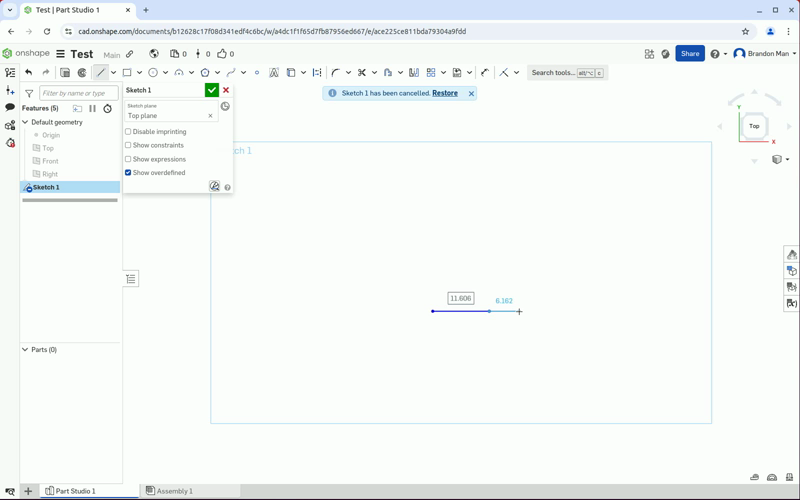
mouse_move(489, 254)
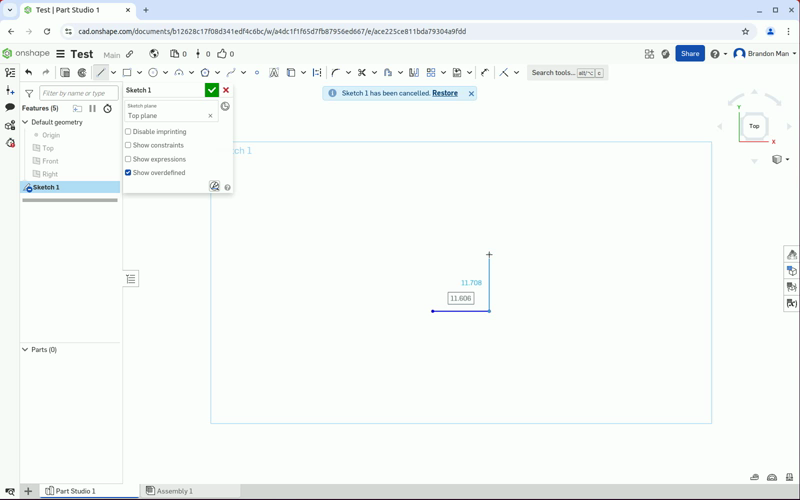
click(489, 254)
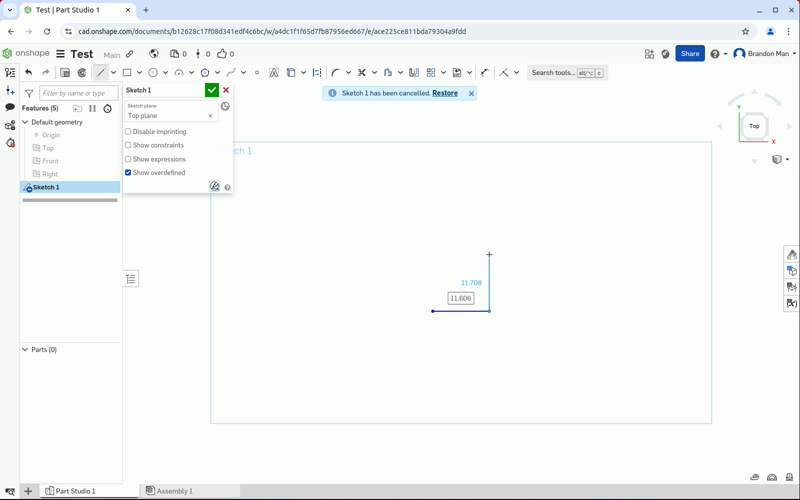
key_up(shift)
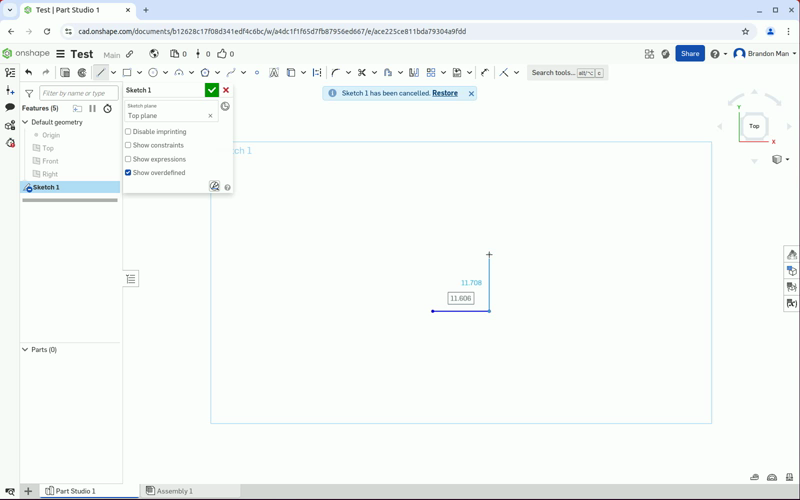
key_down(shift)
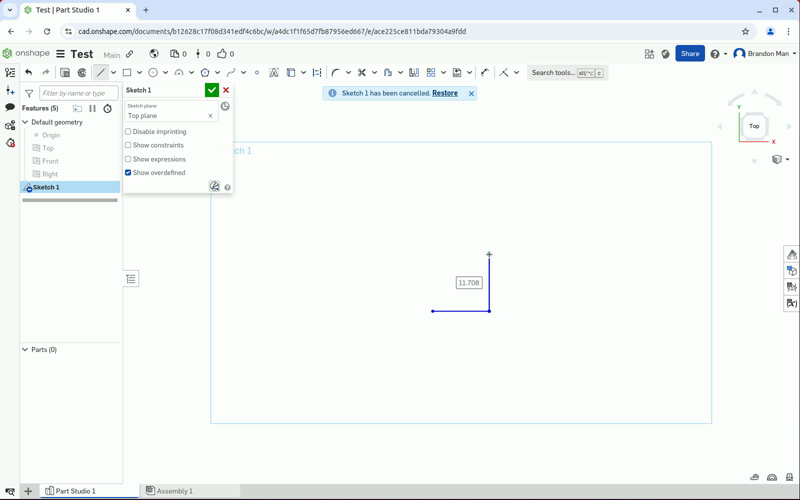
mouse_move(519, 254)
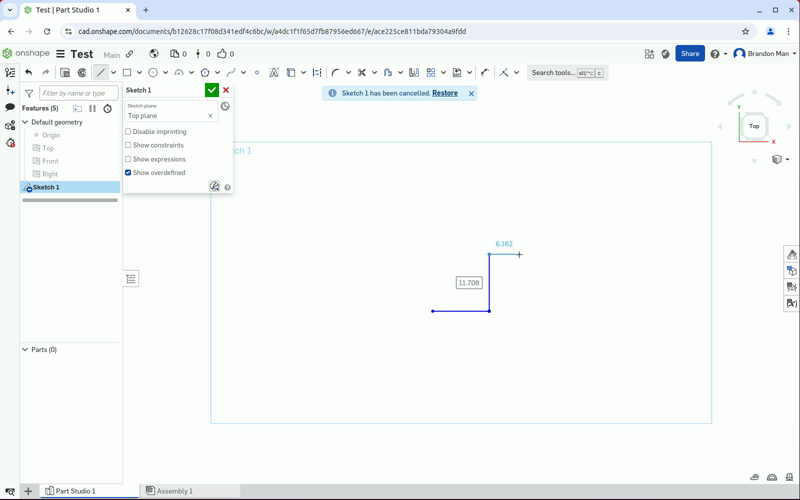
mouse_move(432, 254)
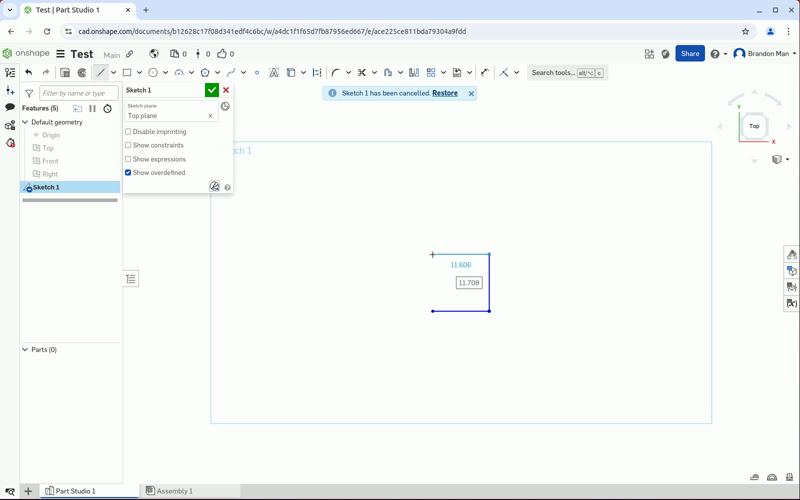
click(432, 254)
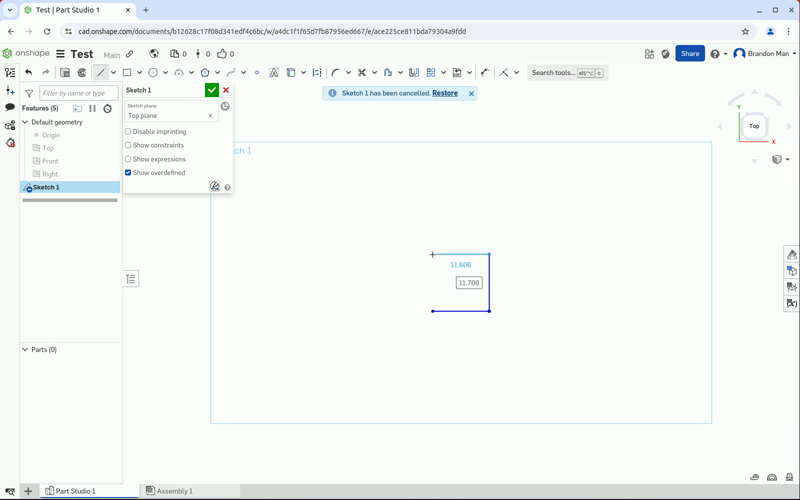
key_up(shift)
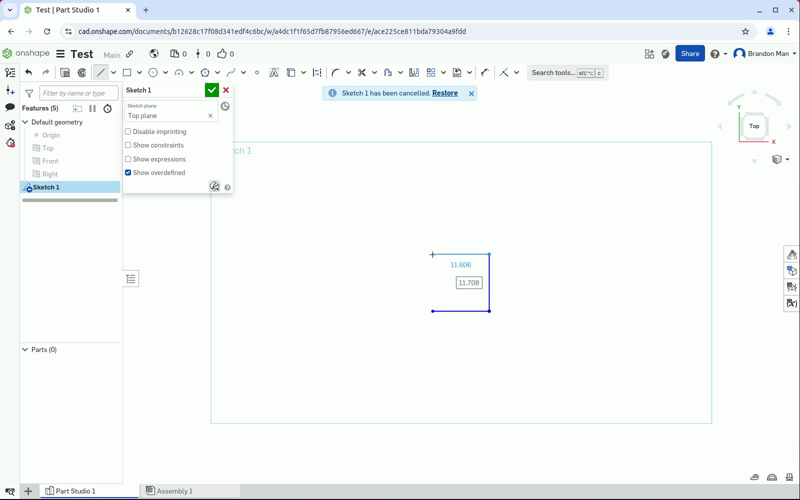
mouse_move(462, 254)
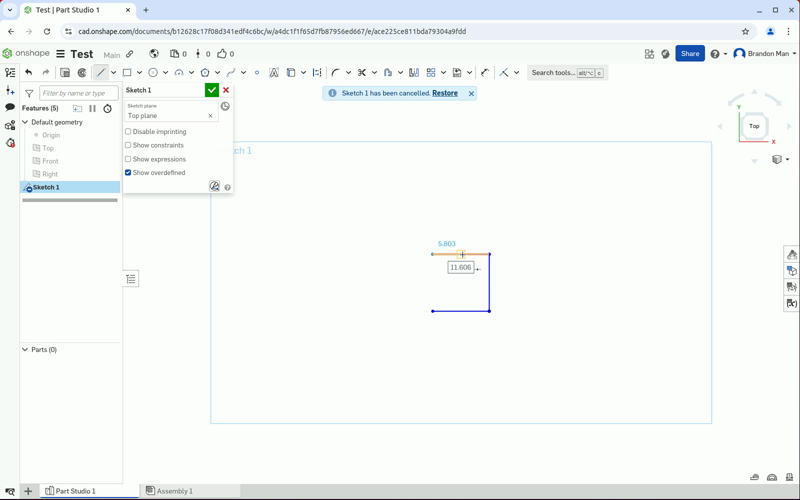
key_down(shift)
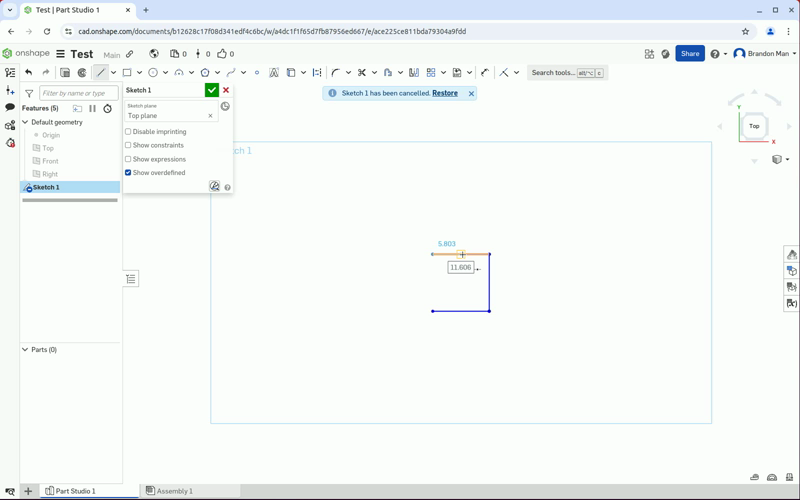
mouse_move(432, 311)
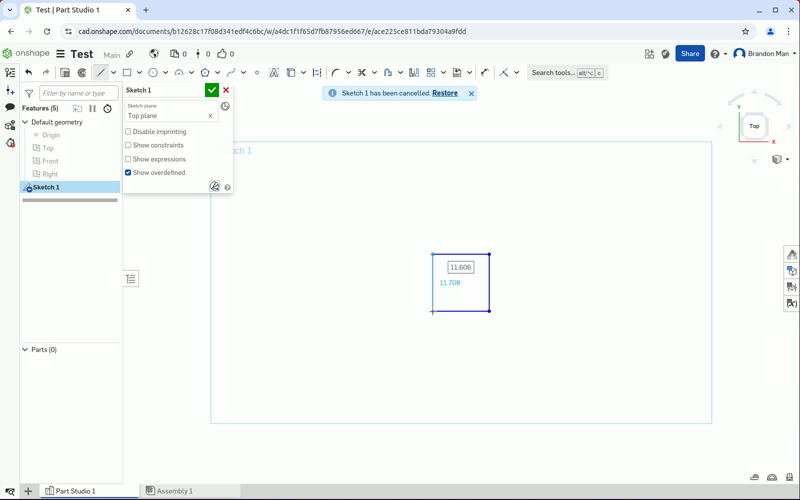
key_up(shift)
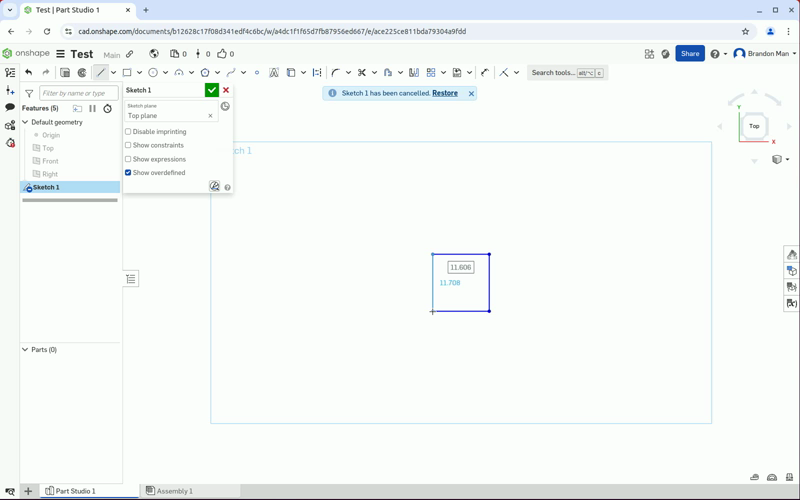
click(432, 311)
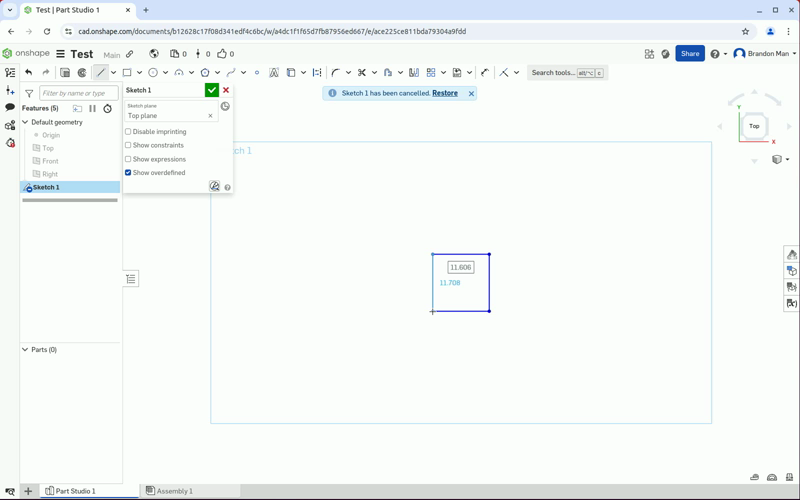
key(esc)
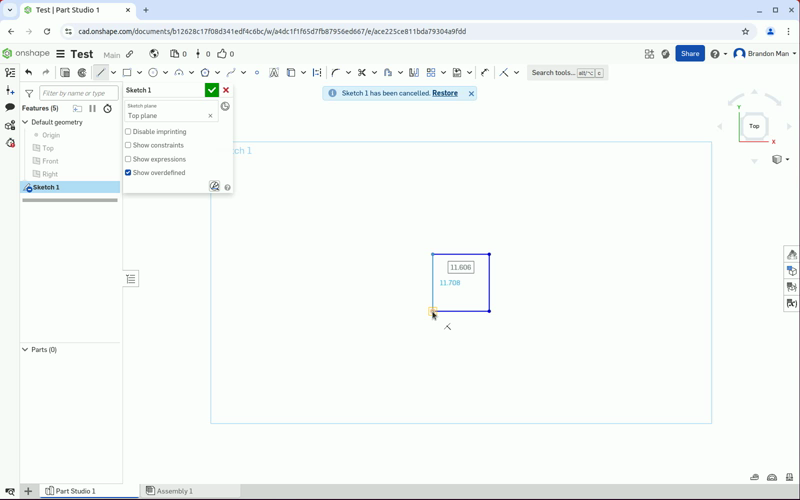
mouse_move(479, 305)
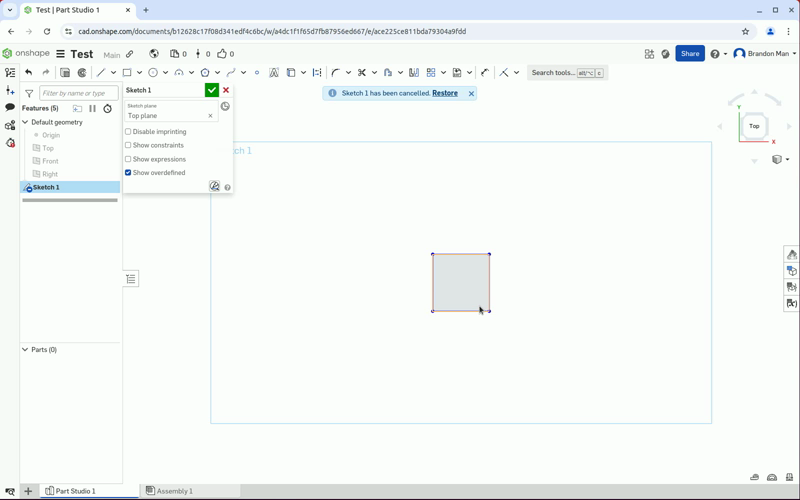
click(479, 305)
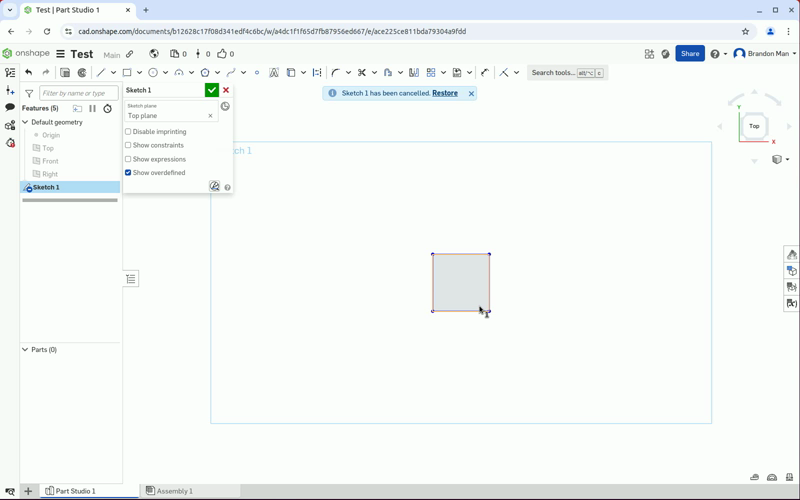
mouse_move(73, 352)
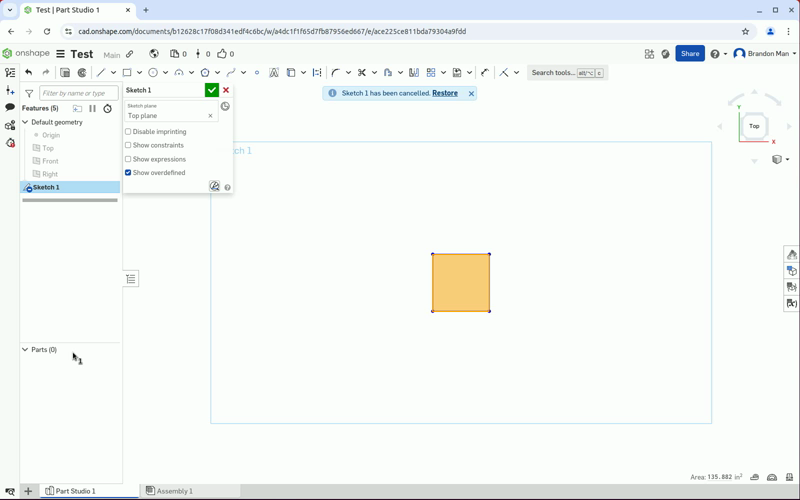
key(shift+y)
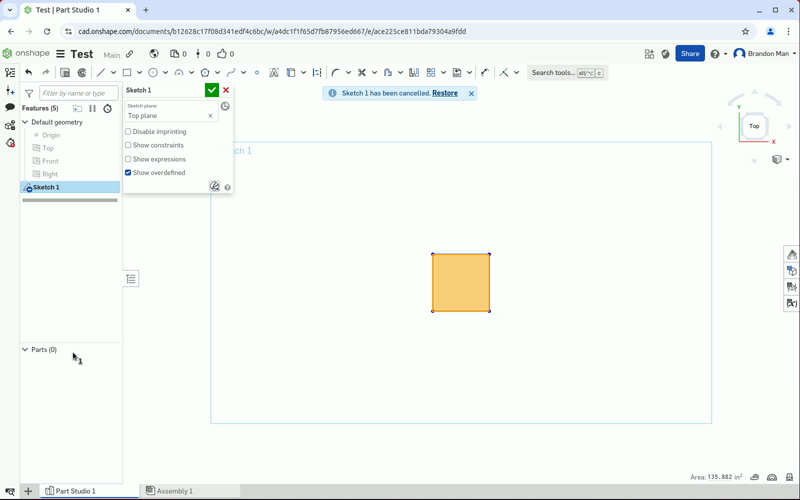
key(shift+e)
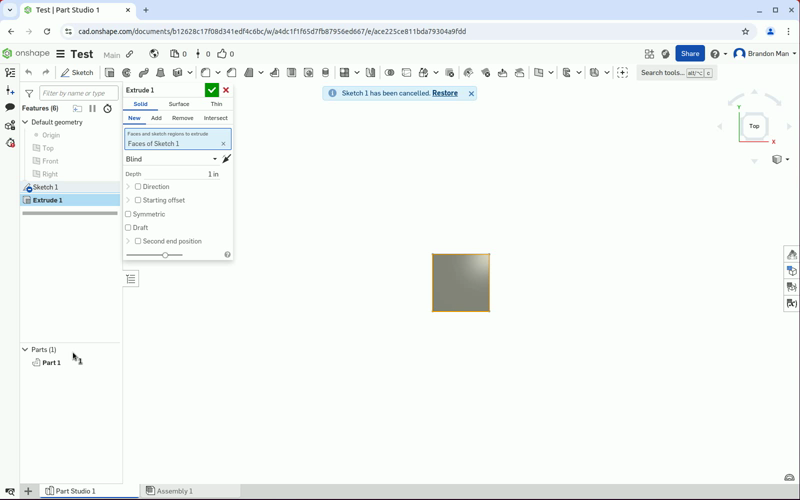
mouse_move(143, 106)
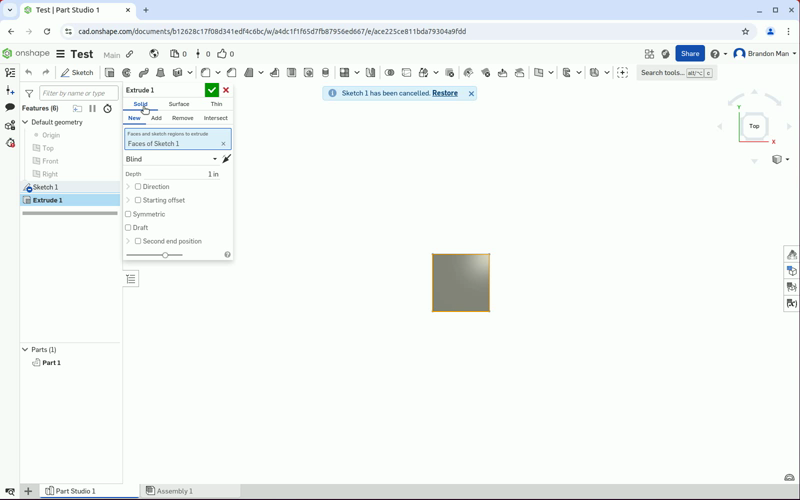
click(143, 106)
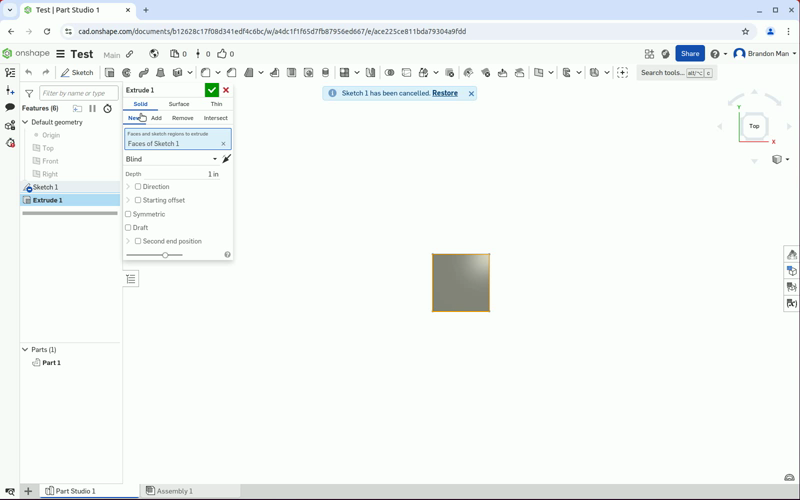
mouse_move(137, 120)
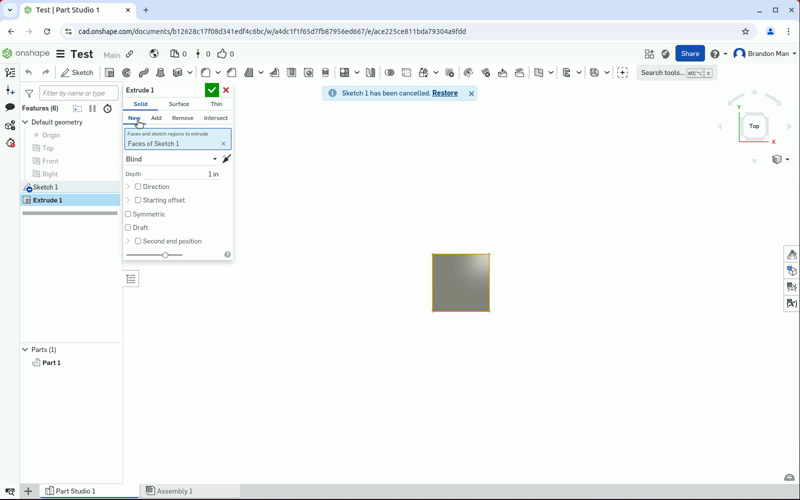
click(137, 120)
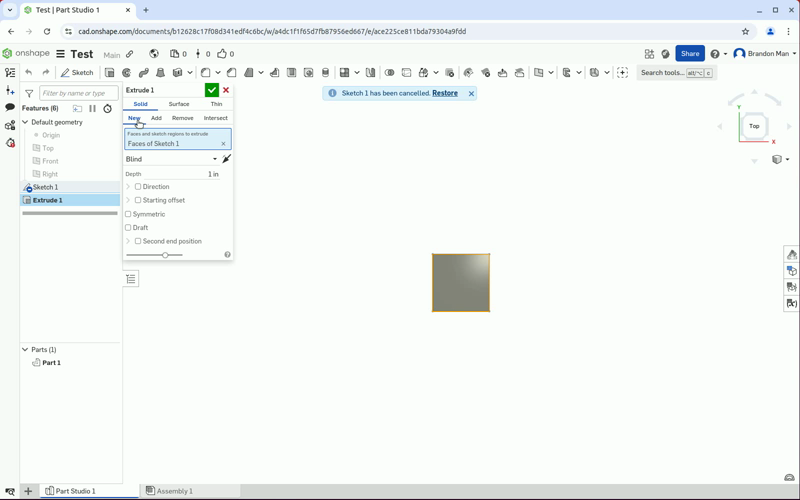
key(tab, 4)
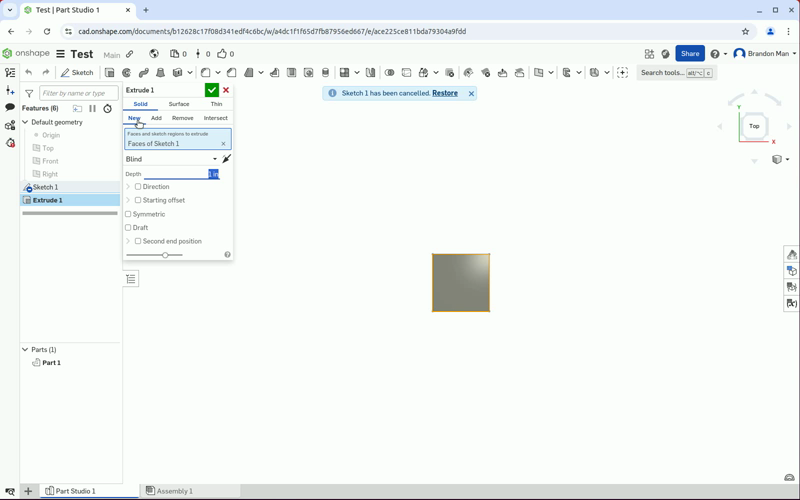
text(11.554)
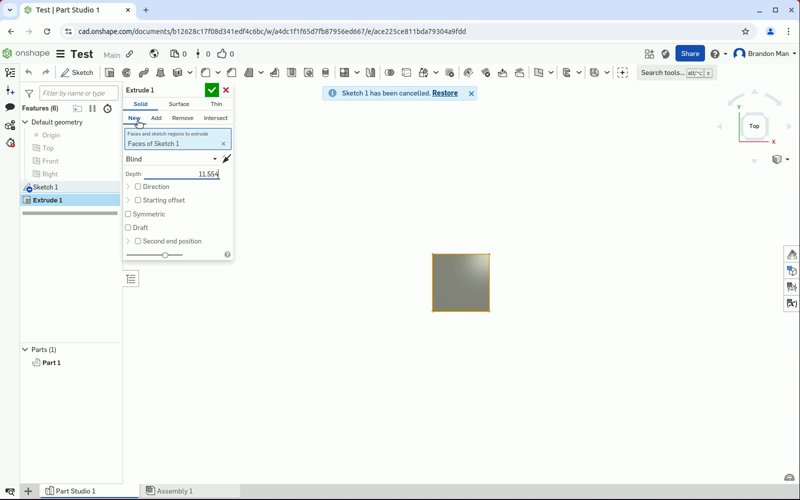
key(enter)
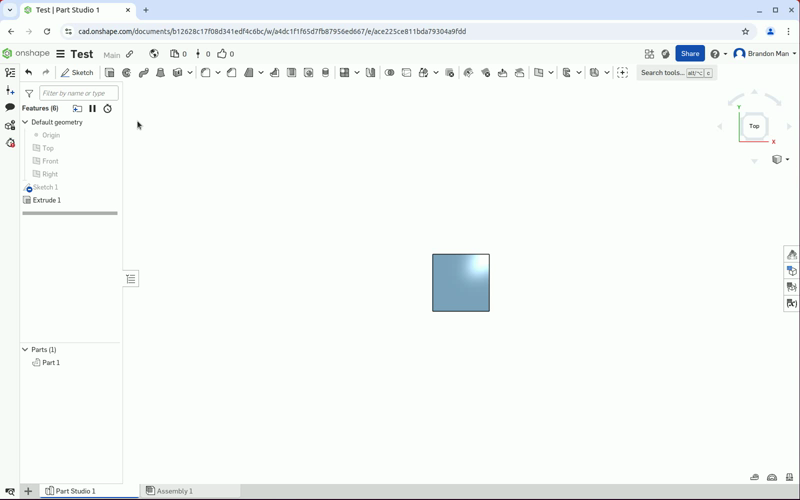
key(shift+h)
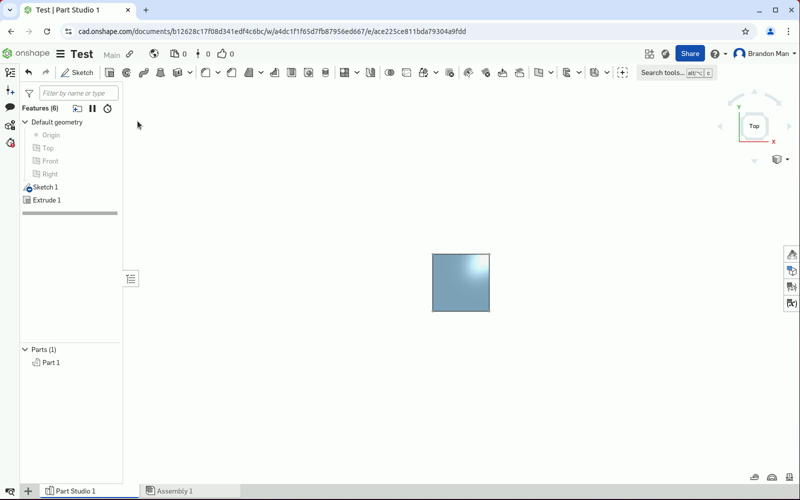
key(shift+h)
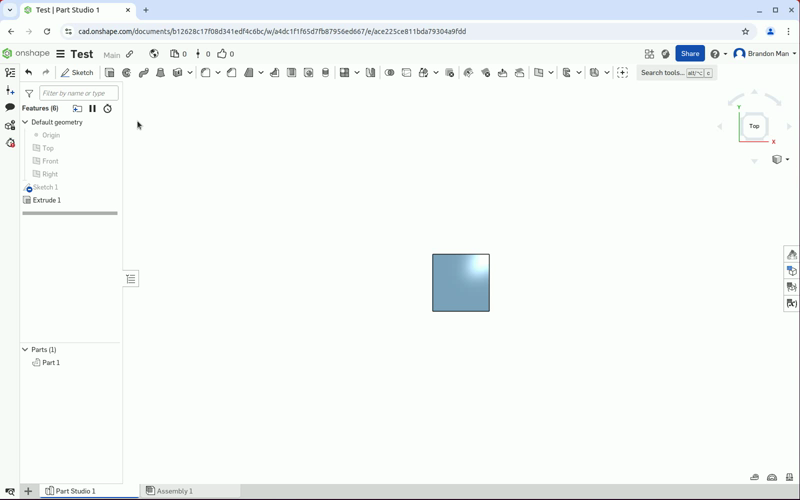
mouse_move(73, 189)
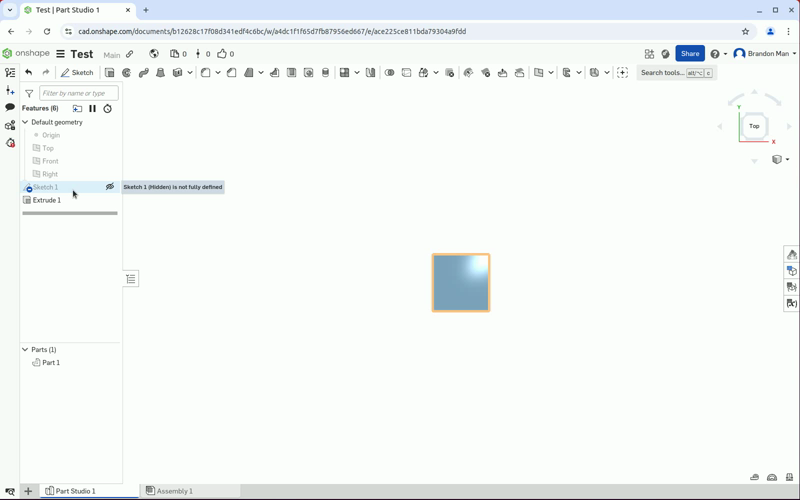
click(73, 189)
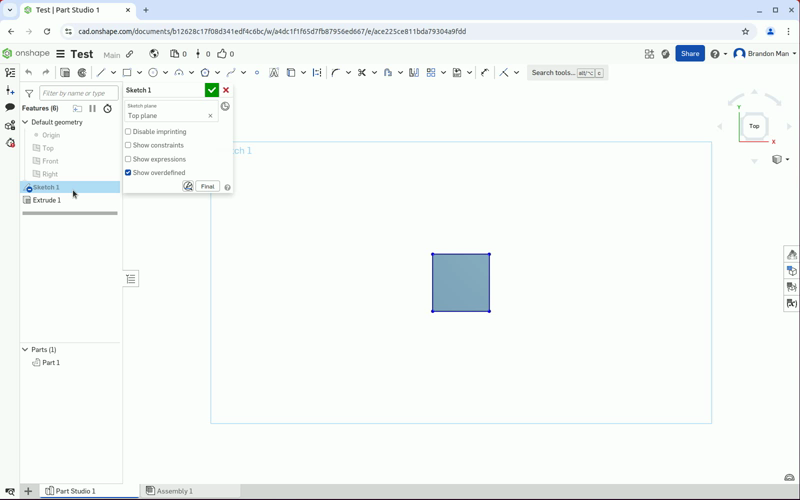
mouse_move(229, 92)
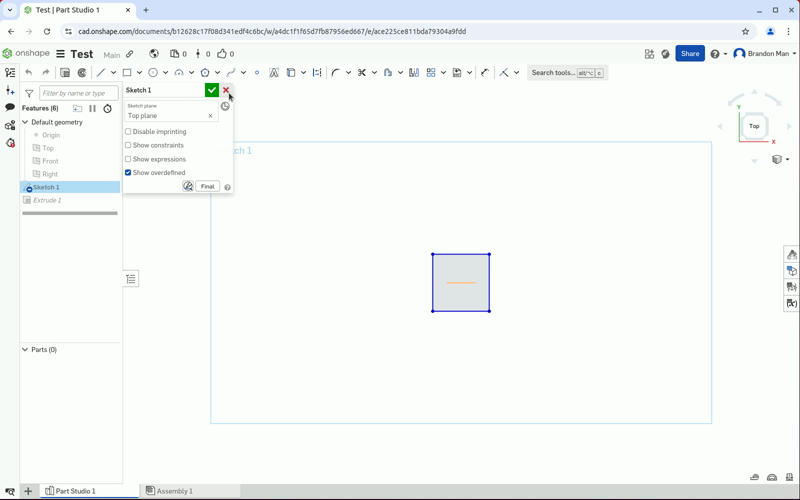
click(229, 92)
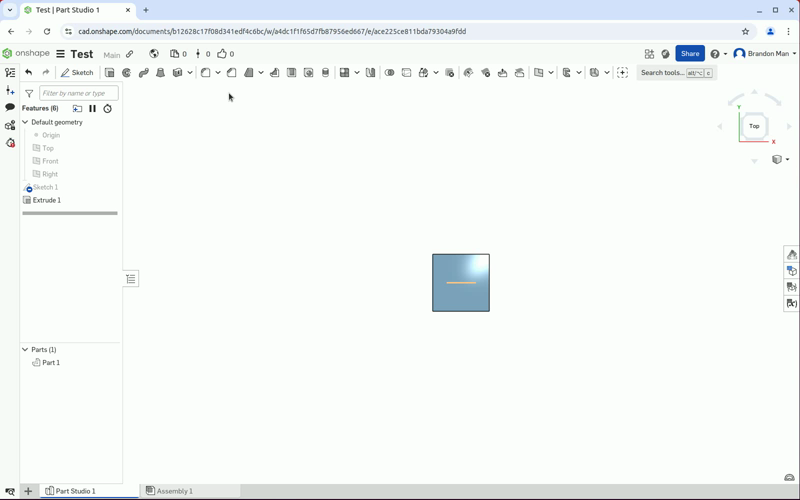
mouse_move(541, 75)
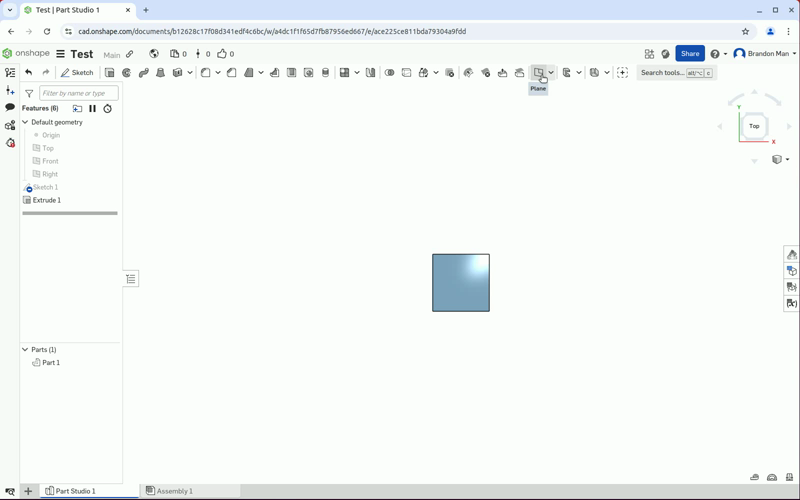
click(541, 75)
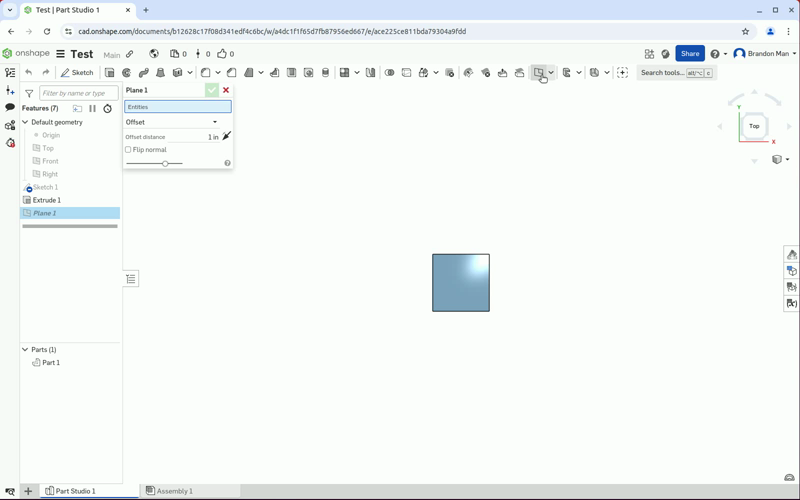
mouse_move(73, 150)
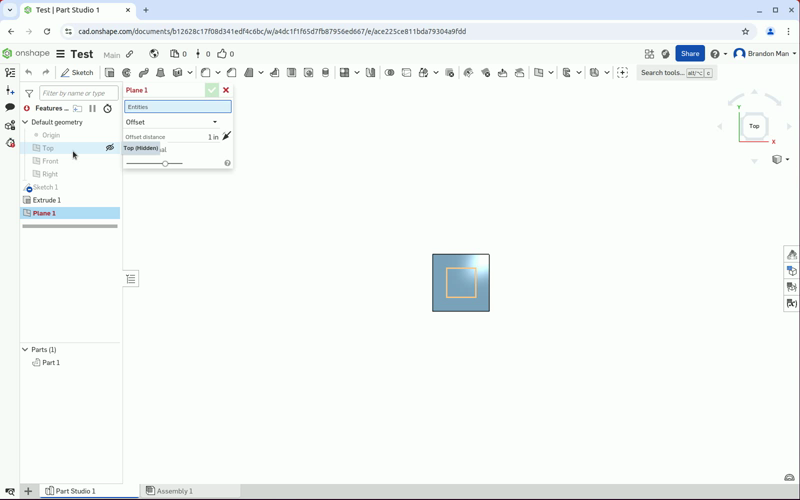
click(73, 150)
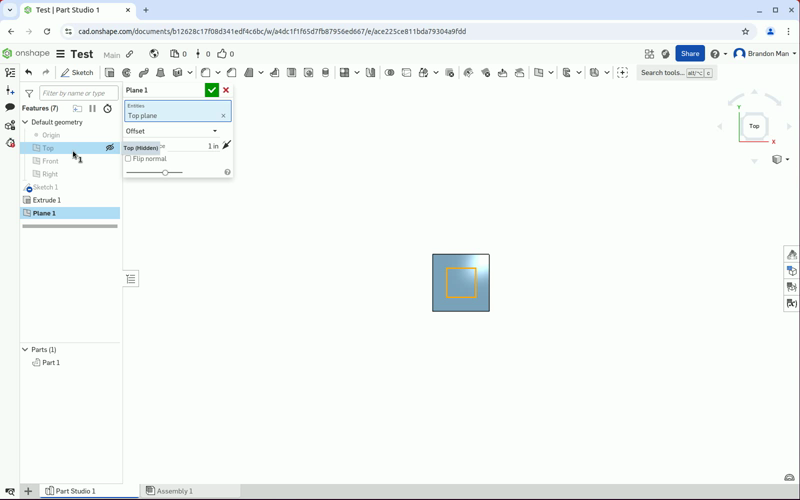
key(tab, 2)
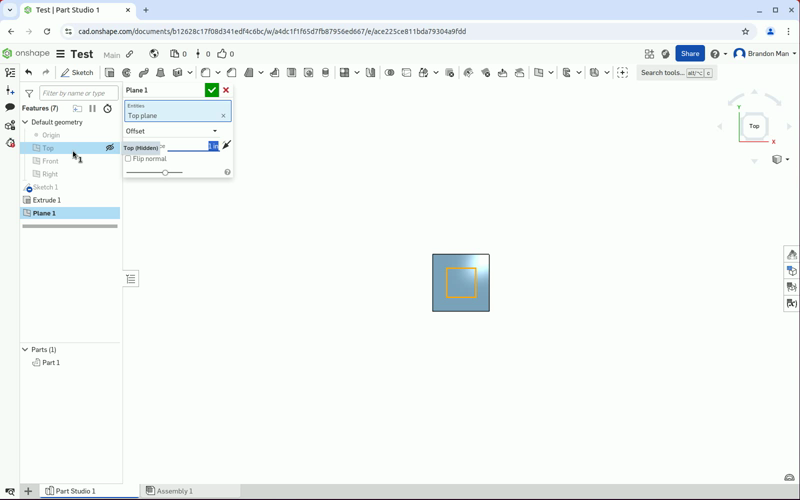
text(11.554)
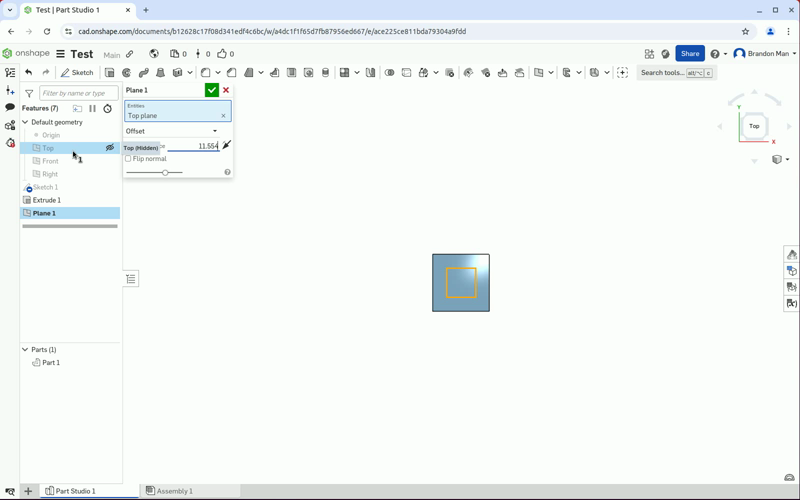
key(enter, 2)
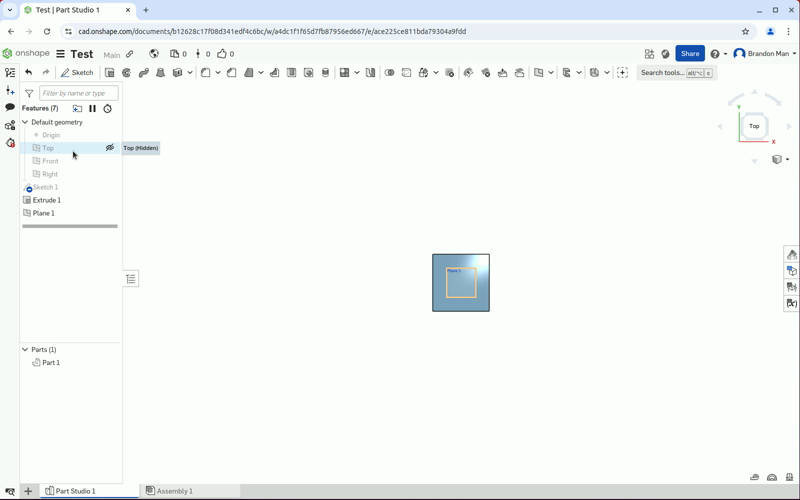
key(shift+s)
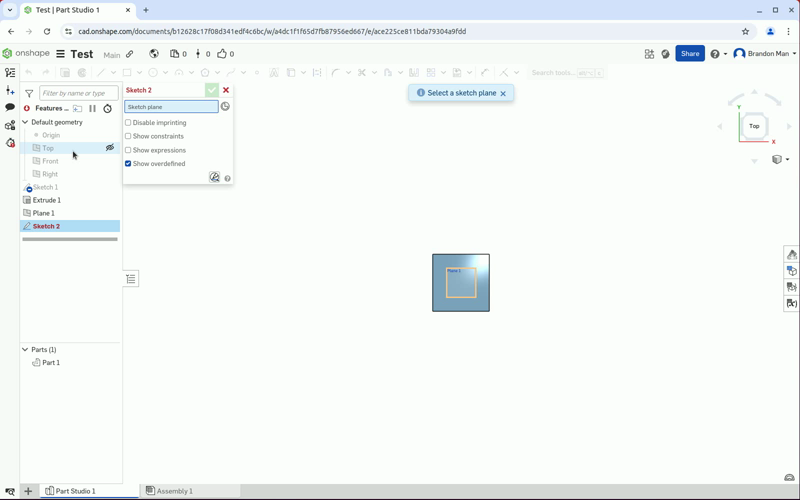
mouse_move(73, 215)
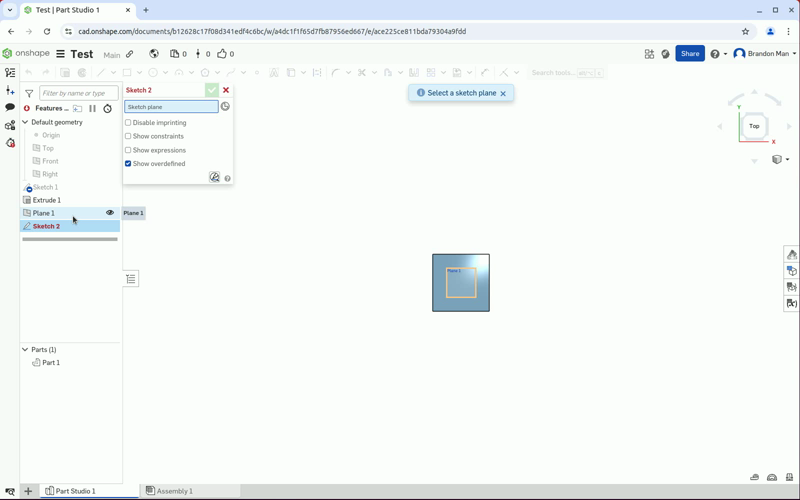
click(73, 215)
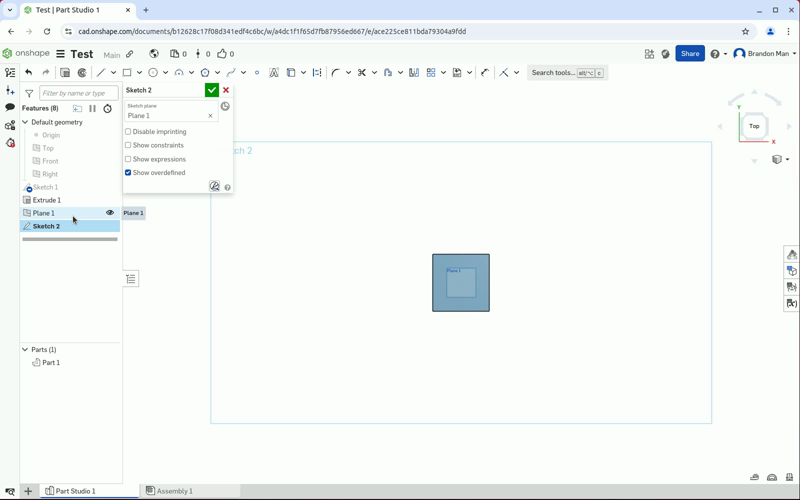
mouse_move(73, 352)
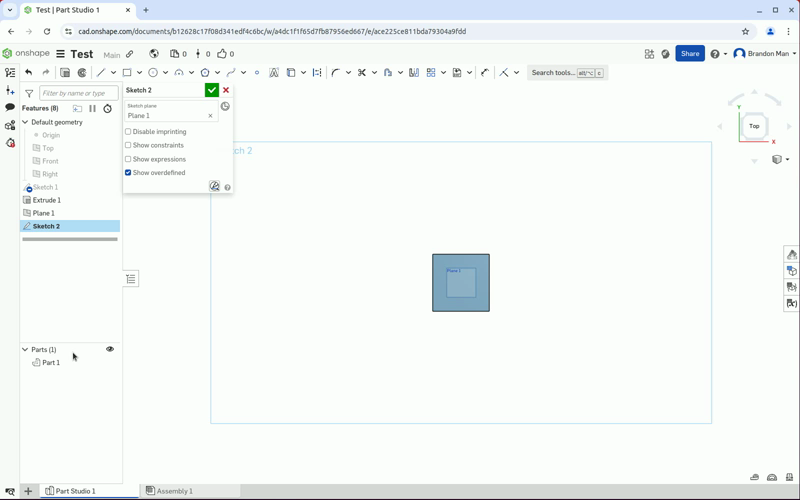
key(y)
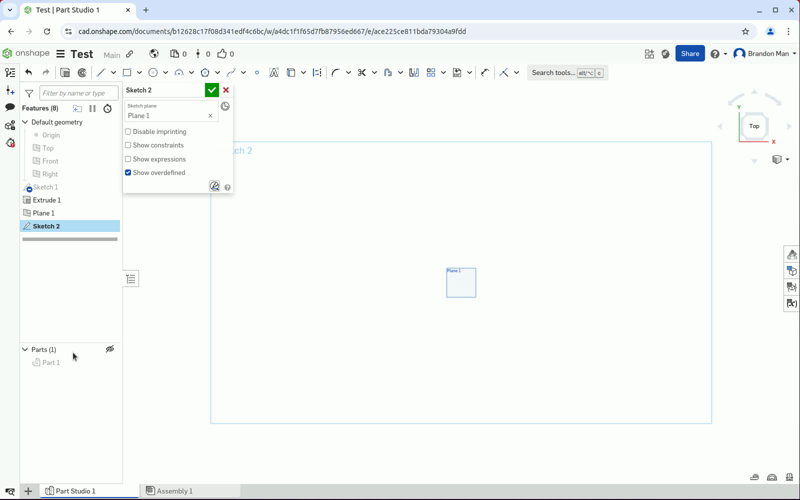
key(l)
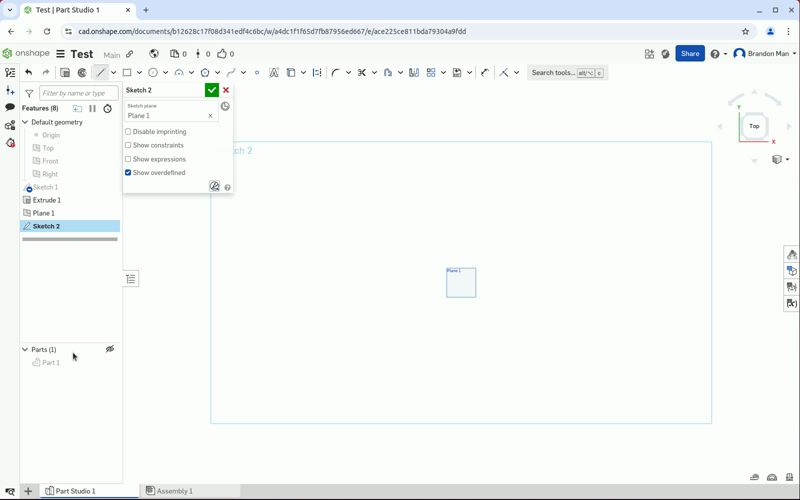
key_down(shift)
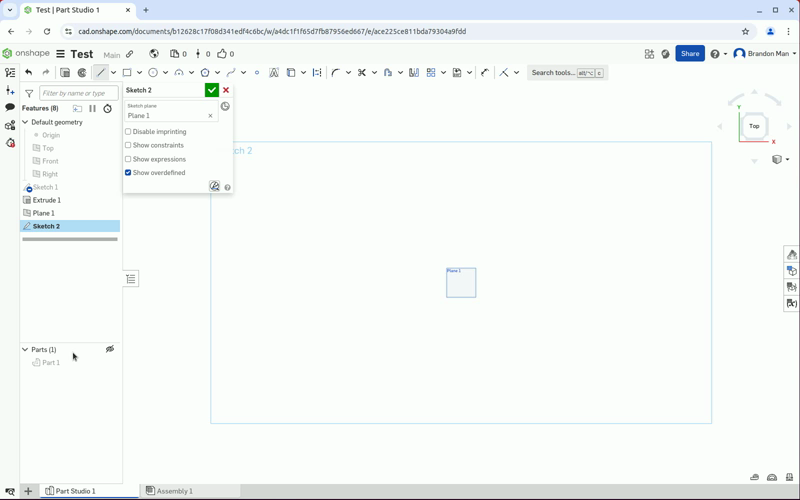
mouse_move(466, 290)
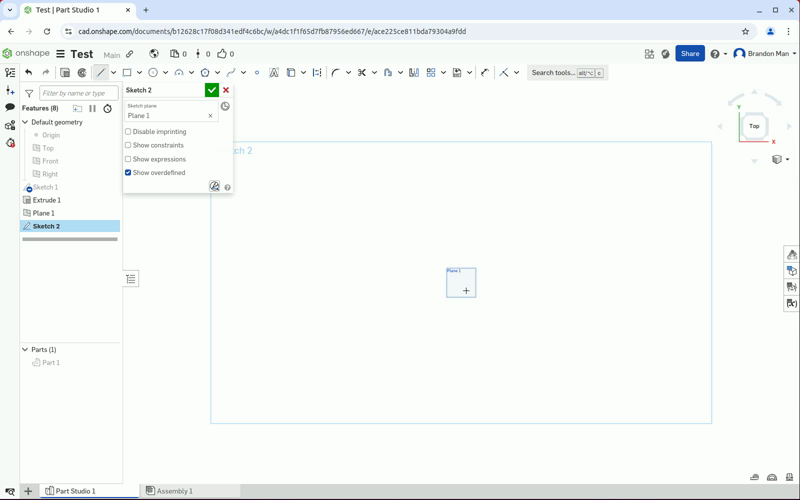
click(466, 290)
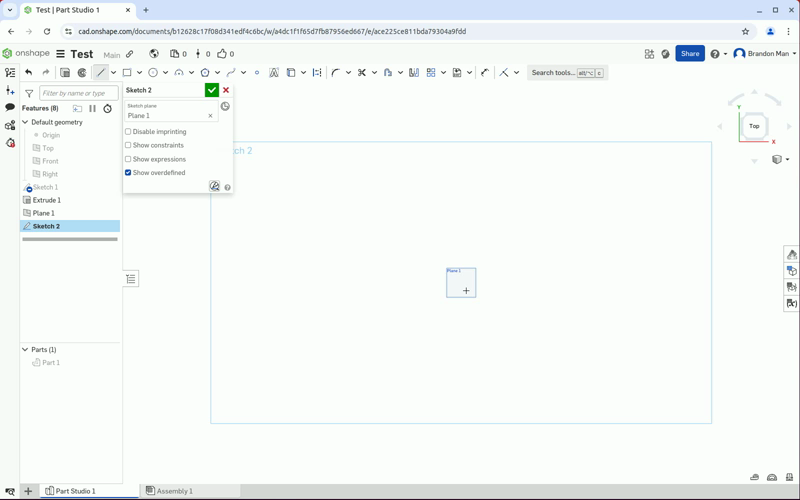
key_up(shift)
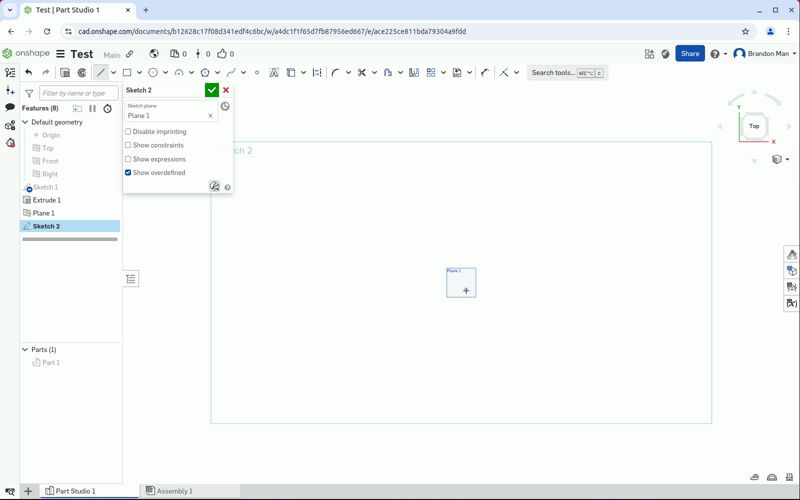
key_down(shift)
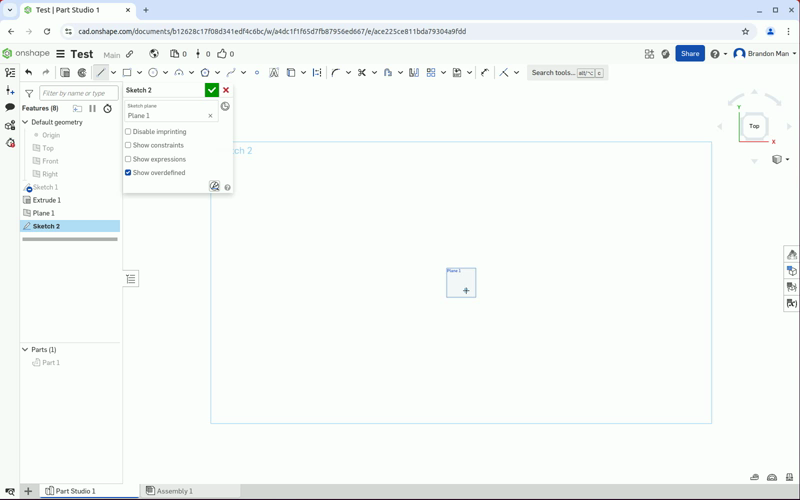
mouse_move(496, 290)
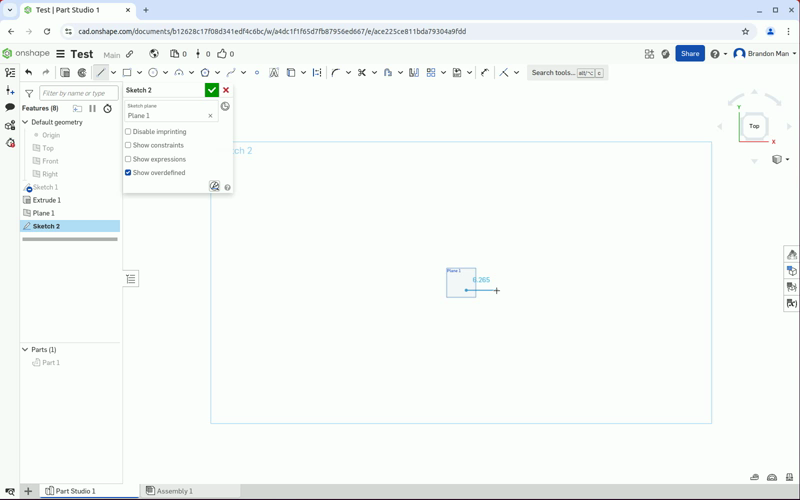
mouse_move(485, 290)
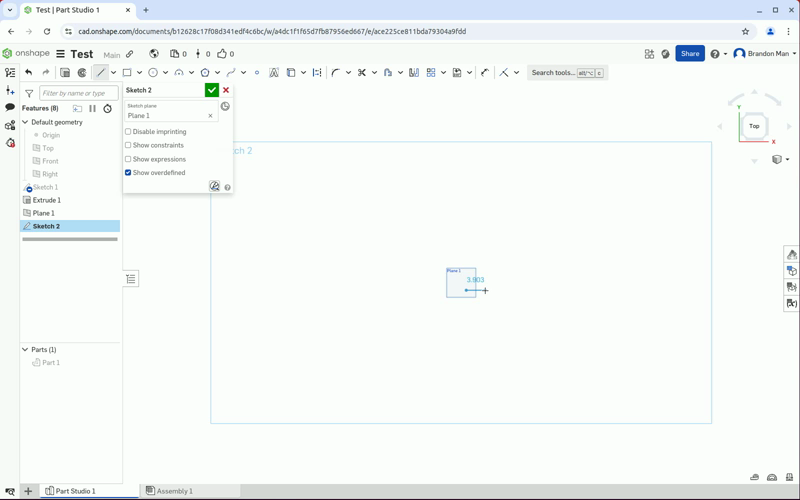
click(485, 290)
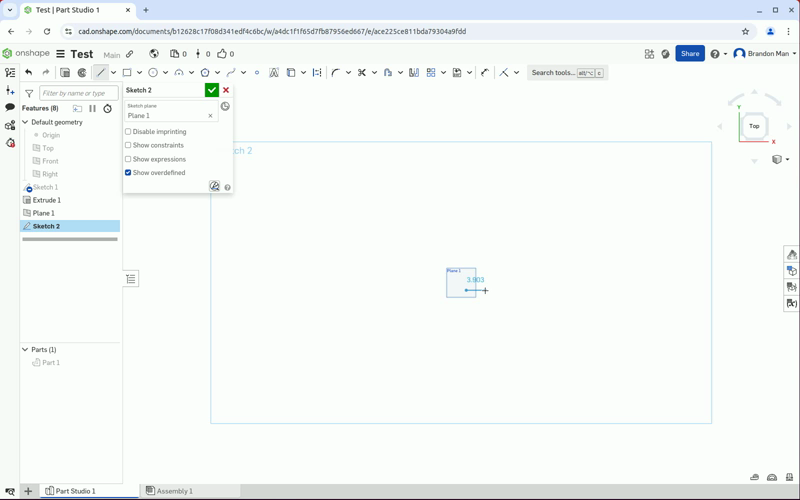
key_up(shift)
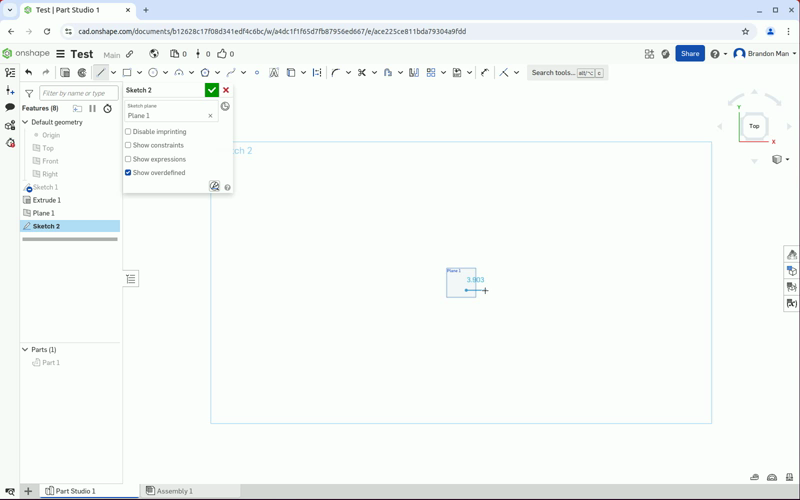
key_down(shift)
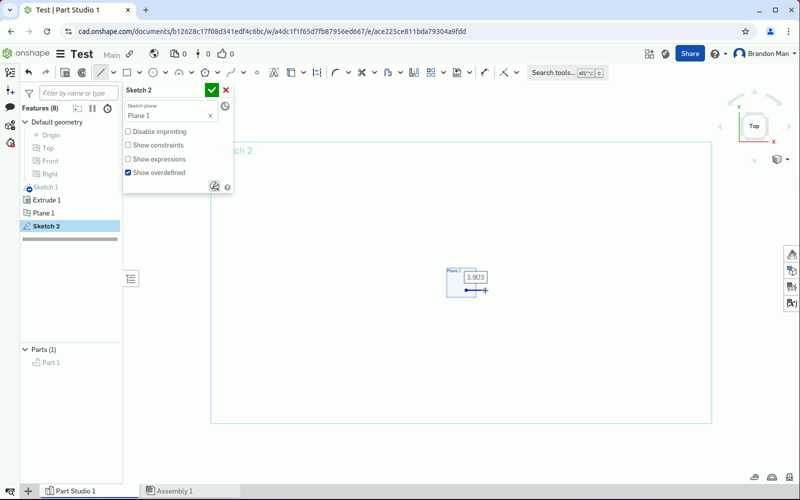
mouse_move(515, 290)
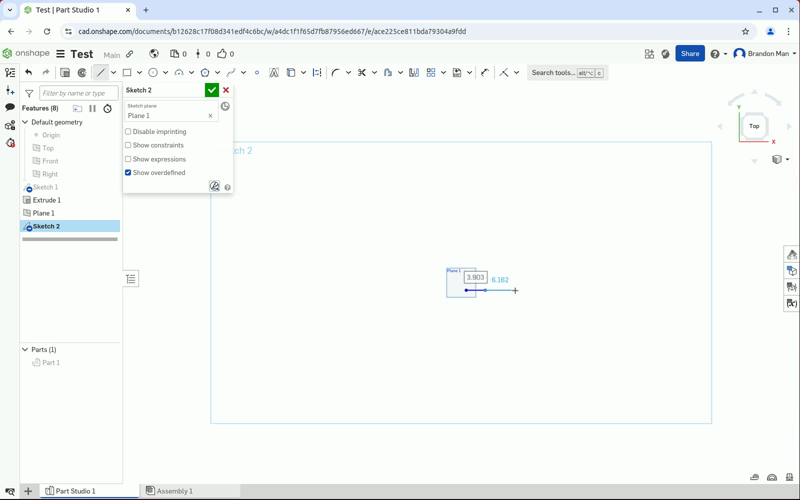
mouse_move(485, 282)
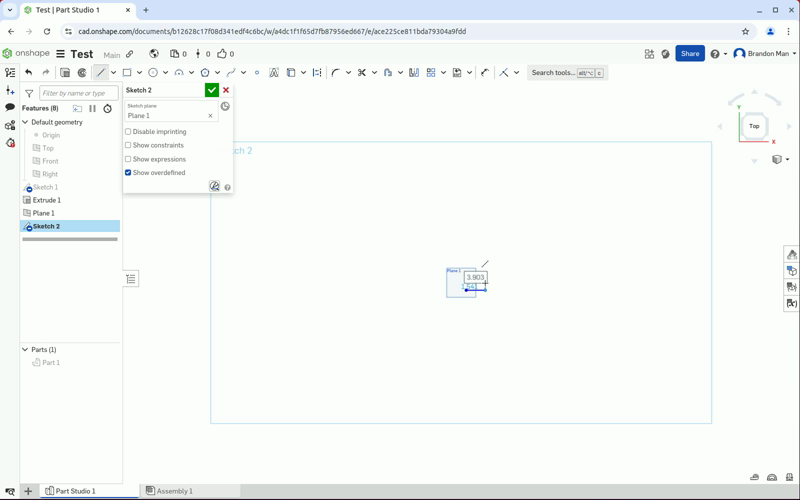
scroll(6)
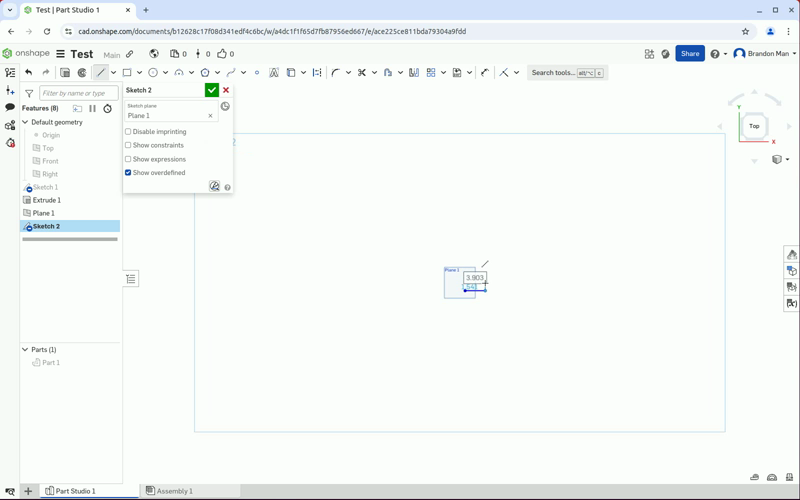
scroll(6)
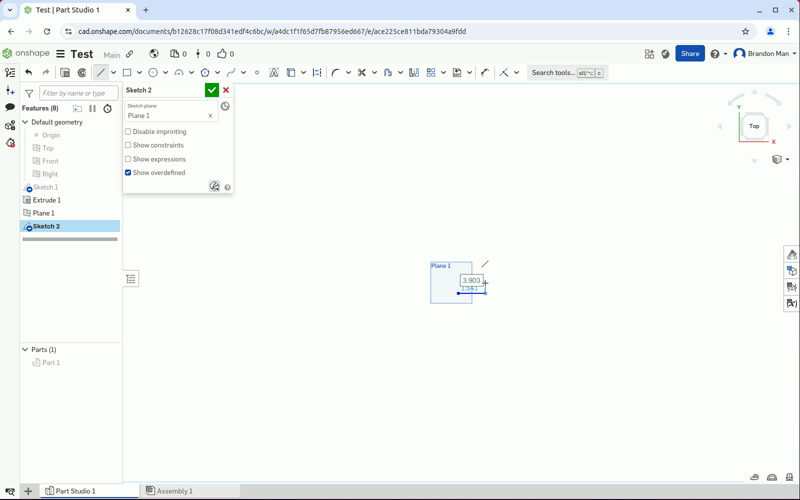
scroll(6)
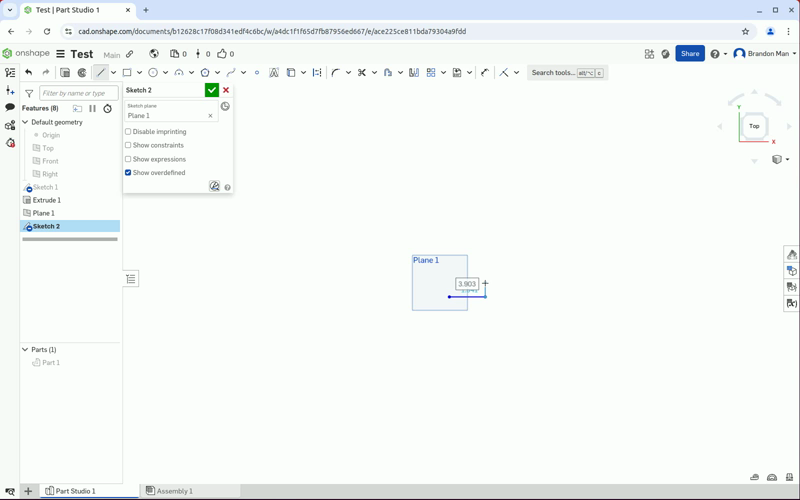
scroll(6)
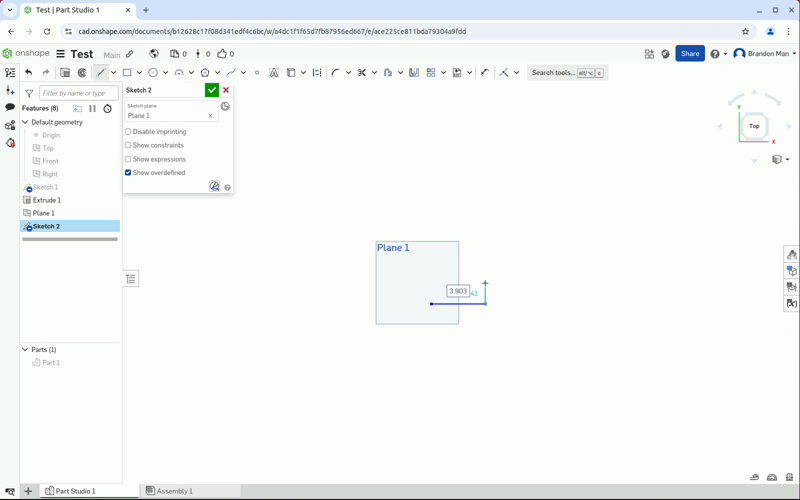
scroll(6)
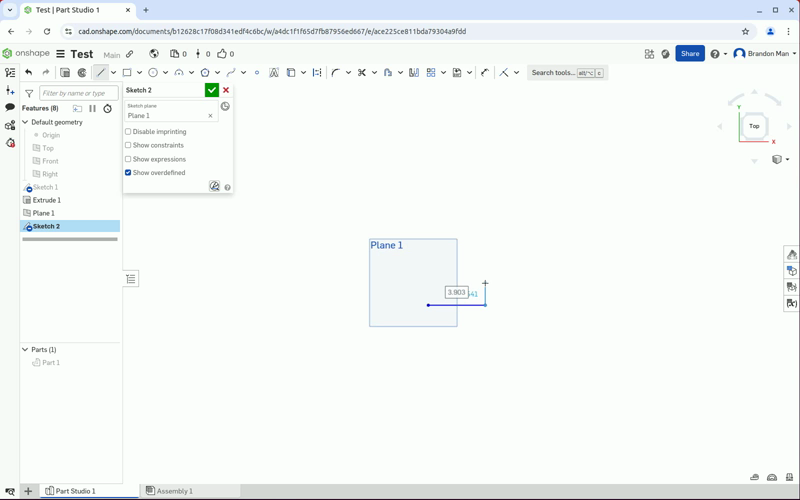
scroll(6)
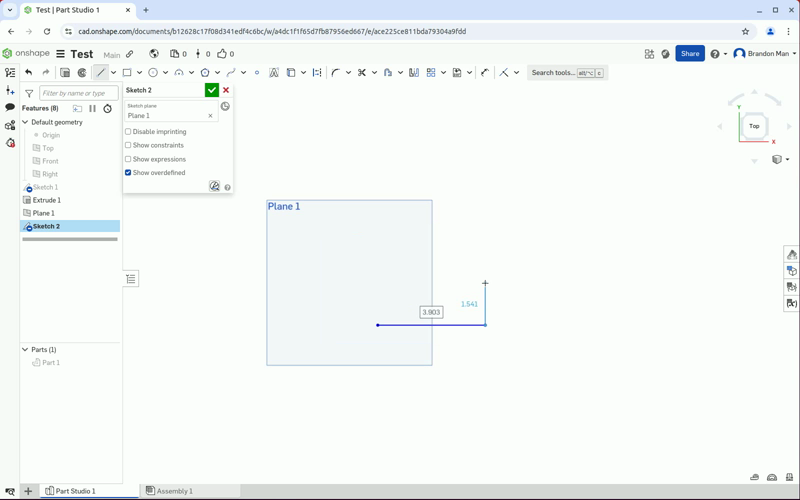
scroll(6)
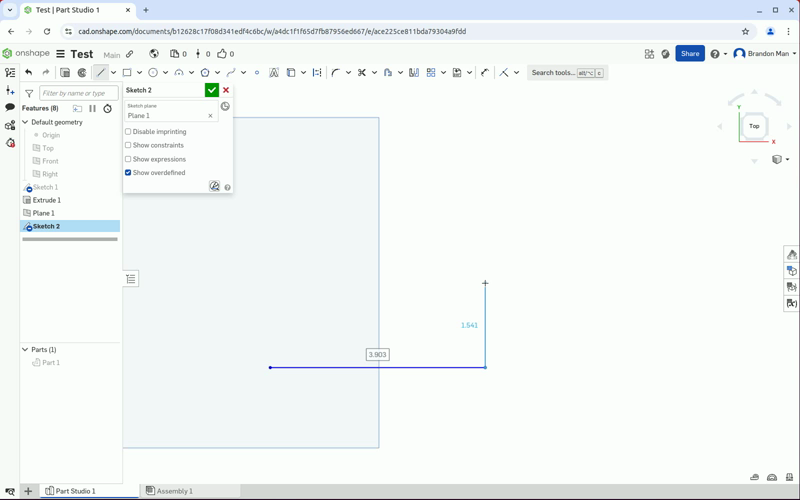
click(485, 282)
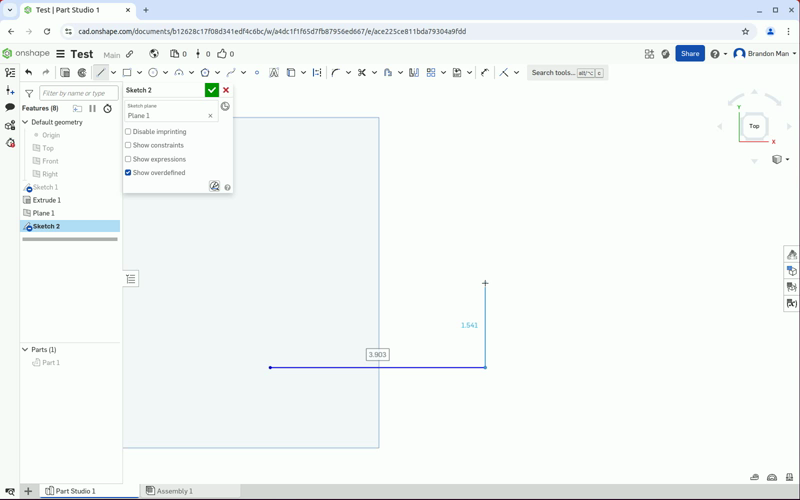
scroll(-6)
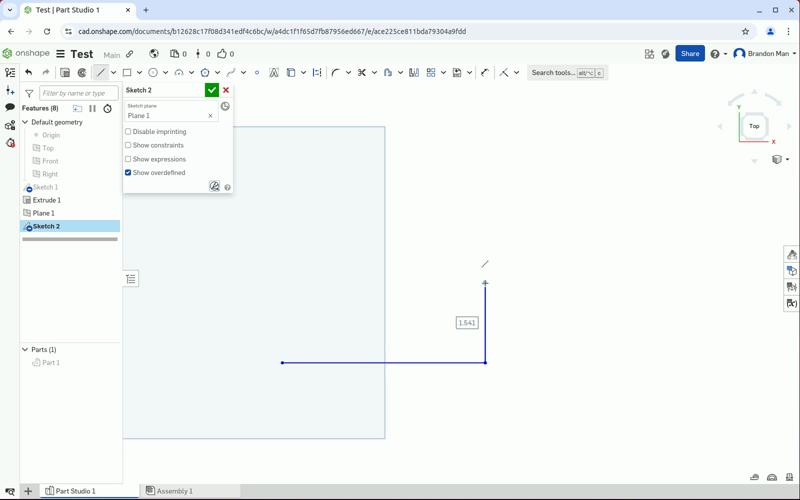
scroll(-6)
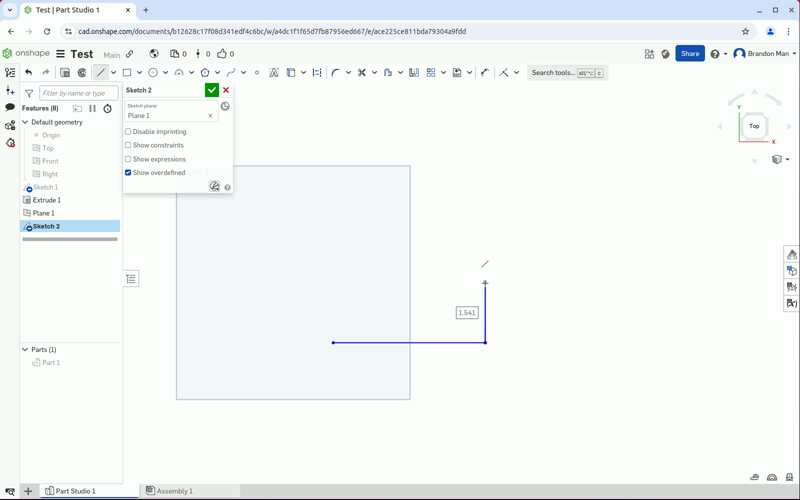
scroll(-6)
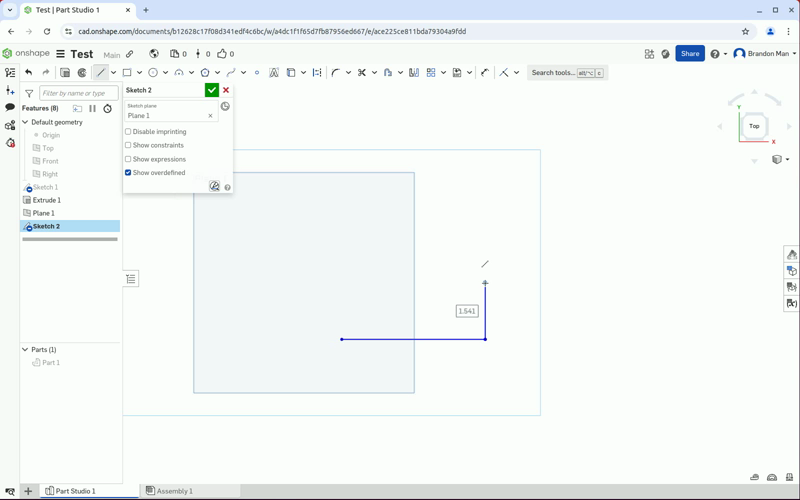
scroll(-6)
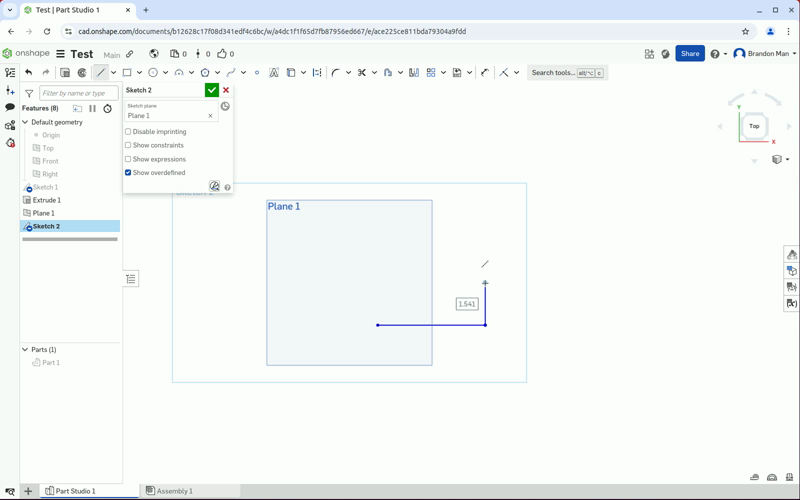
scroll(-6)
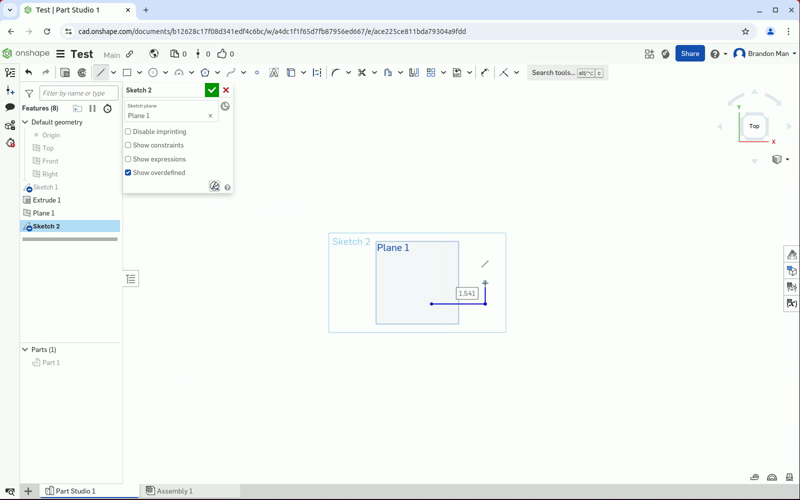
scroll(-6)
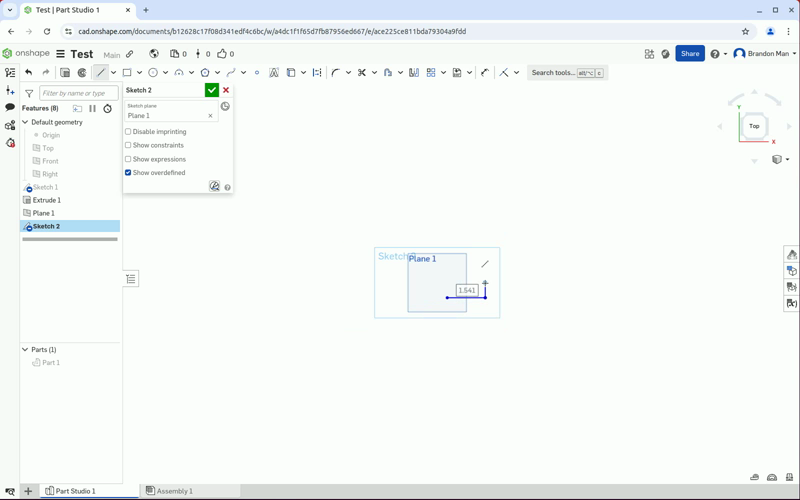
scroll(-6)
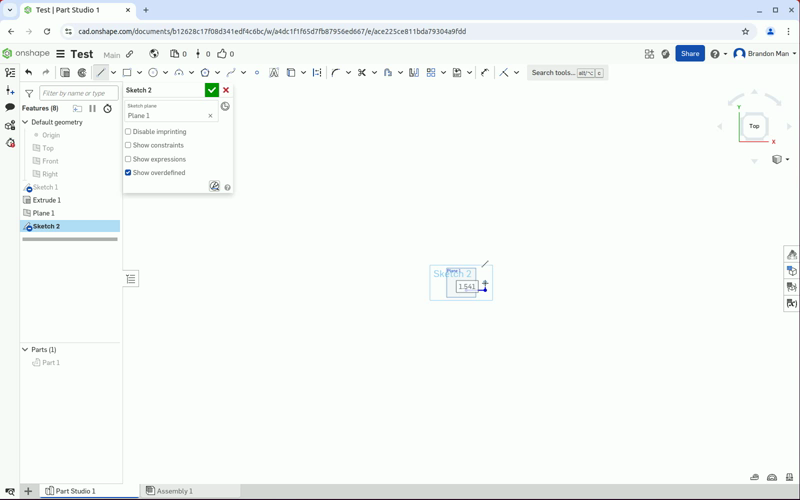
key_up(shift)
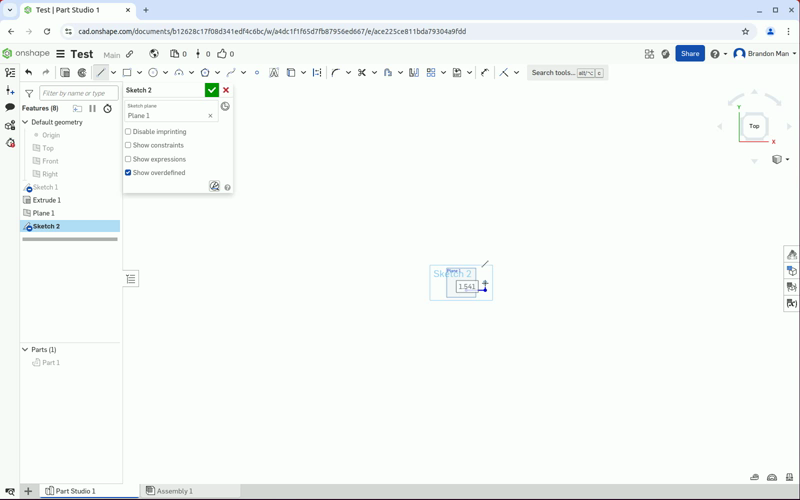
key_down(shift)
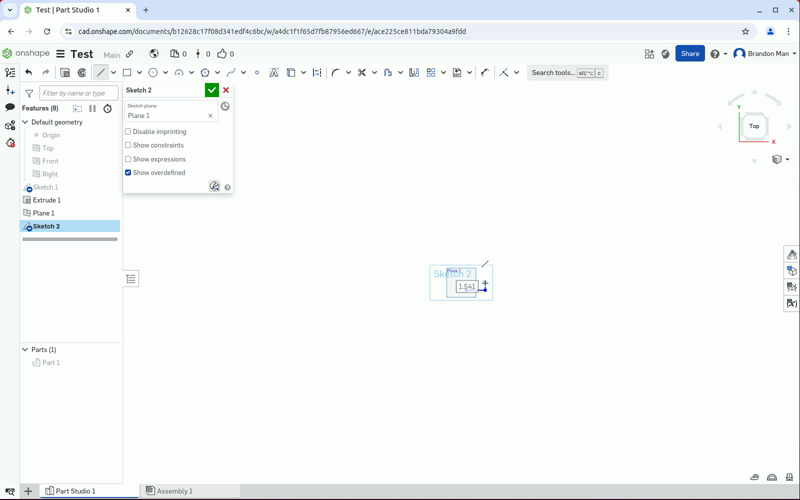
mouse_move(515, 282)
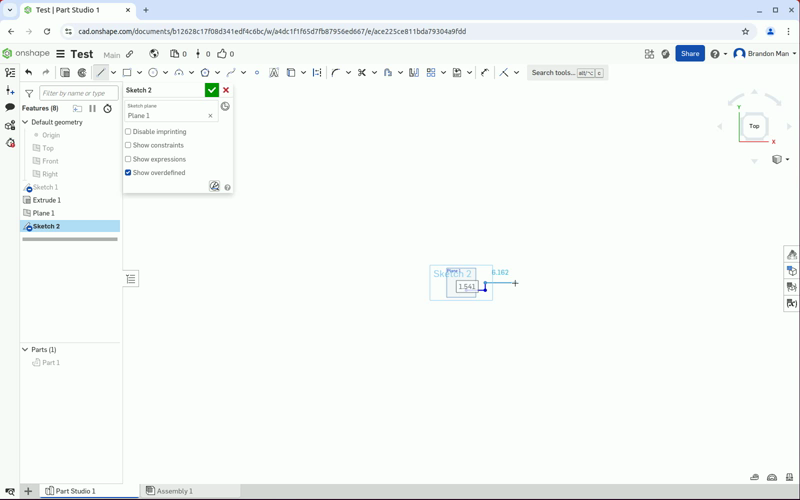
mouse_move(466, 282)
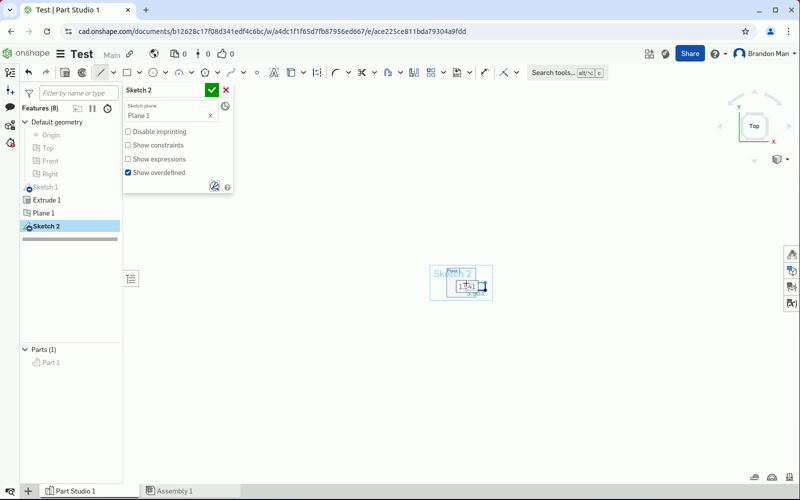
click(466, 282)
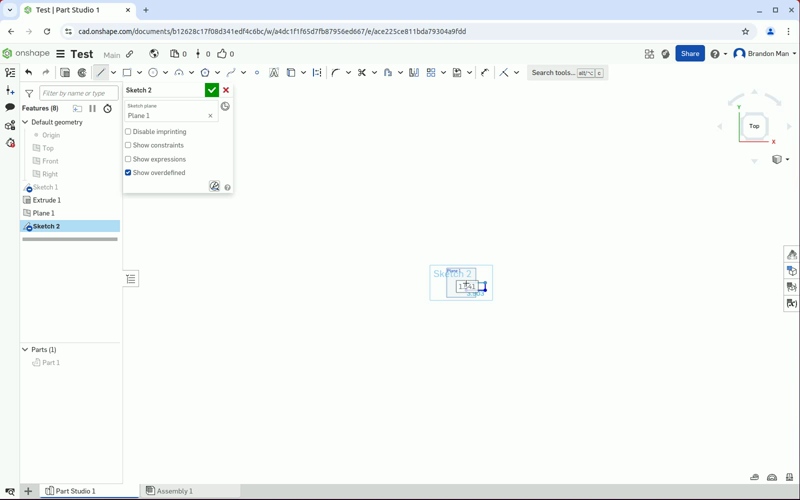
key_up(shift)
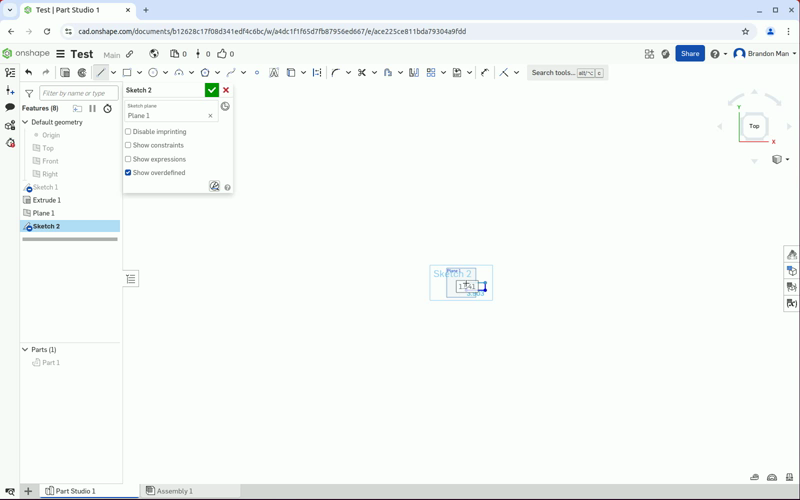
mouse_move(496, 282)
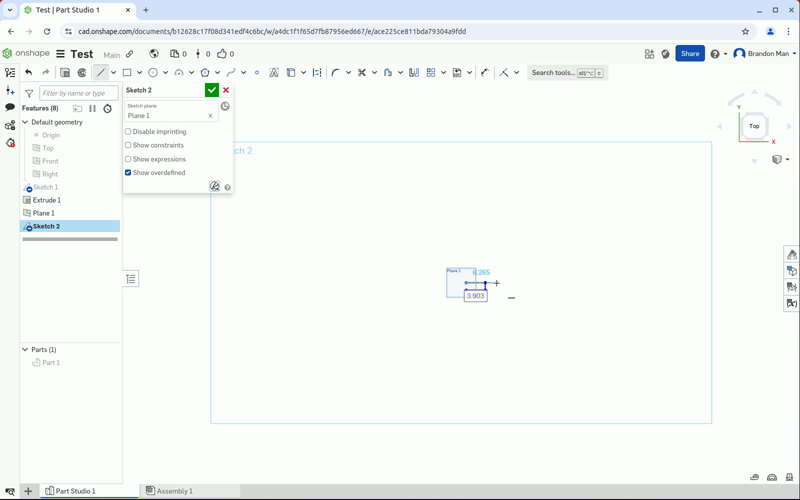
key_down(shift)
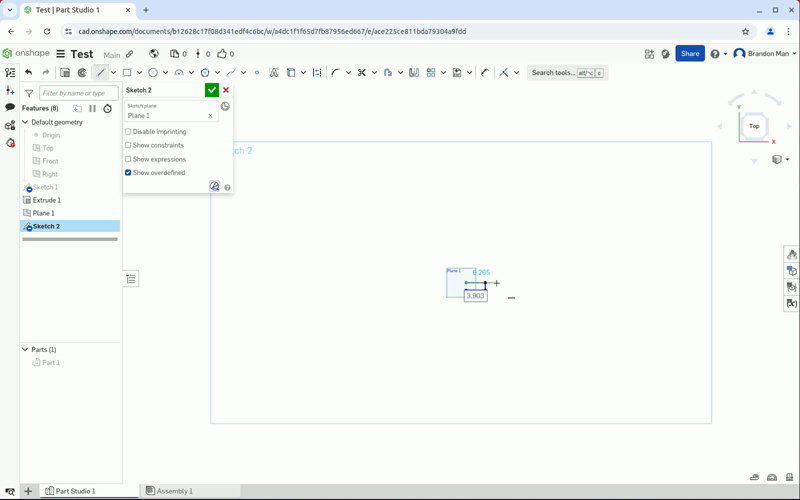
mouse_move(466, 290)
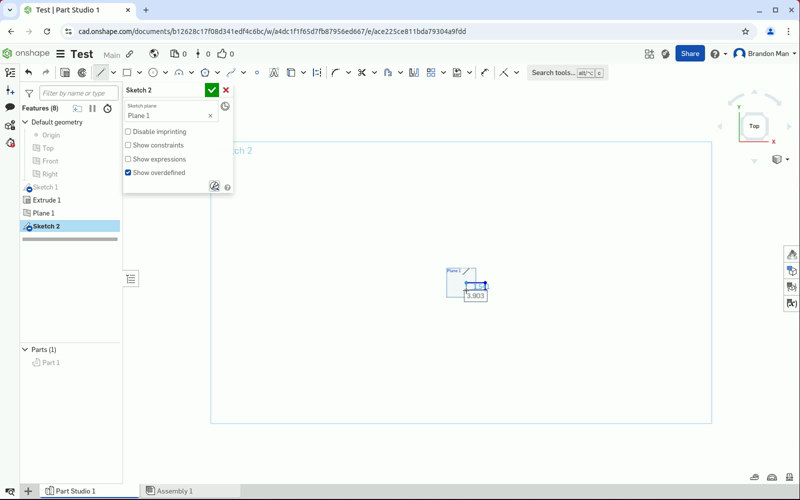
scroll(6)
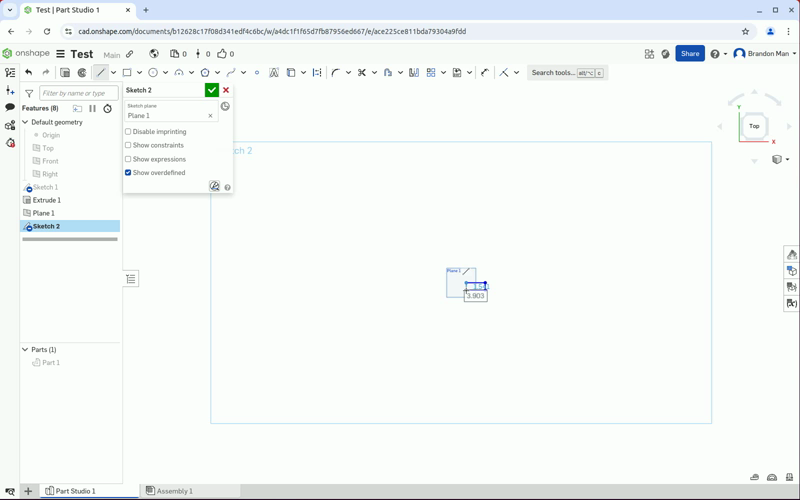
scroll(6)
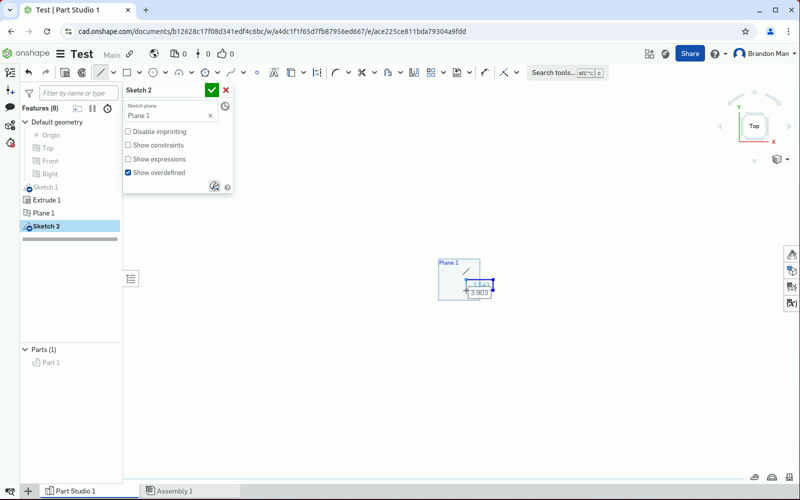
scroll(6)
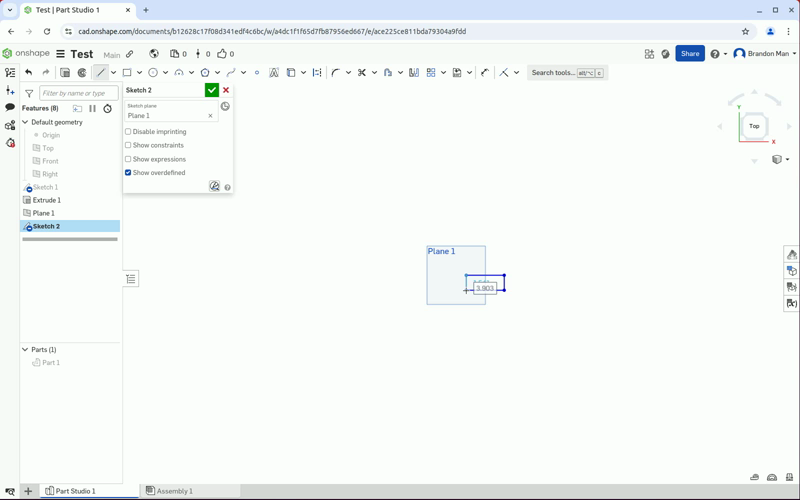
scroll(6)
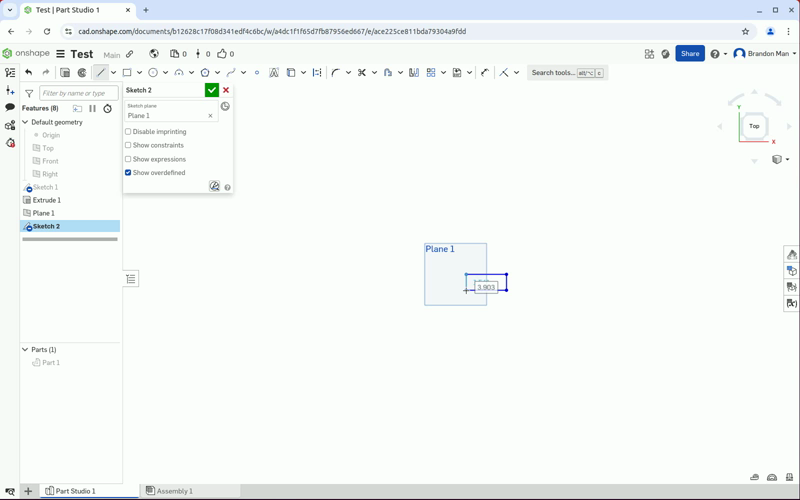
scroll(6)
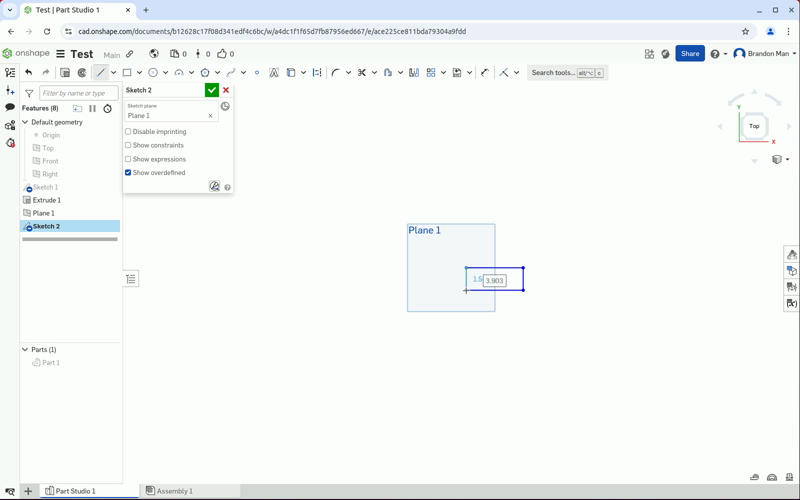
scroll(6)
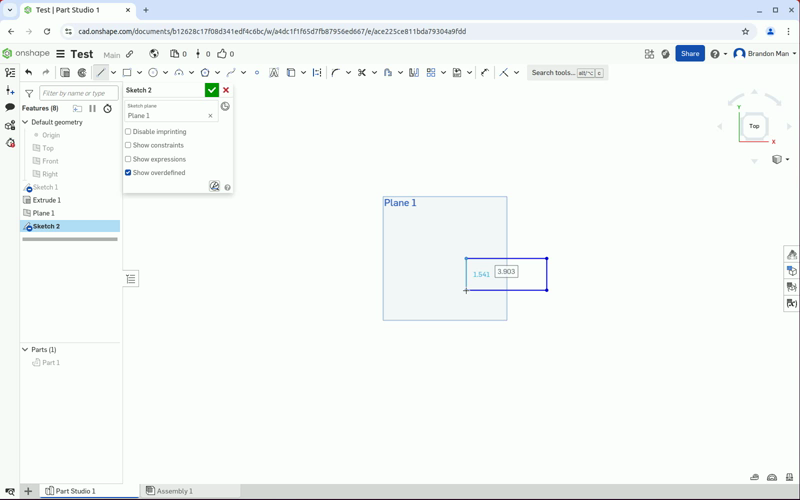
scroll(6)
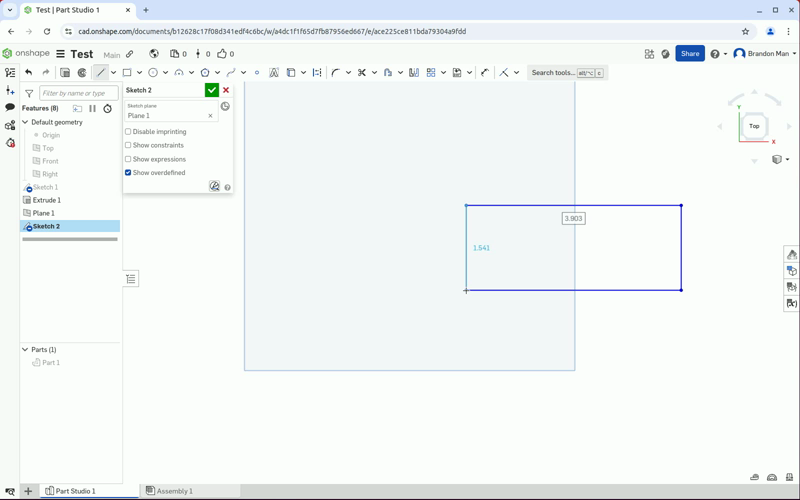
key_up(shift)
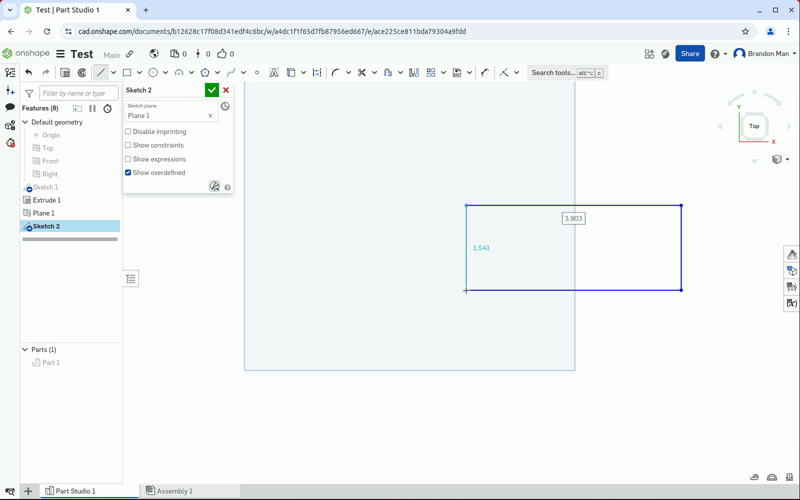
click(466, 290)
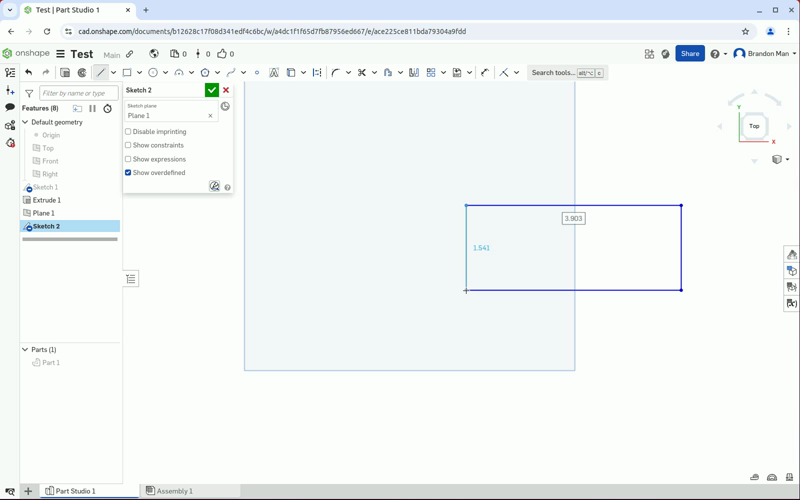
scroll(-6)
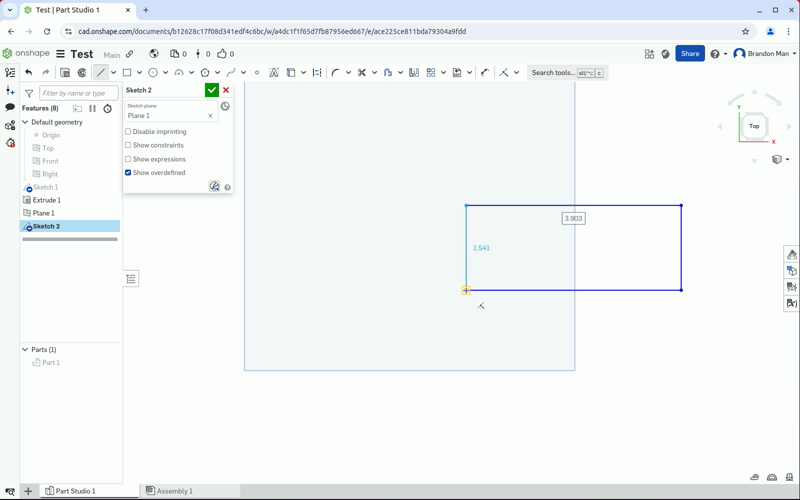
scroll(-6)
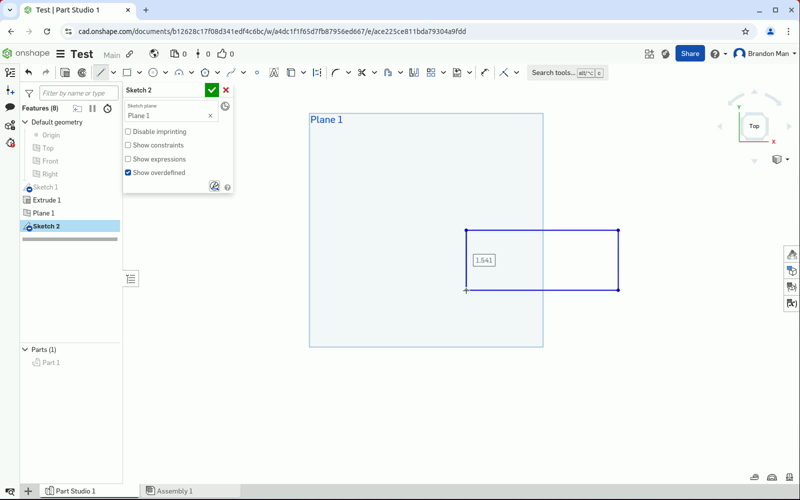
scroll(-6)
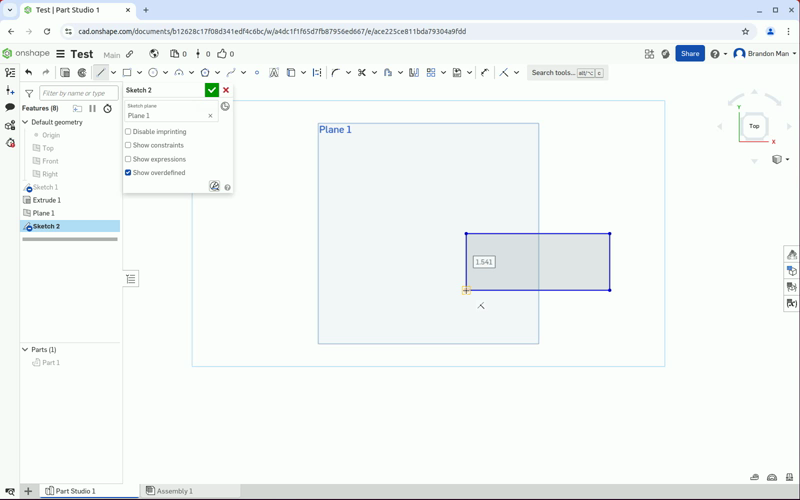
scroll(-6)
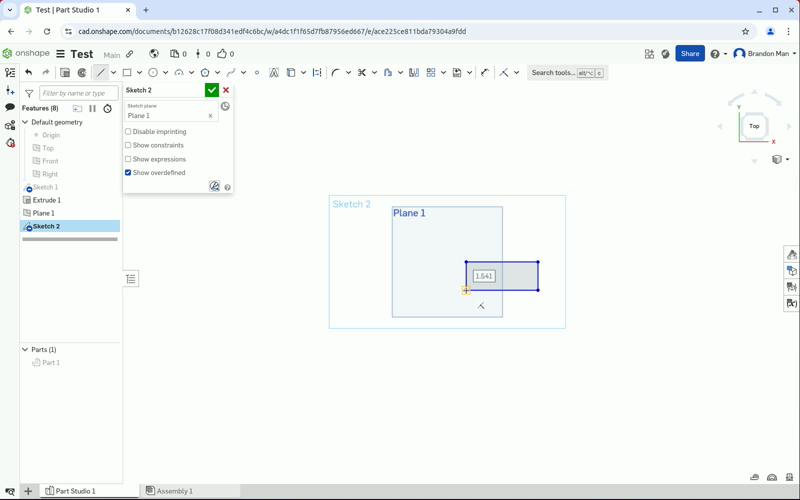
scroll(-6)
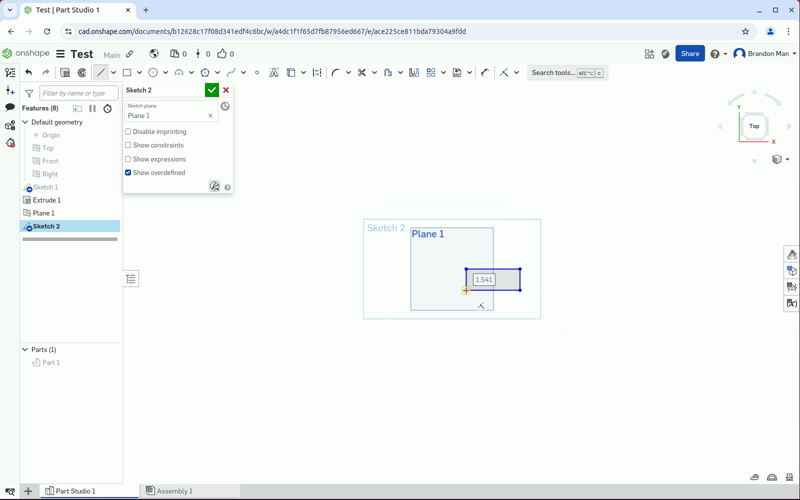
scroll(-6)
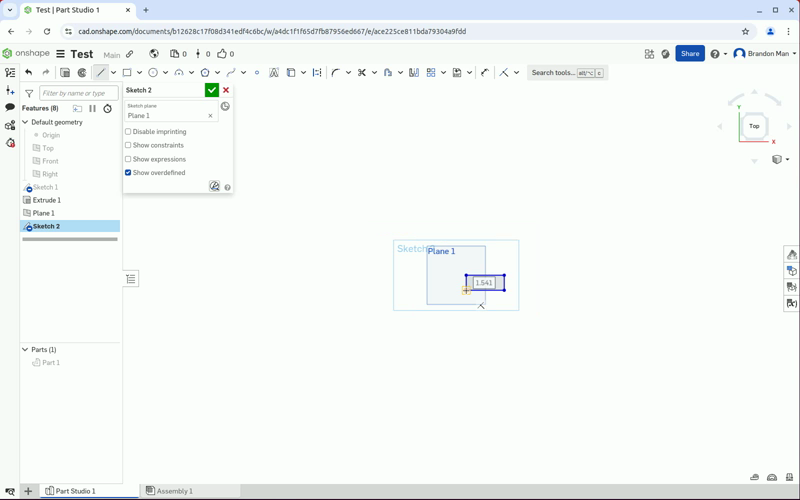
scroll(-6)
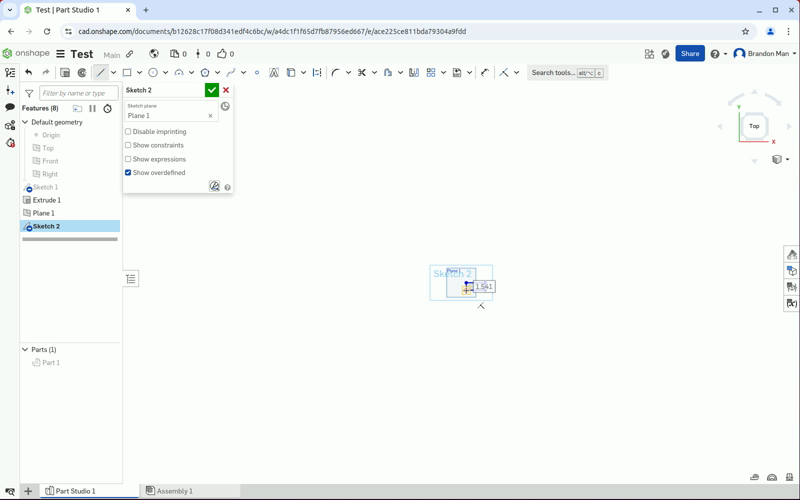
key(esc)
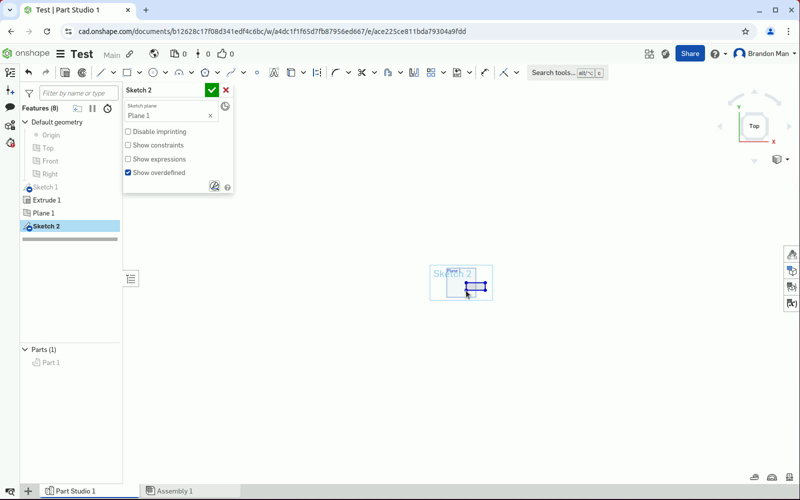
mouse_move(474, 287)
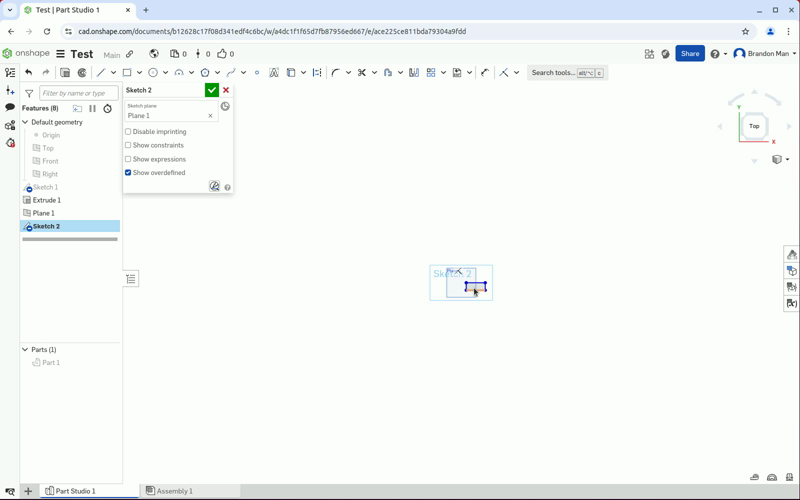
scroll(6)
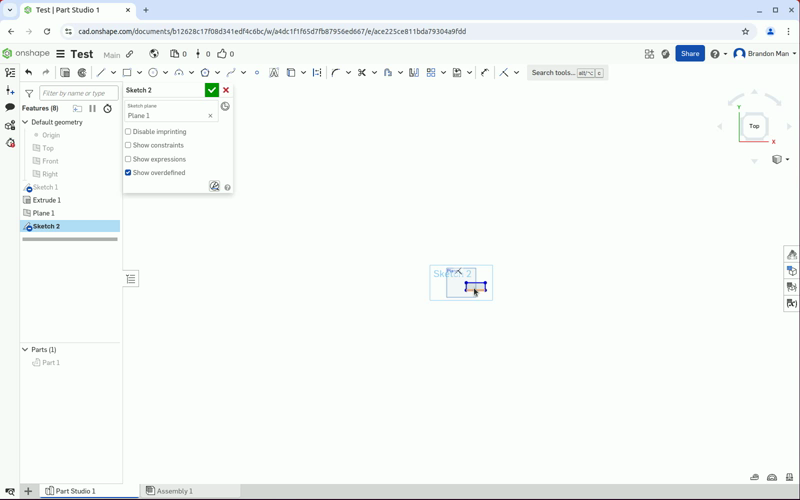
scroll(6)
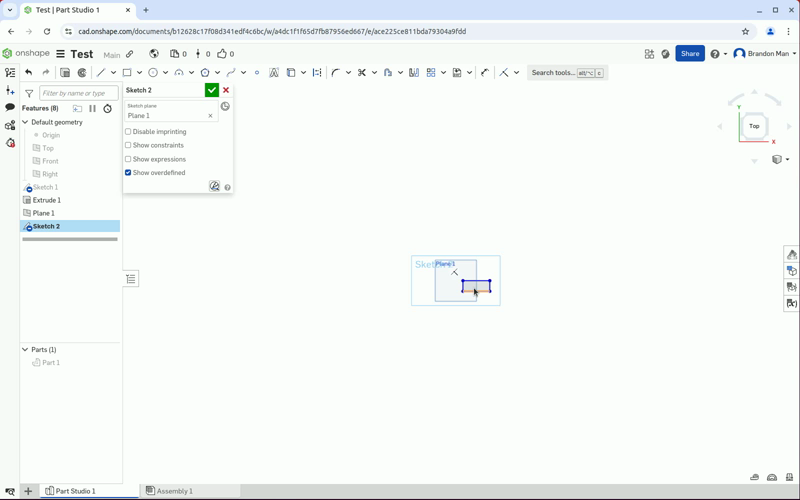
scroll(6)
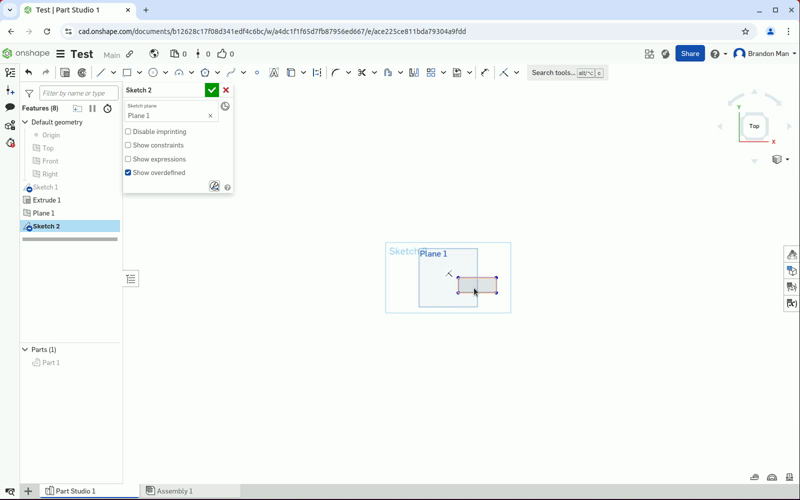
scroll(6)
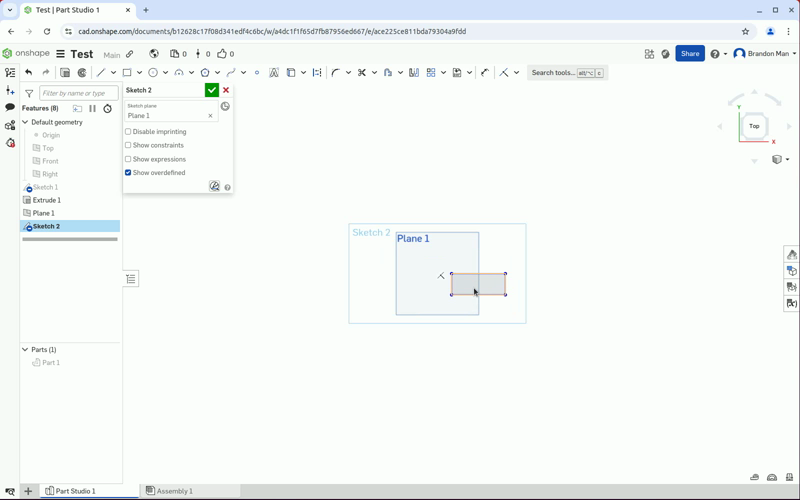
scroll(6)
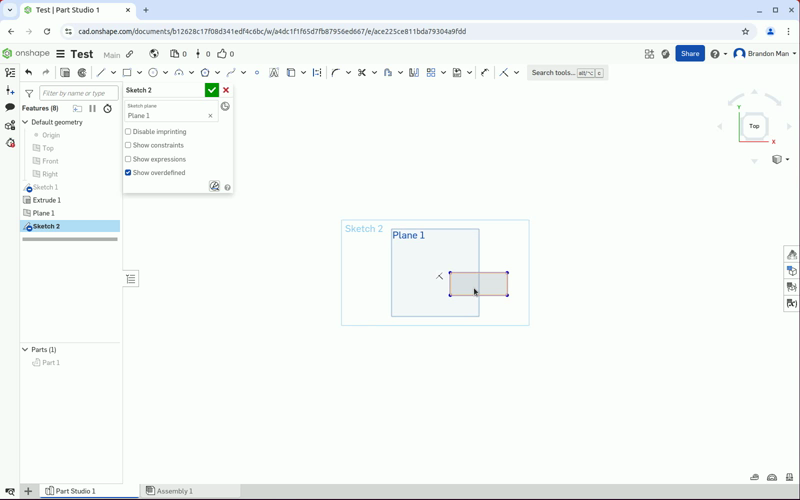
scroll(6)
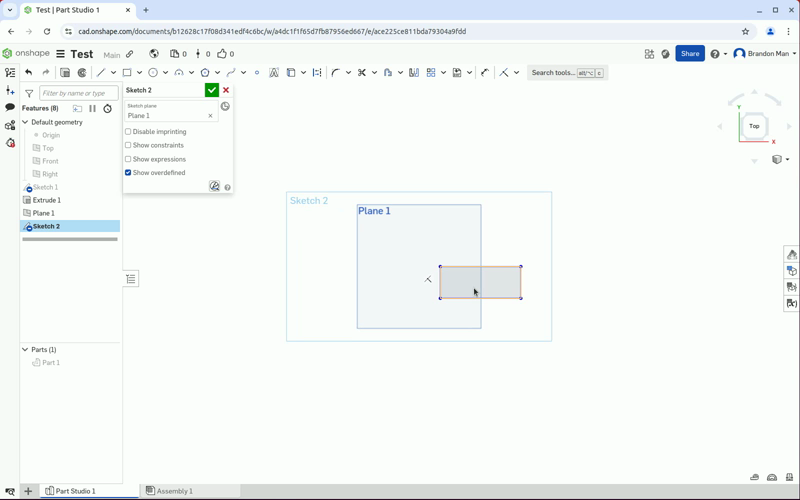
scroll(6)
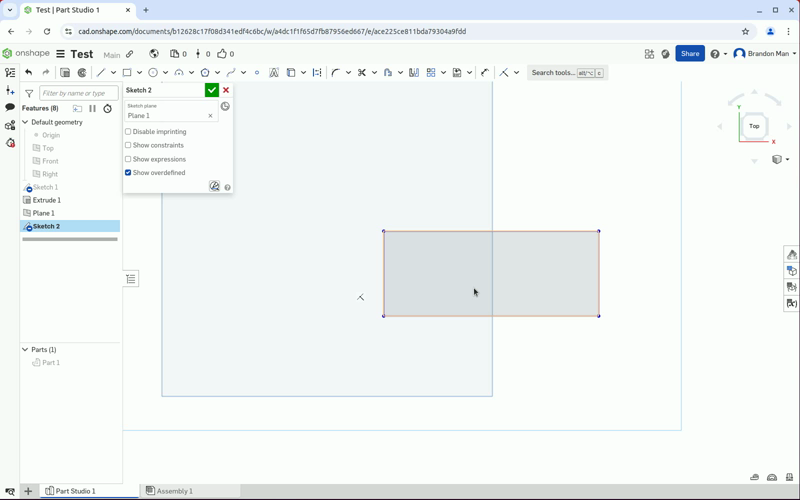
click(474, 287)
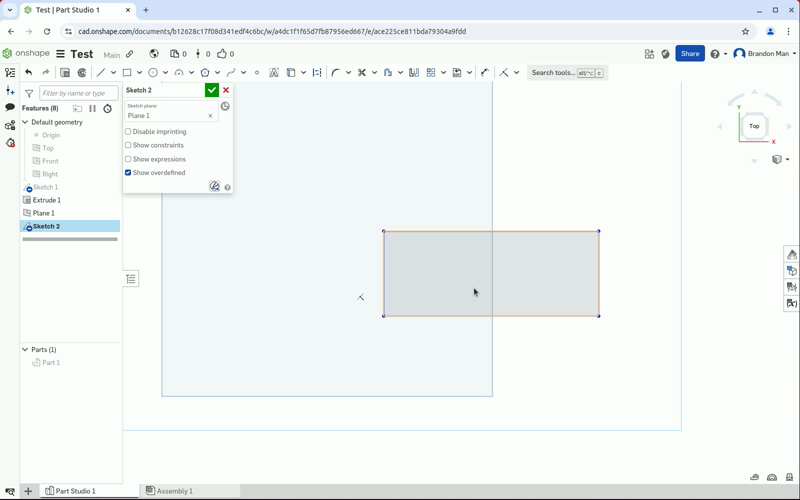
scroll(-6)
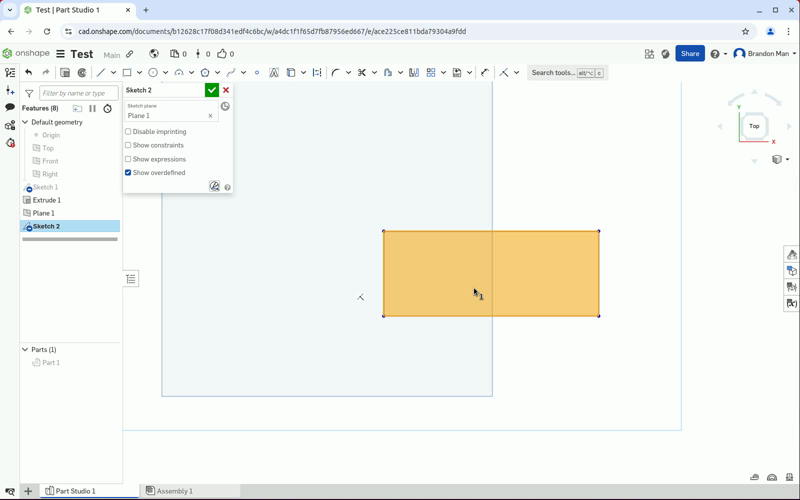
scroll(-6)
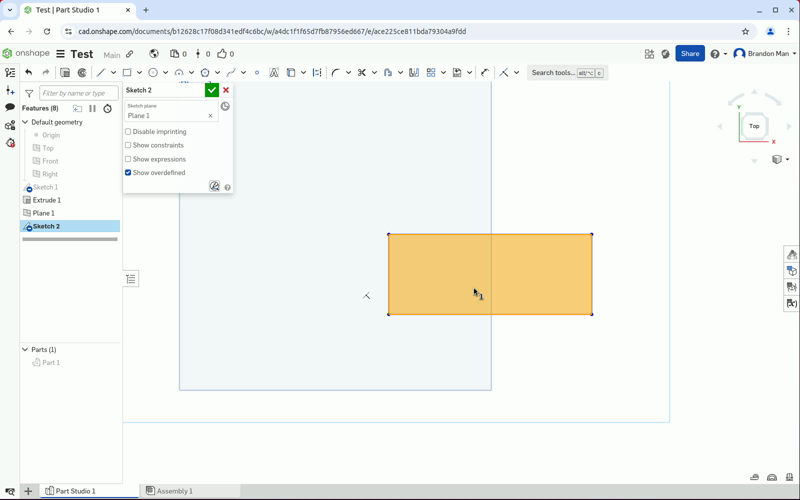
scroll(-6)
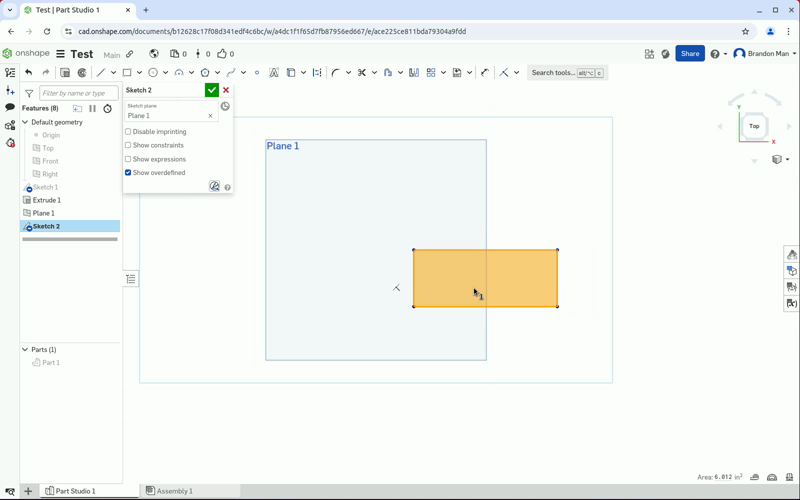
scroll(-6)
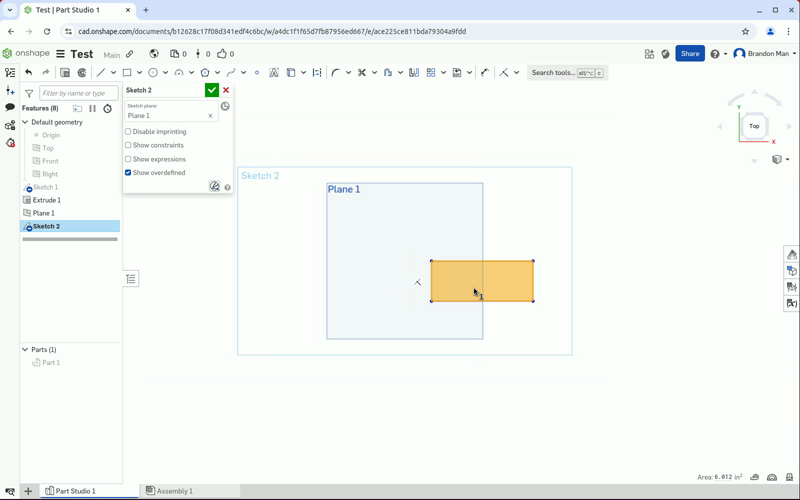
scroll(-6)
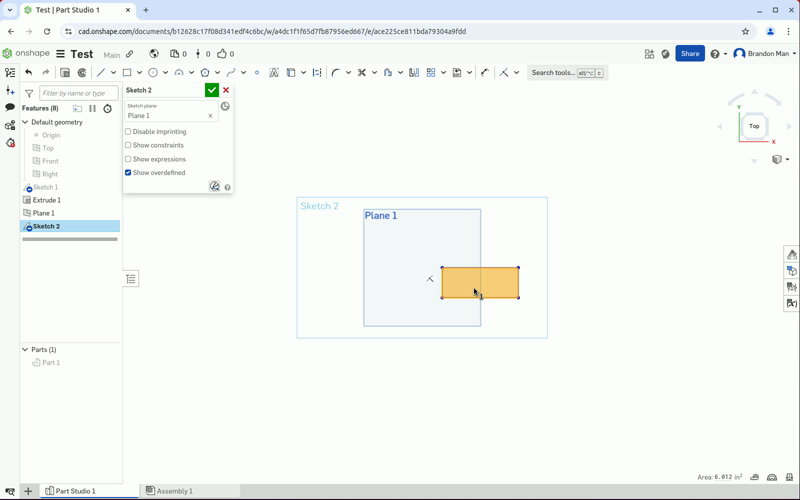
scroll(-6)
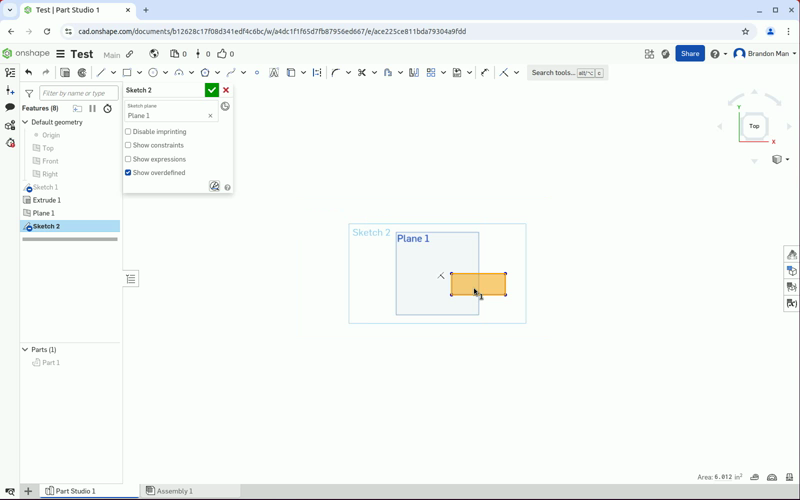
scroll(-6)
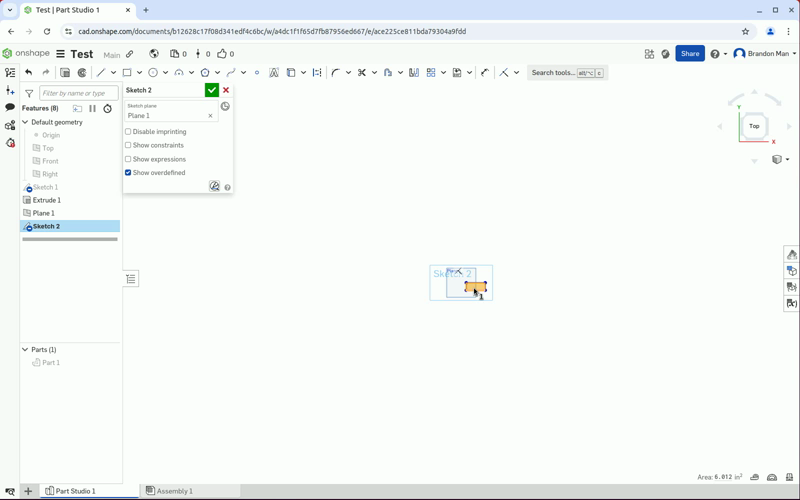
mouse_move(73, 352)
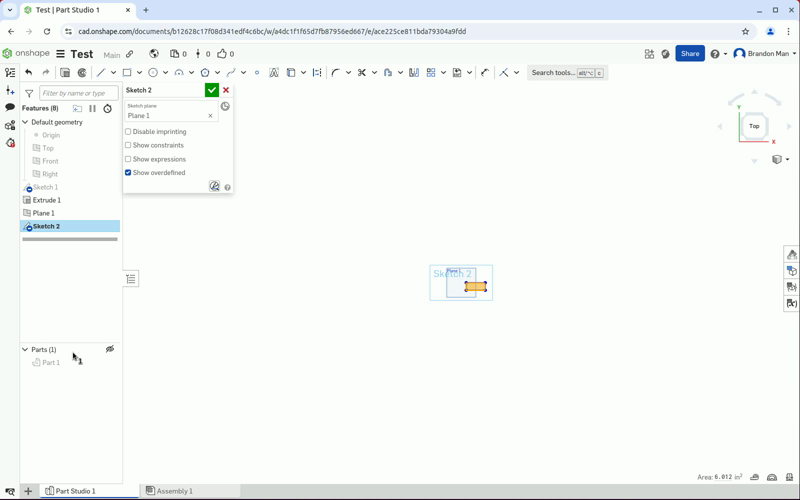
key(shift+y)
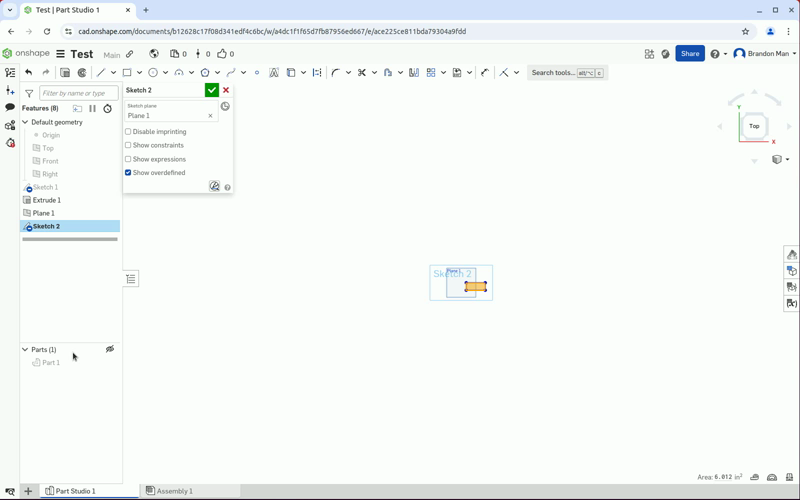
key(shift+e)
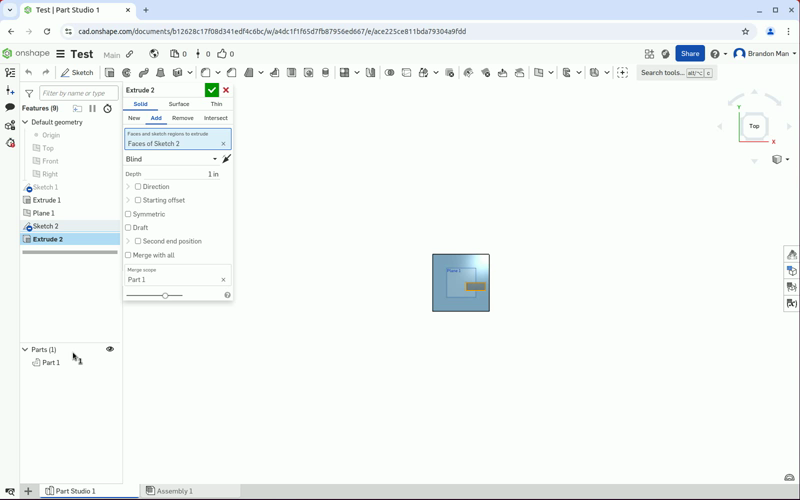
mouse_move(143, 106)
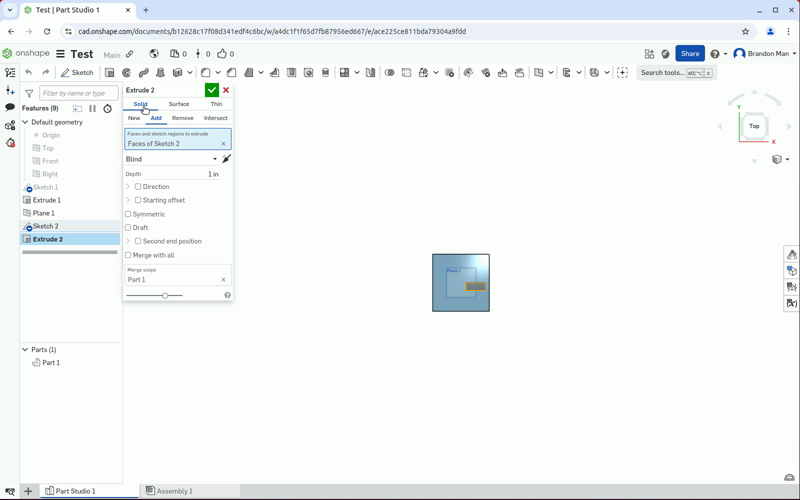
click(143, 106)
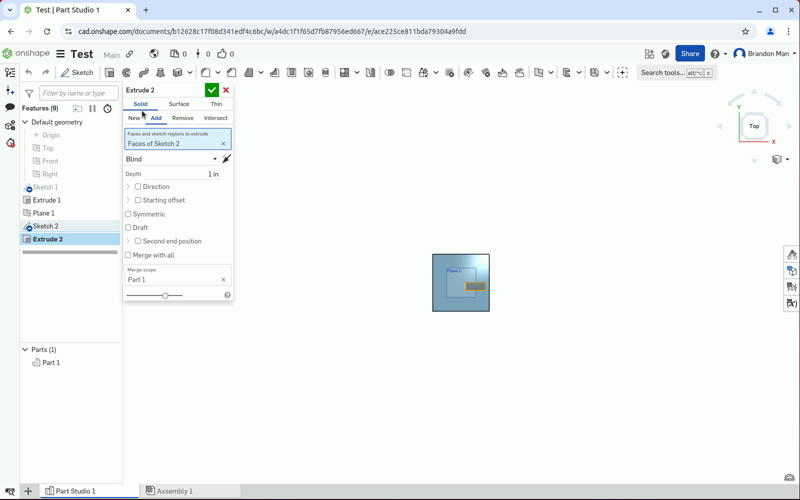
mouse_move(137, 120)
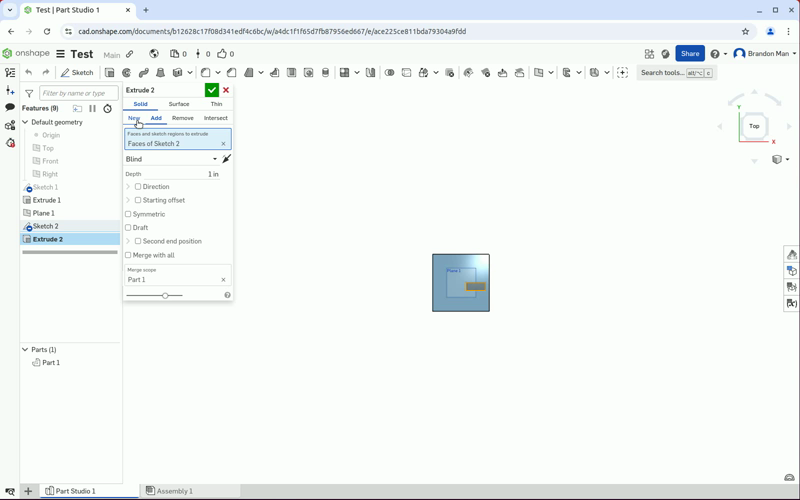
click(137, 120)
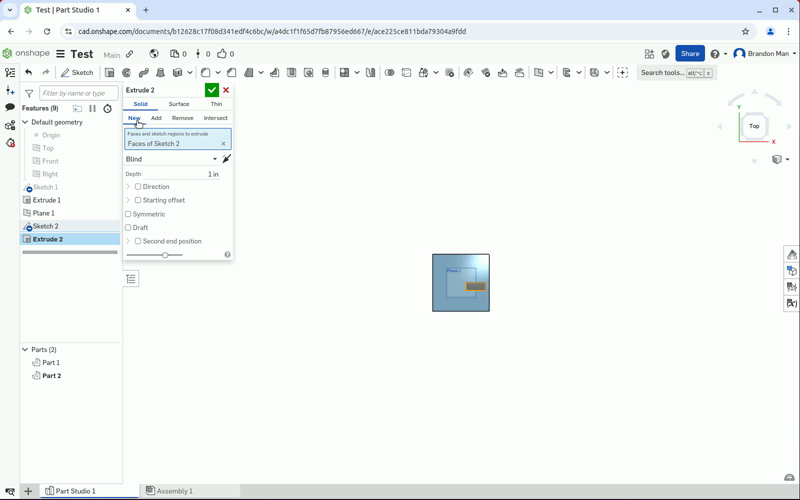
key(tab, 4)
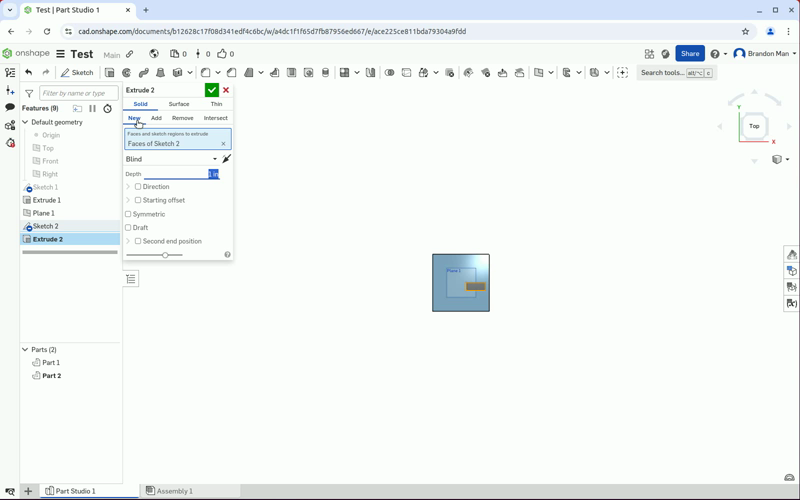
text(11.554)
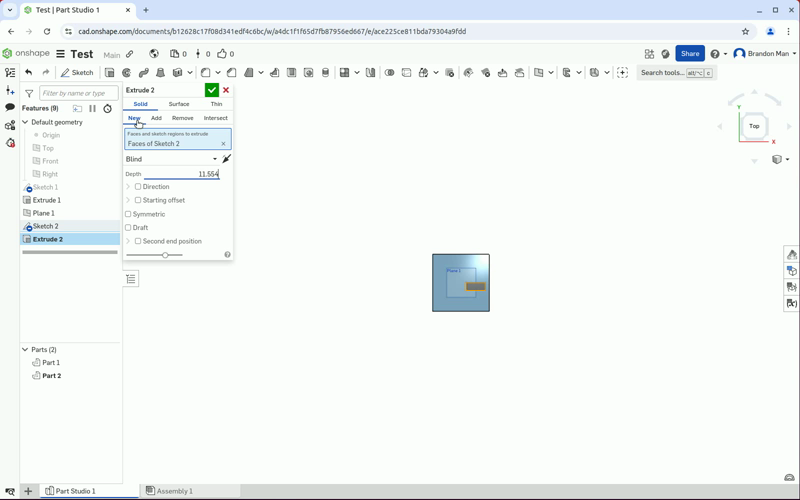
key(enter)
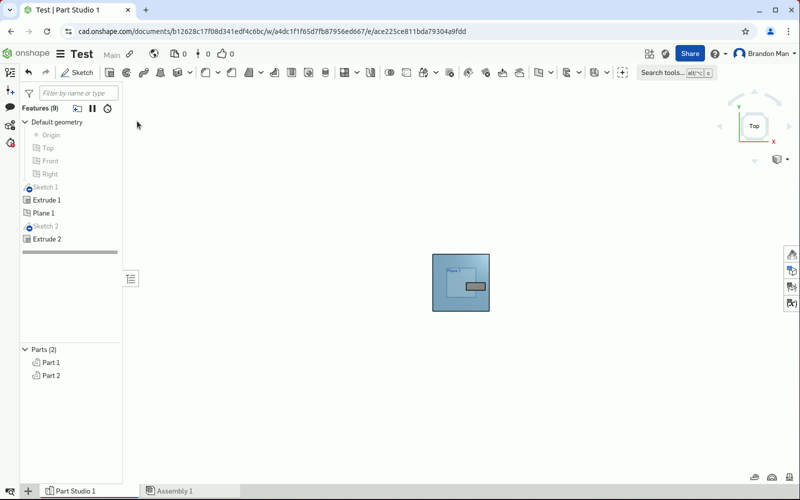
key(shift+h)
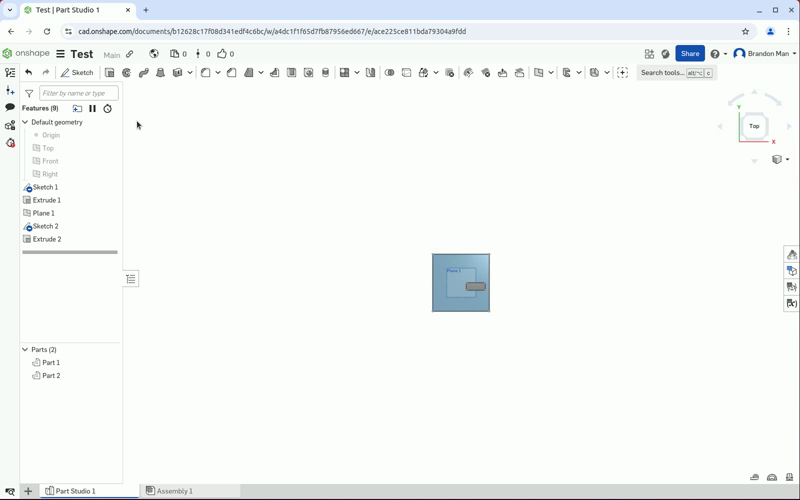
key(shift+h)
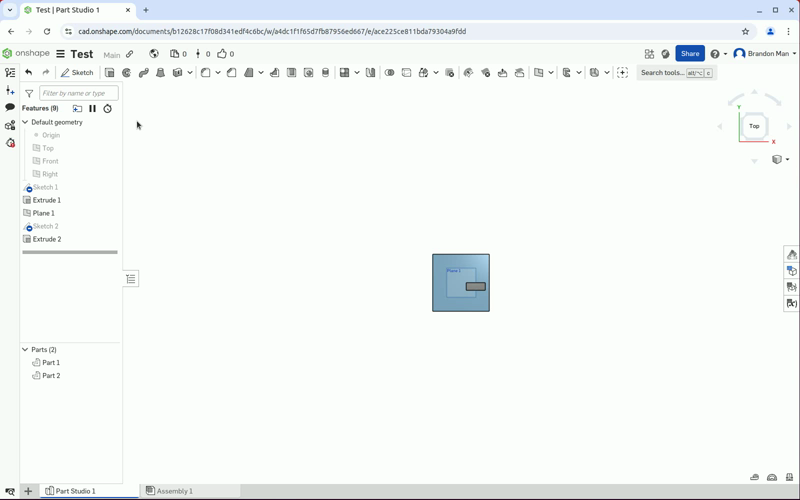
mouse_move(73, 189)
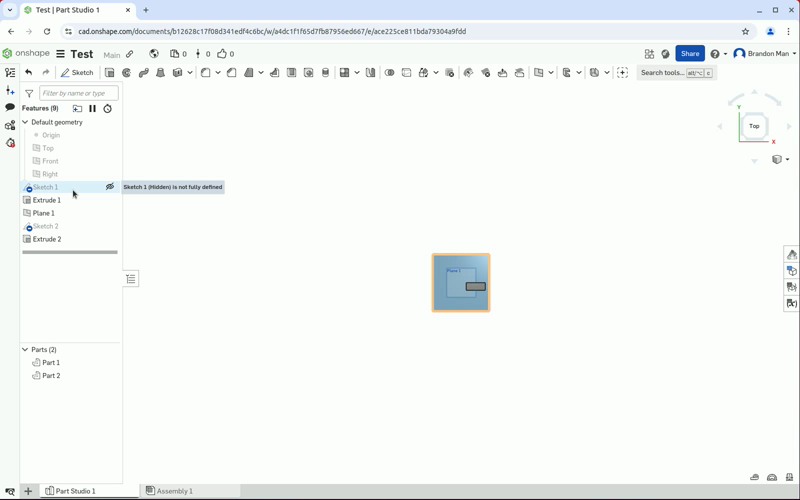
click(73, 189)
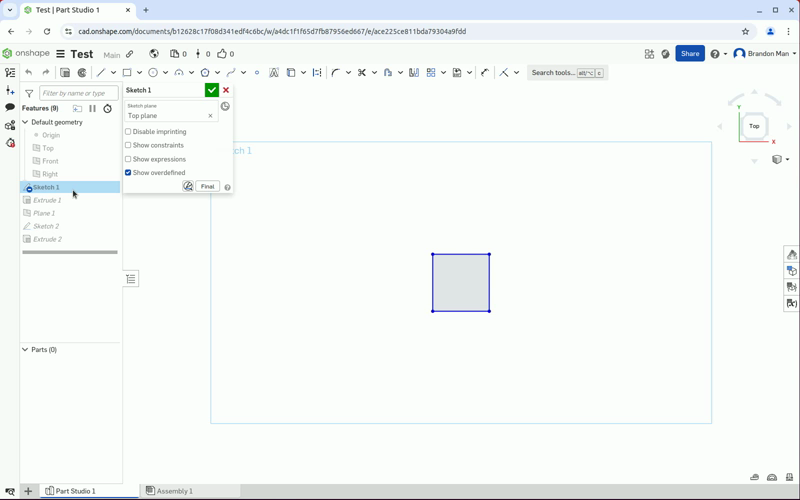
mouse_move(229, 92)
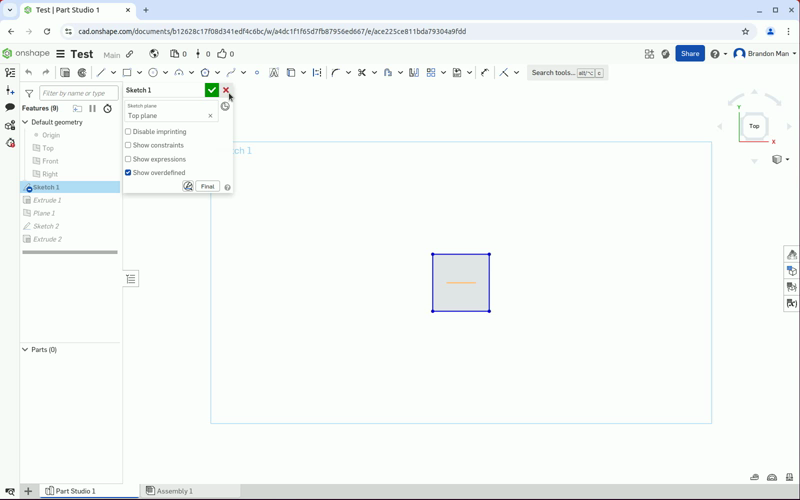
click(229, 92)
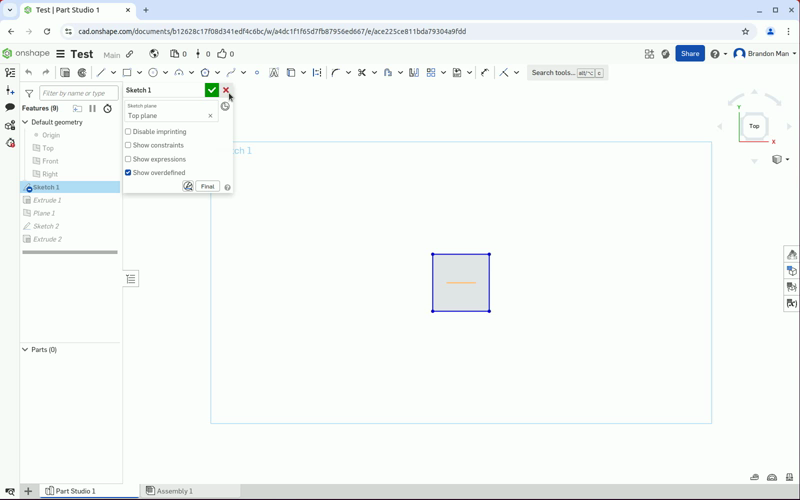
key(shift+s)
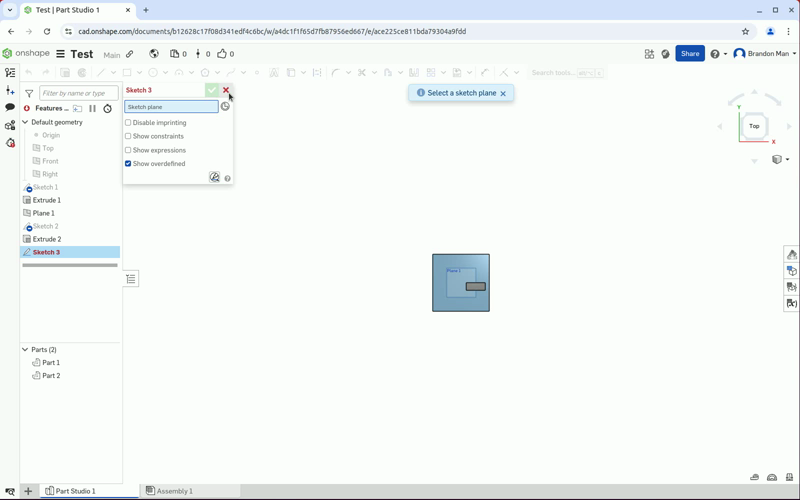
mouse_move(73, 215)
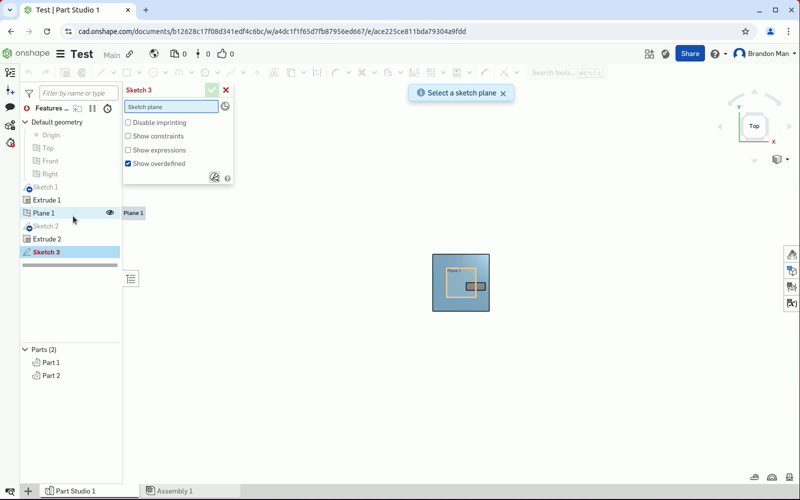
click(73, 215)
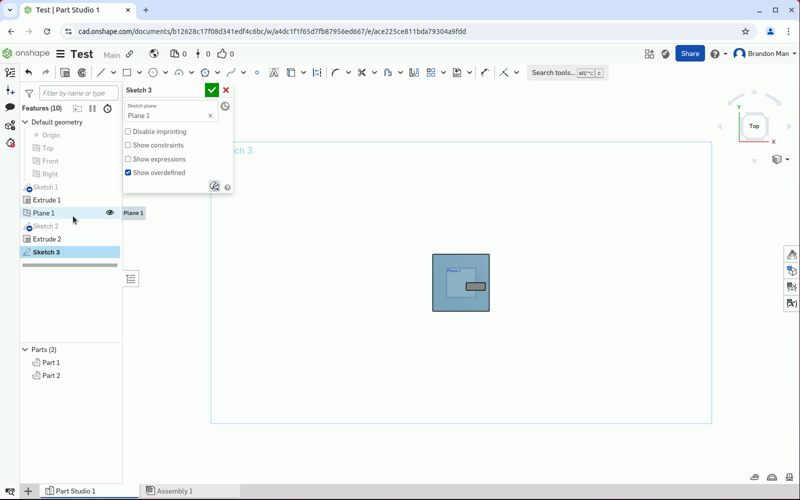
mouse_move(73, 352)
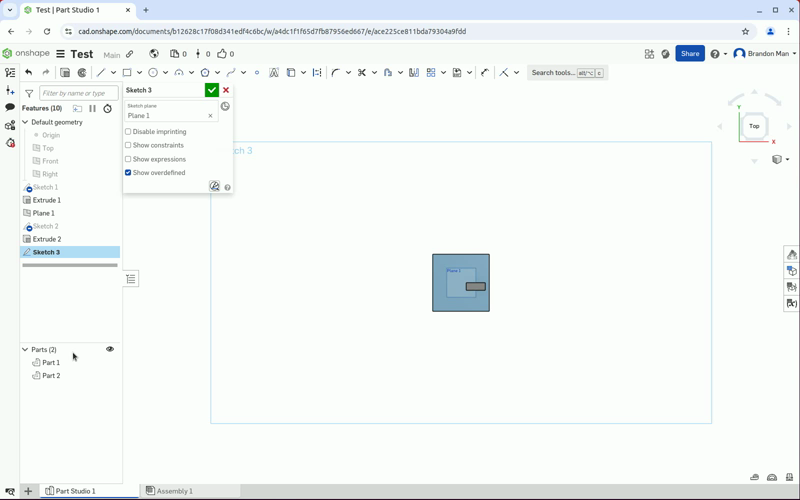
key(y)
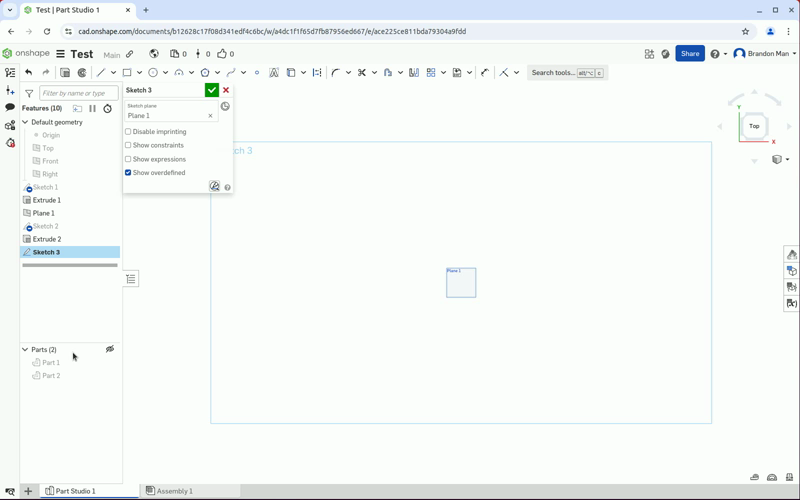
key(l)
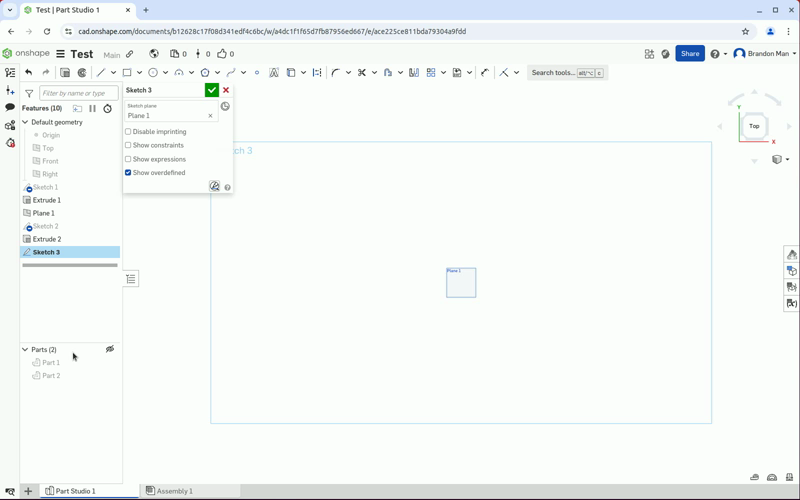
key_down(shift)
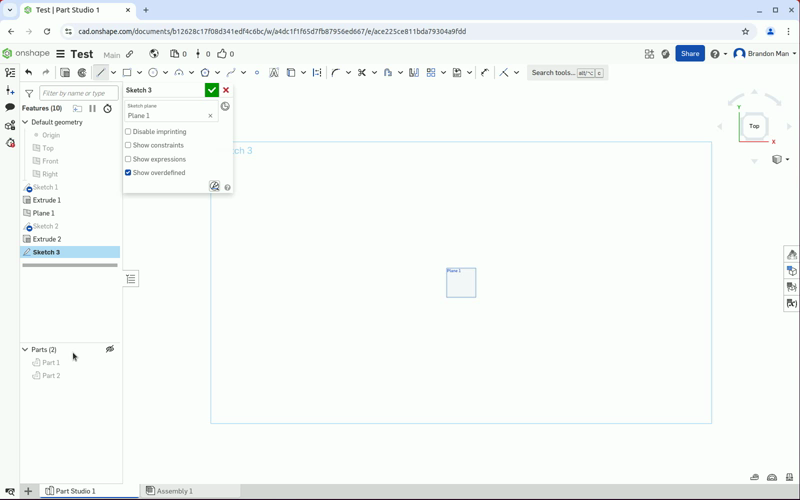
mouse_move(436, 290)
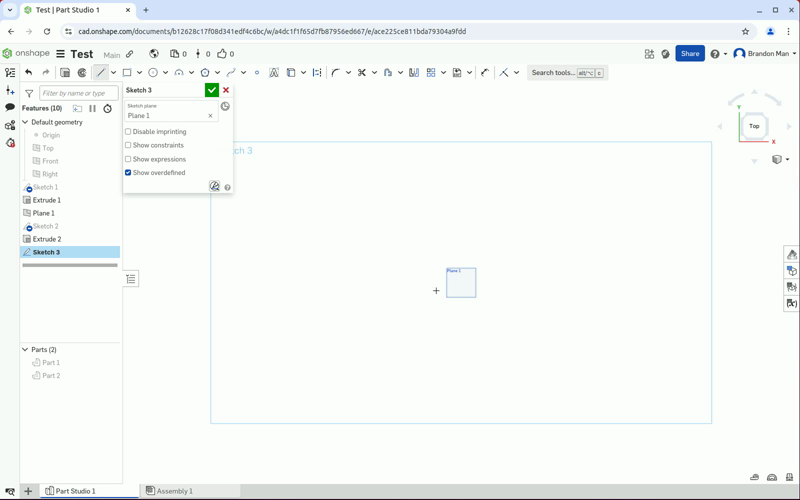
click(436, 290)
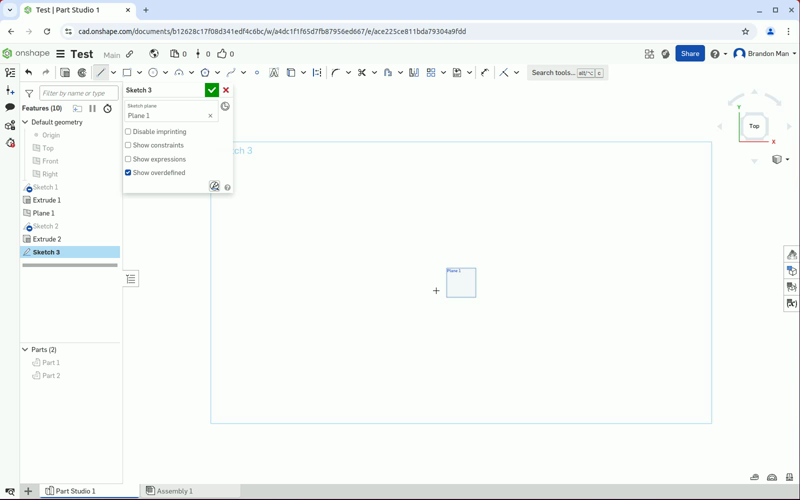
key_up(shift)
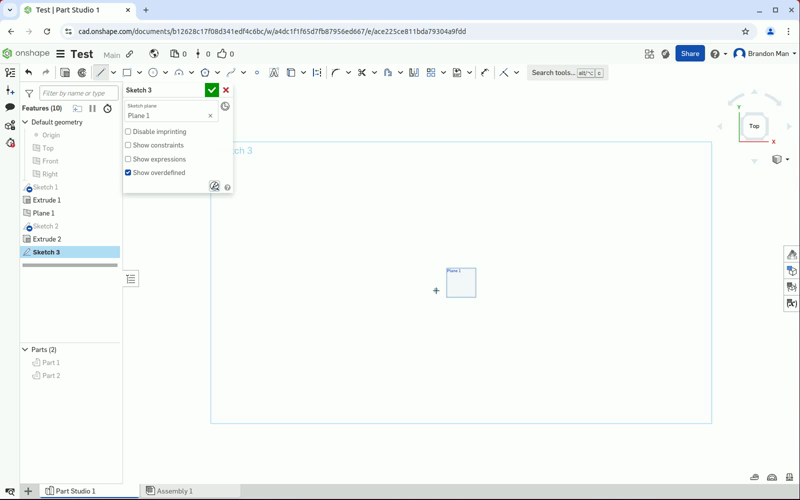
key_down(shift)
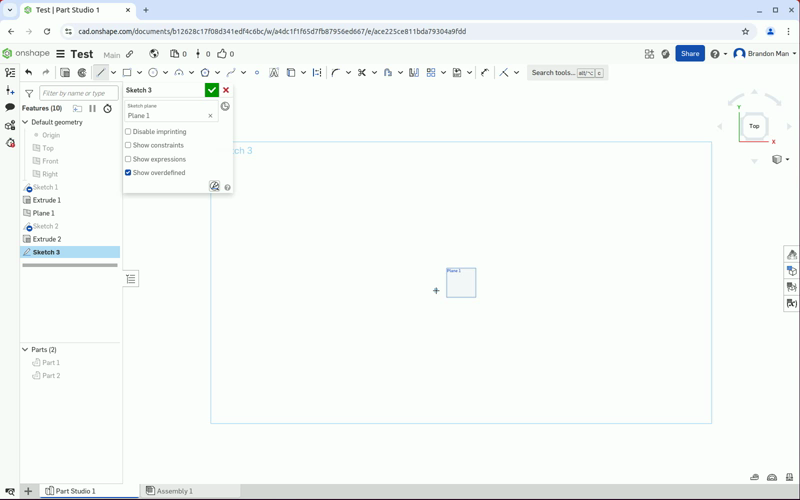
mouse_move(466, 290)
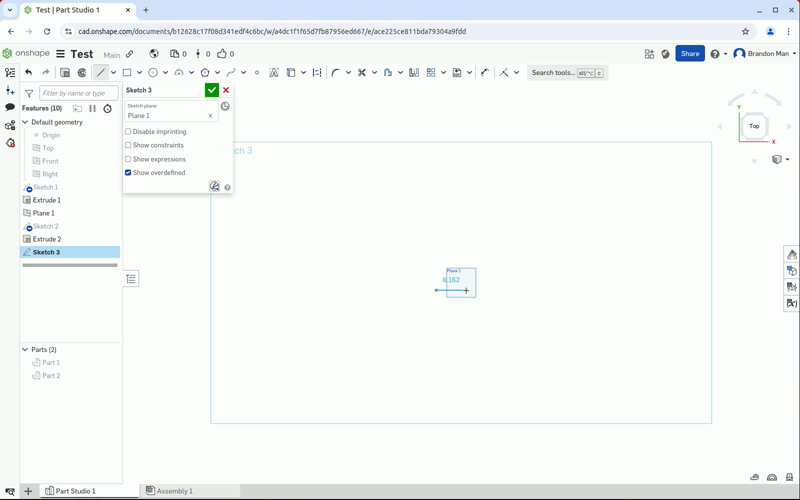
mouse_move(454, 290)
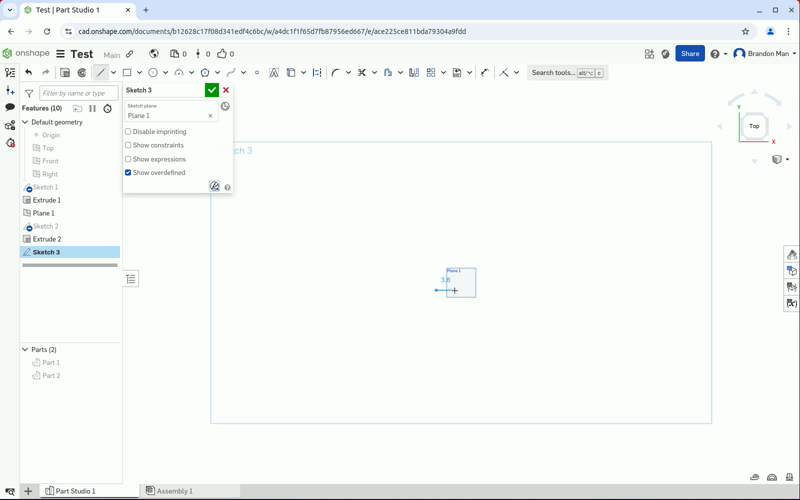
click(454, 290)
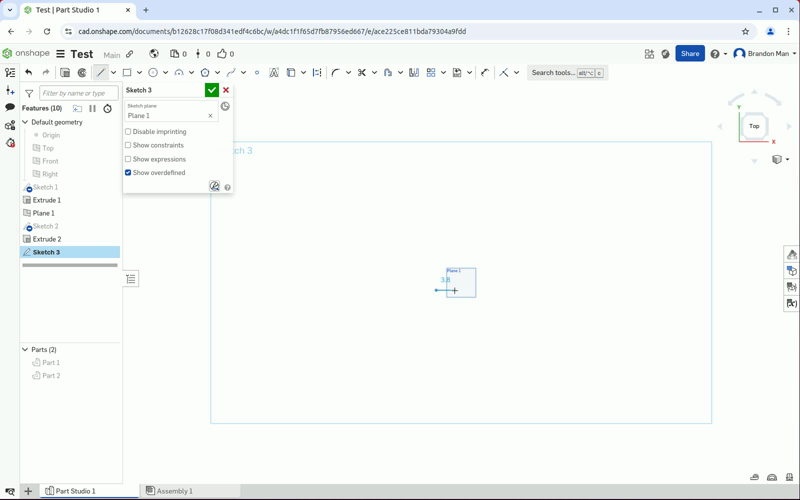
key_up(shift)
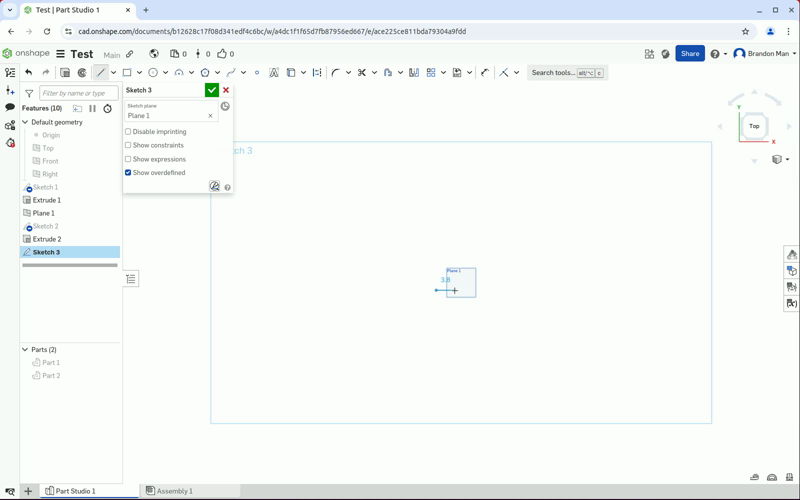
key_down(shift)
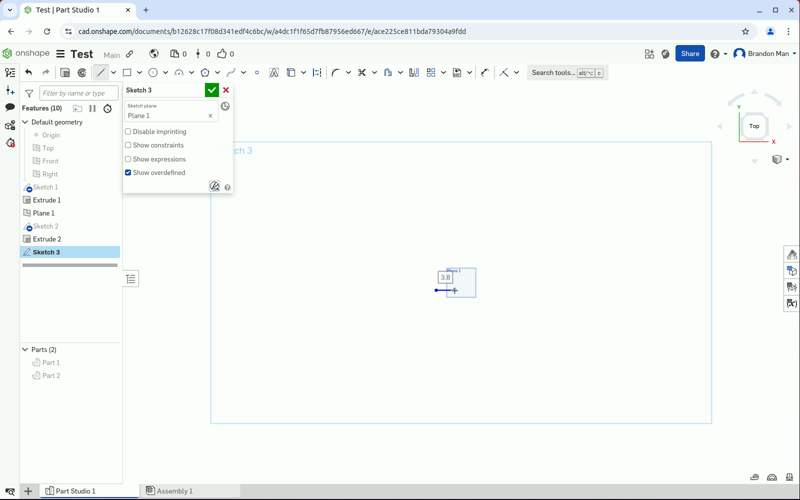
mouse_move(484, 290)
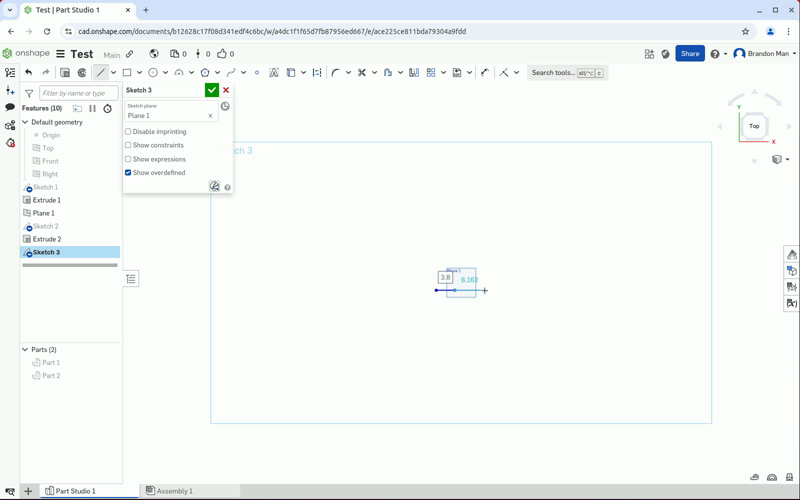
mouse_move(454, 282)
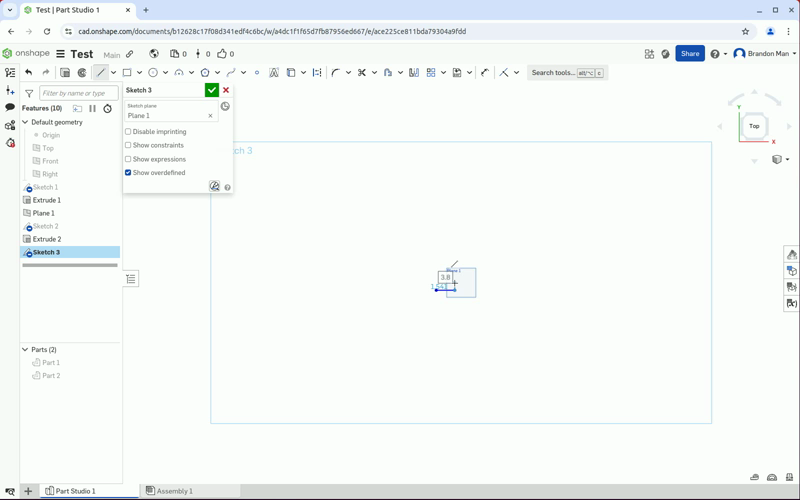
scroll(6)
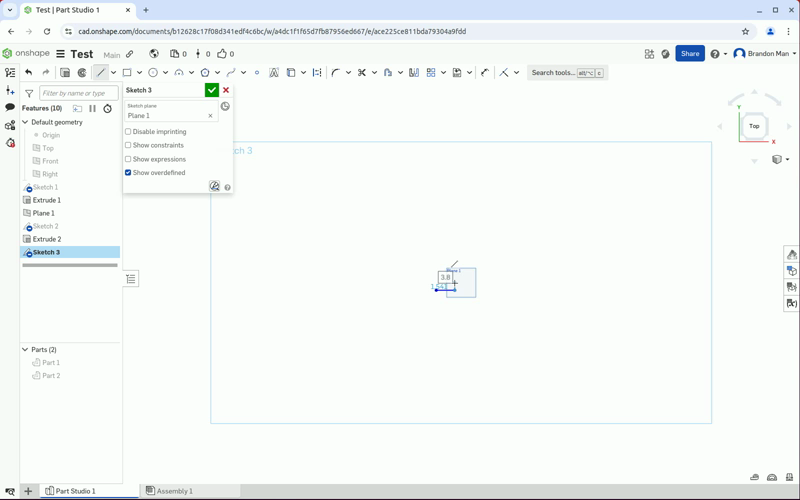
scroll(6)
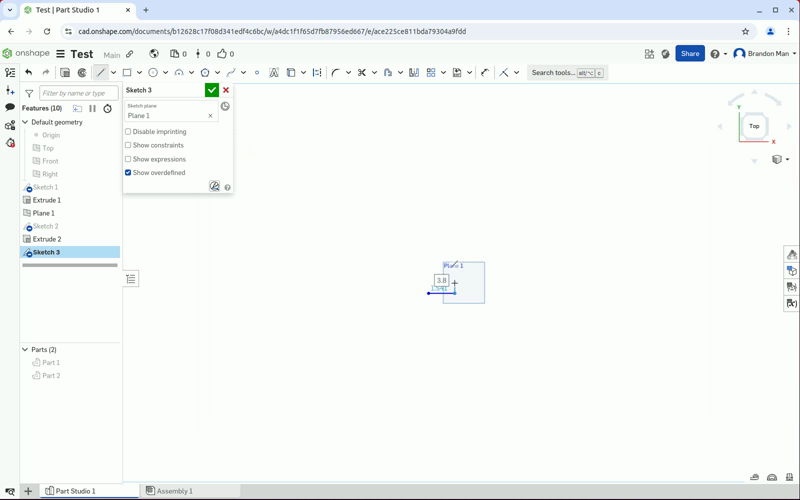
scroll(6)
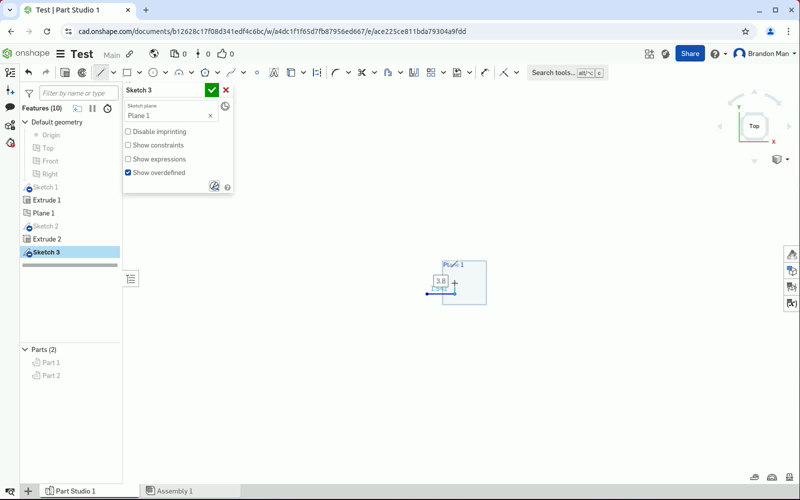
scroll(6)
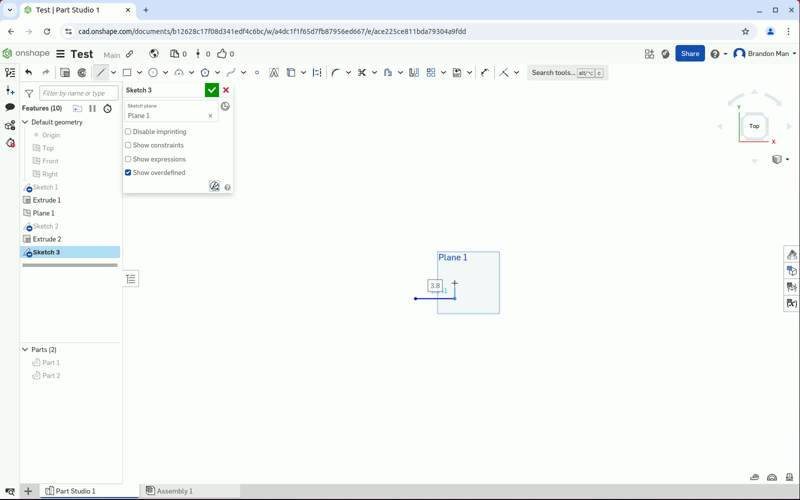
scroll(6)
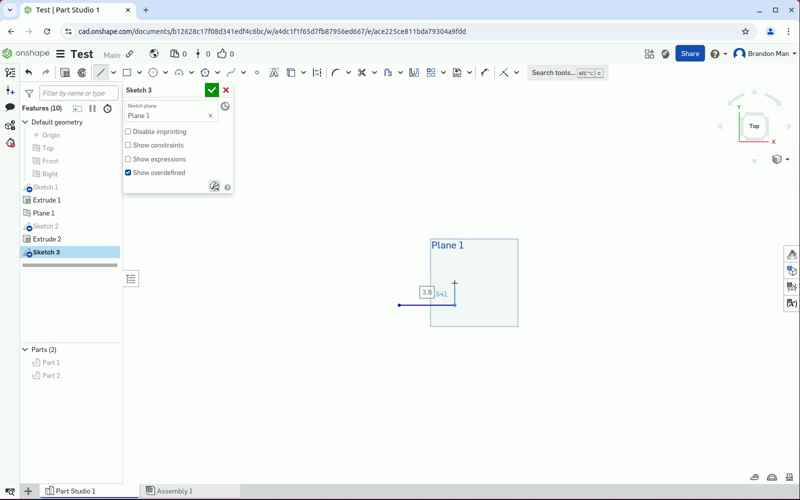
scroll(6)
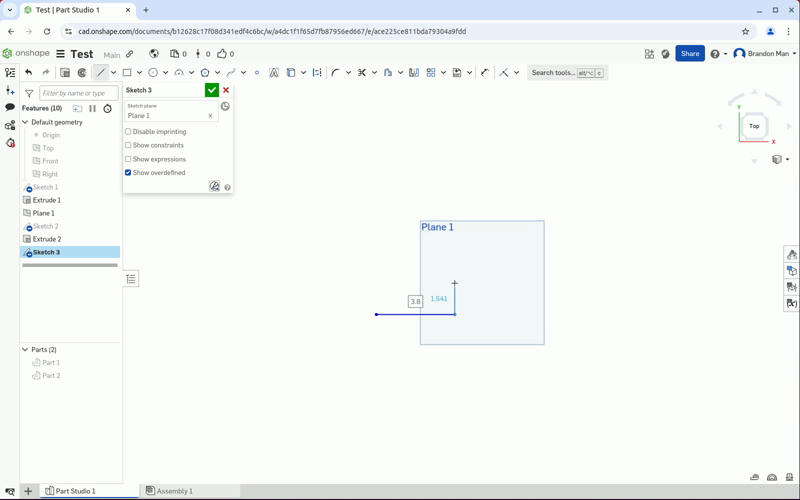
scroll(6)
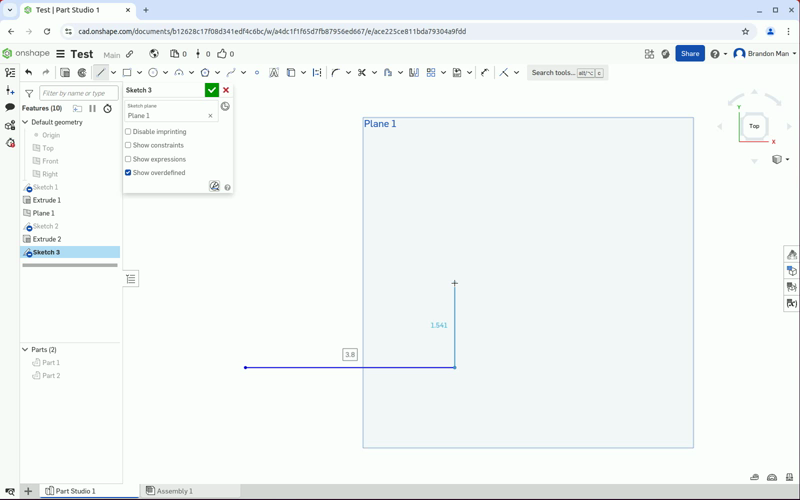
click(454, 282)
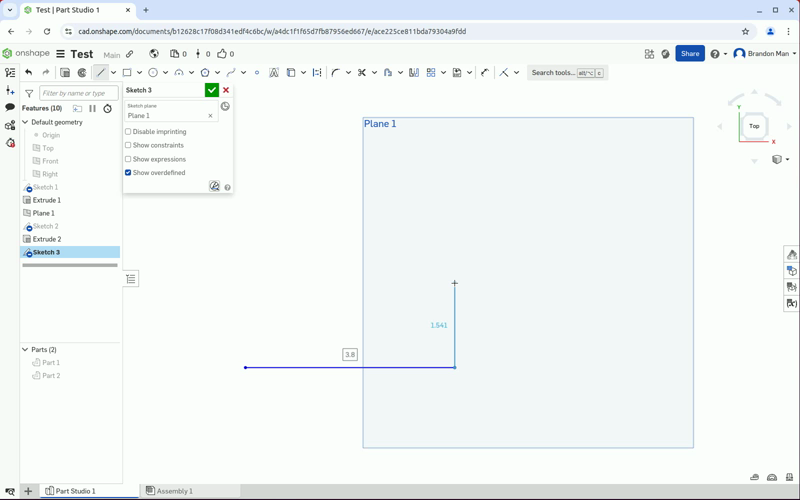
scroll(-6)
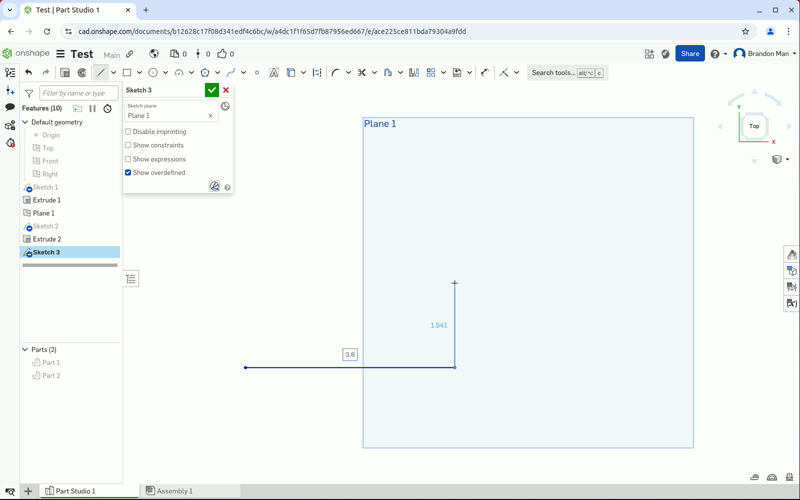
scroll(-6)
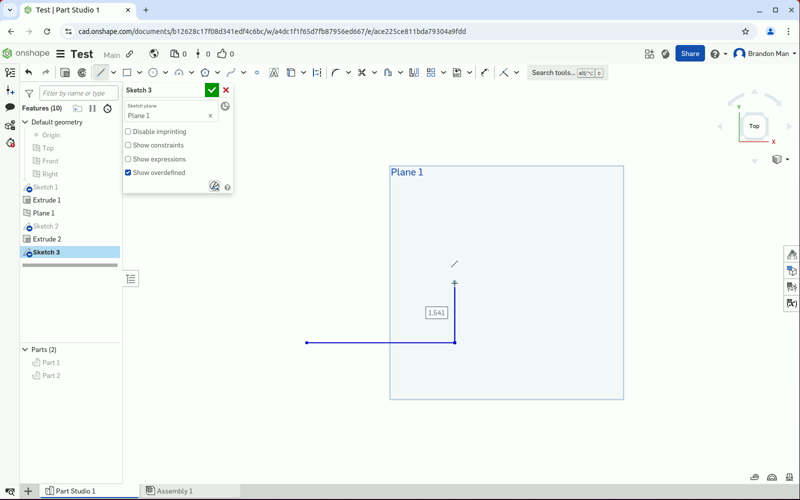
scroll(-6)
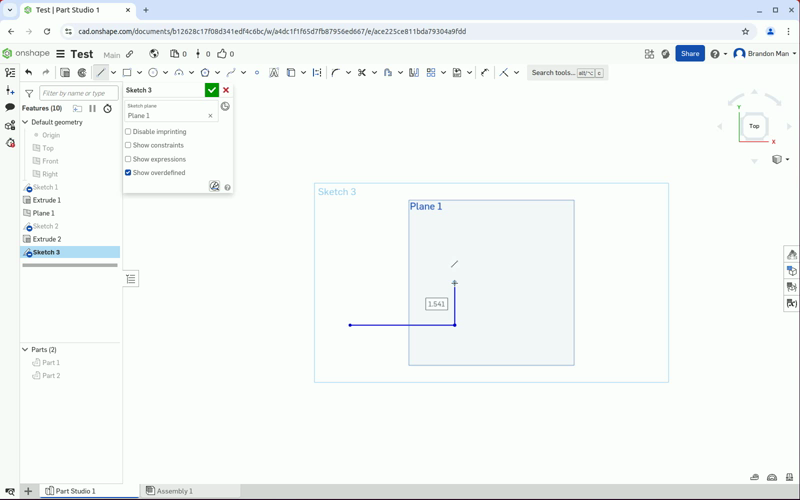
scroll(-6)
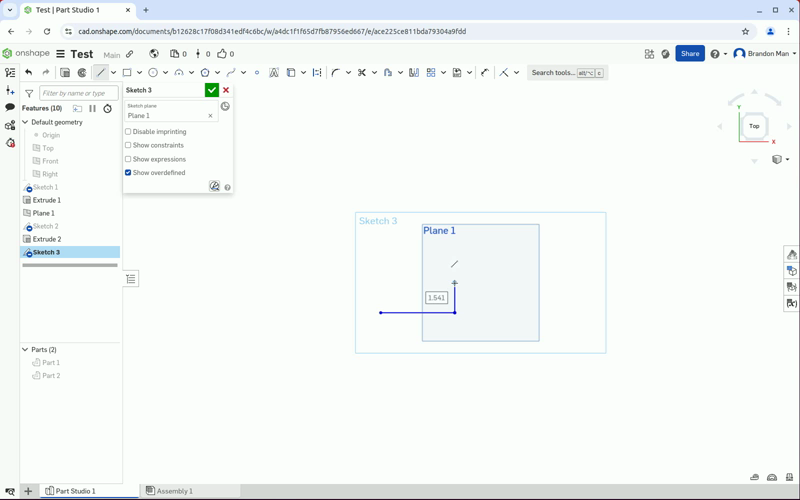
scroll(-6)
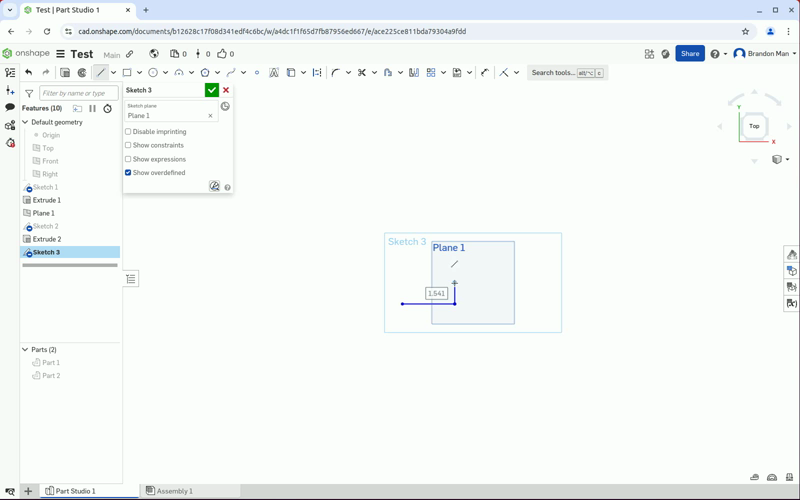
scroll(-6)
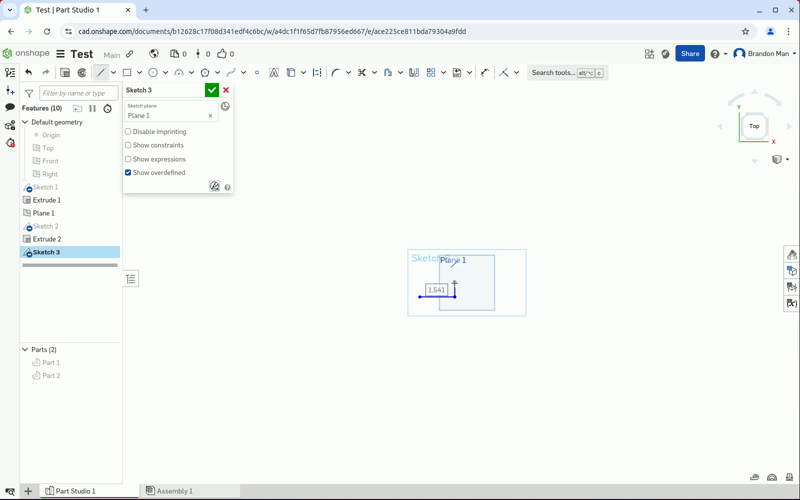
scroll(-6)
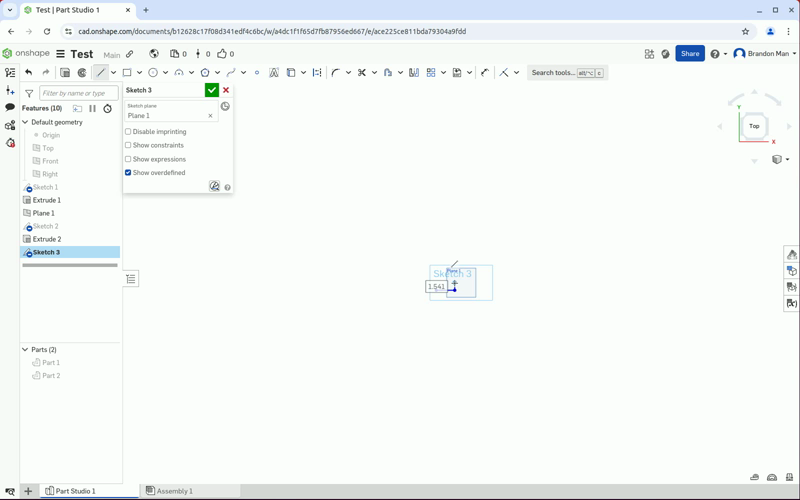
key_up(shift)
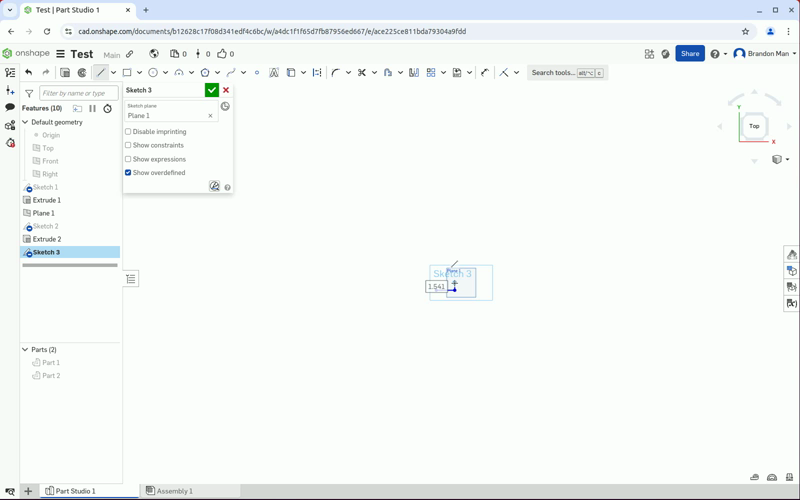
key_down(shift)
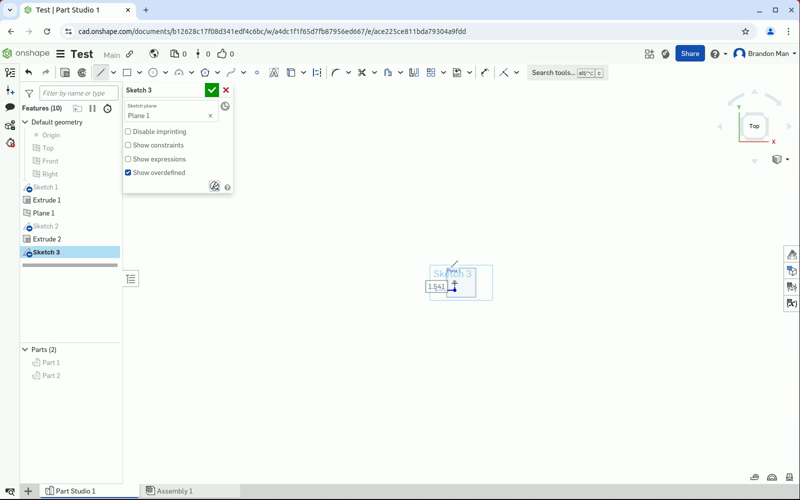
mouse_move(484, 282)
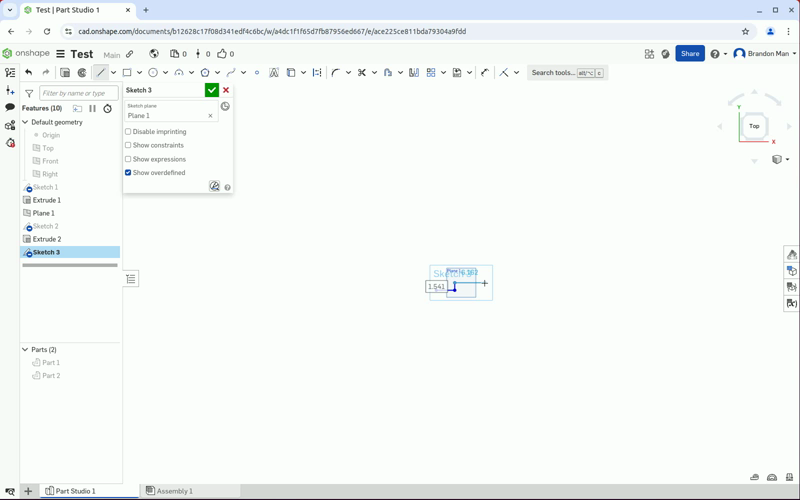
mouse_move(436, 282)
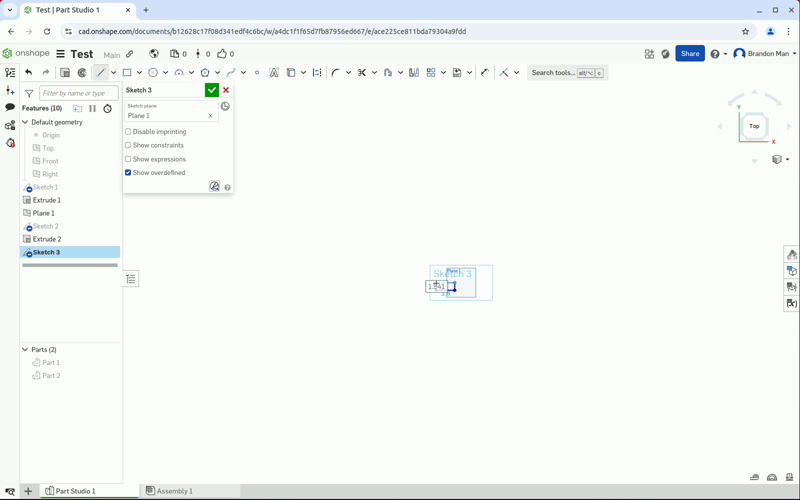
click(436, 282)
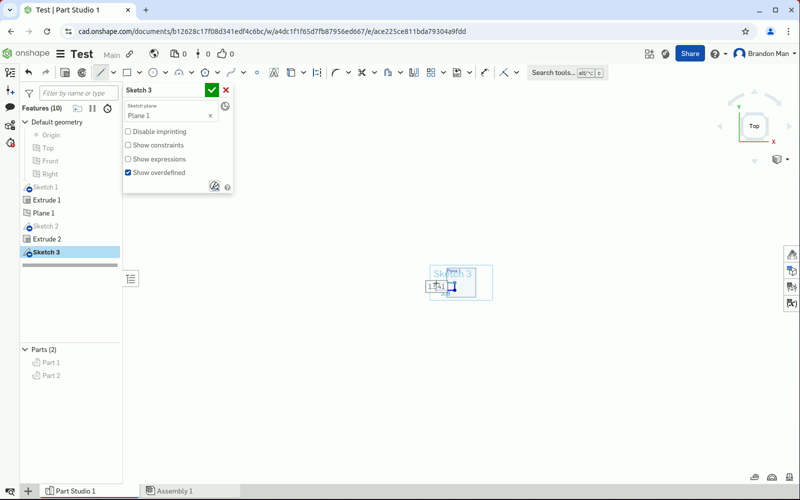
key_up(shift)
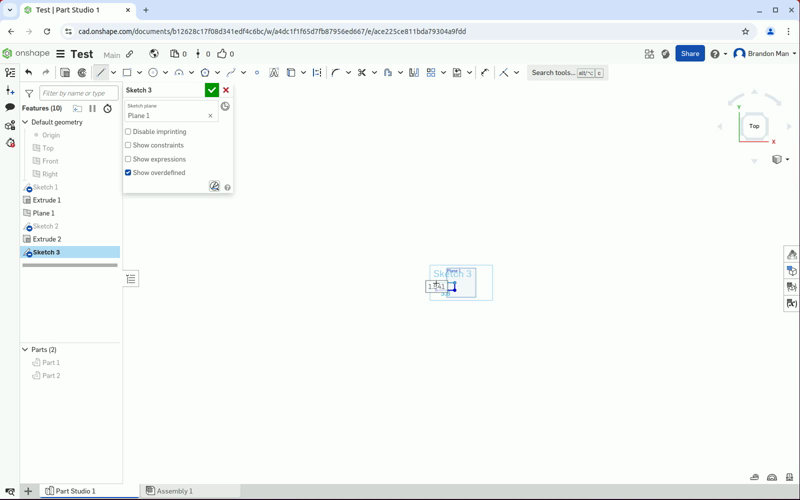
mouse_move(466, 282)
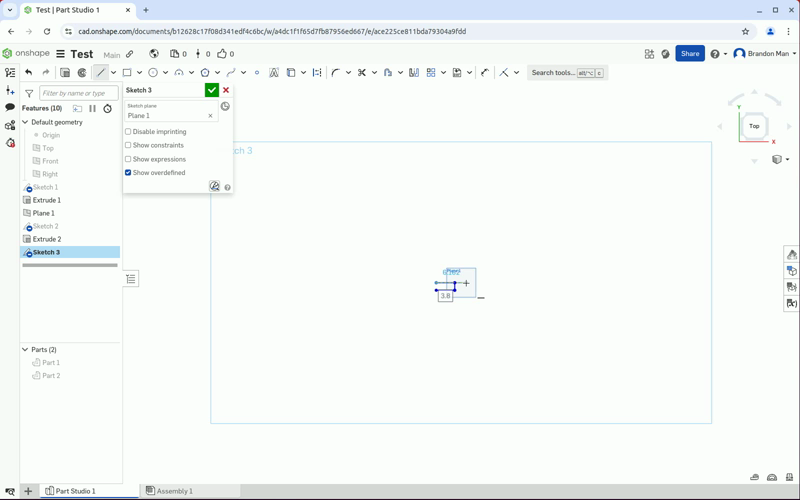
key_down(shift)
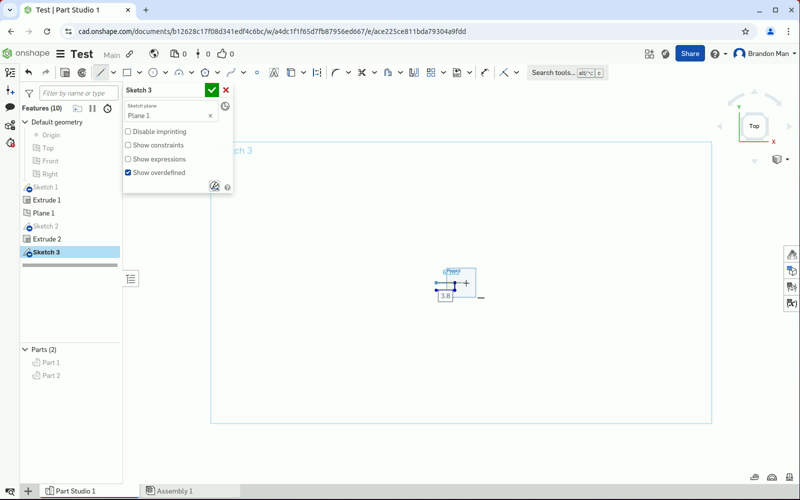
mouse_move(436, 290)
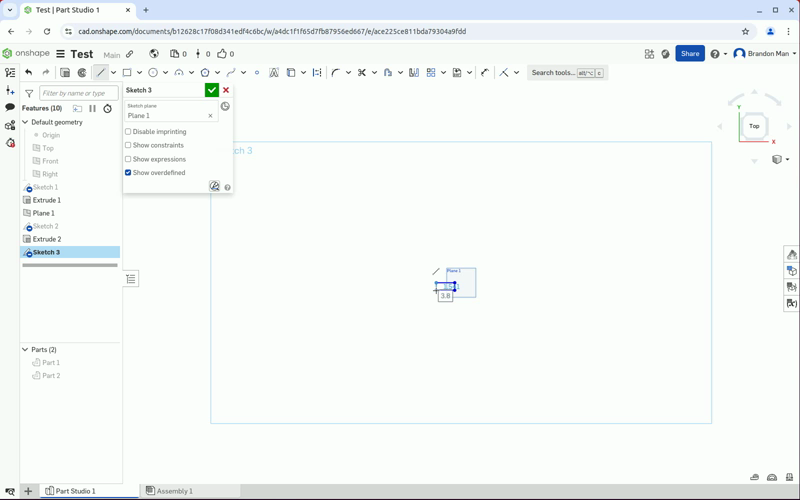
scroll(6)
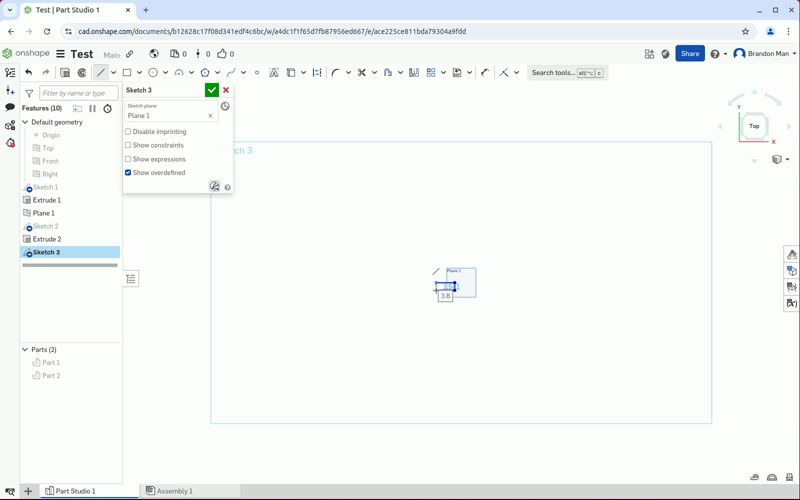
scroll(6)
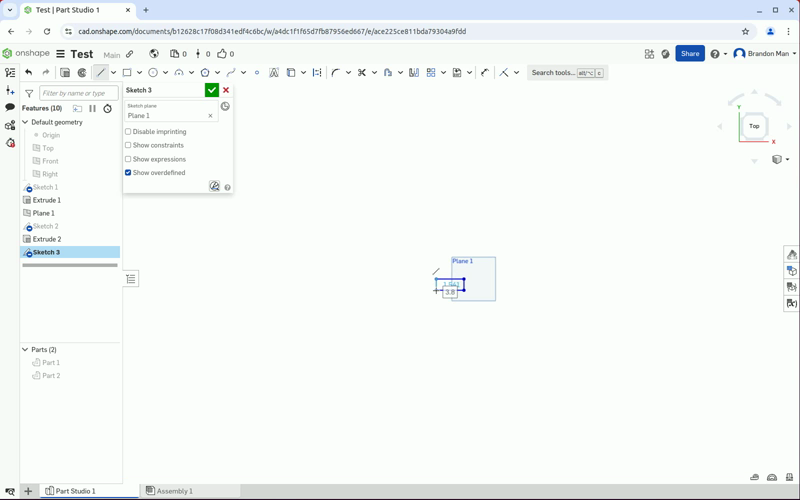
scroll(6)
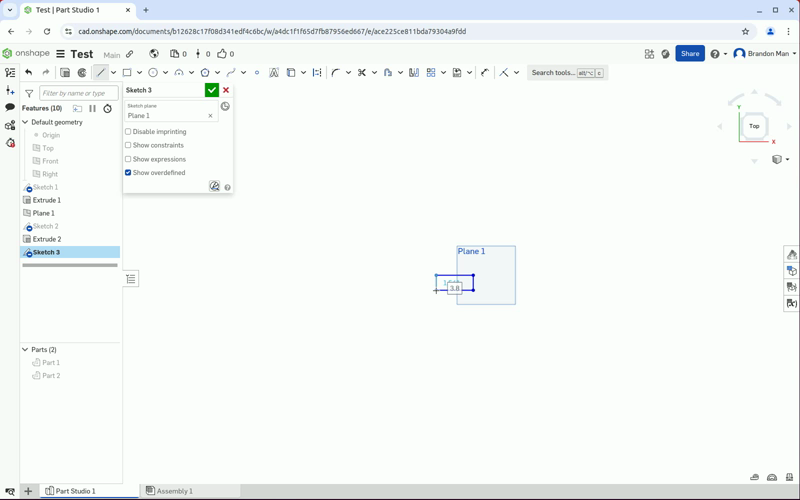
scroll(6)
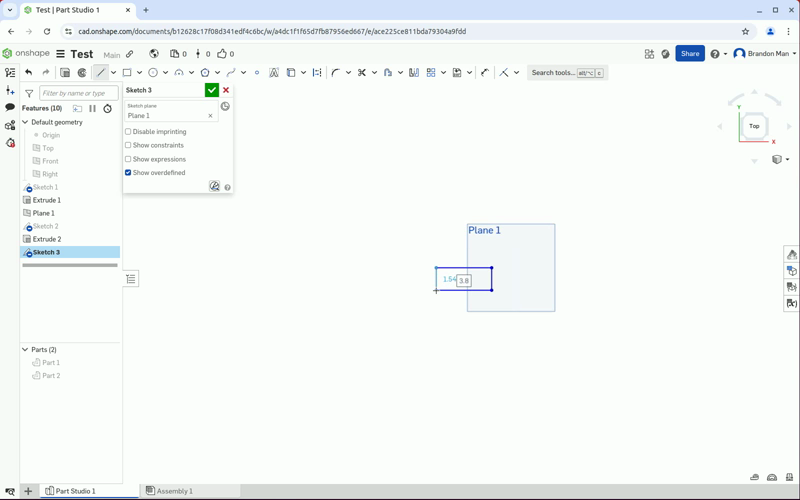
scroll(6)
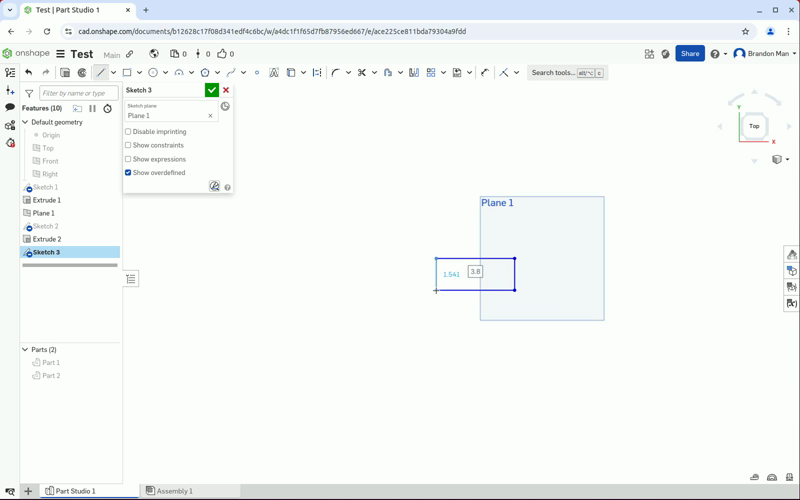
scroll(6)
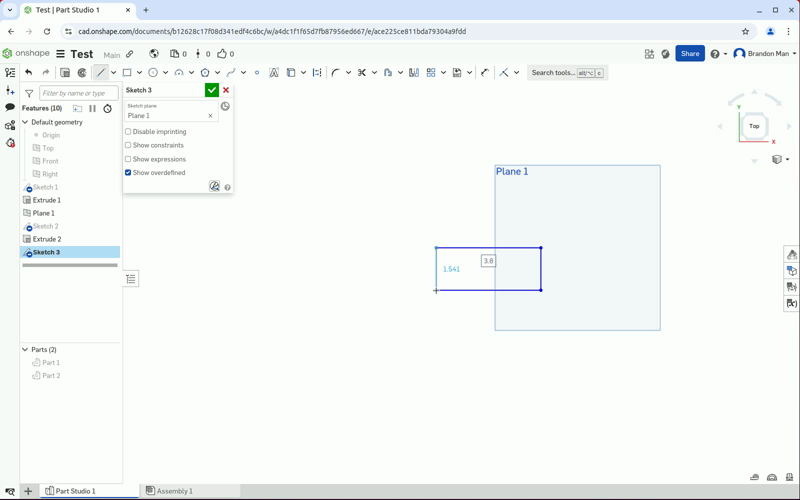
scroll(6)
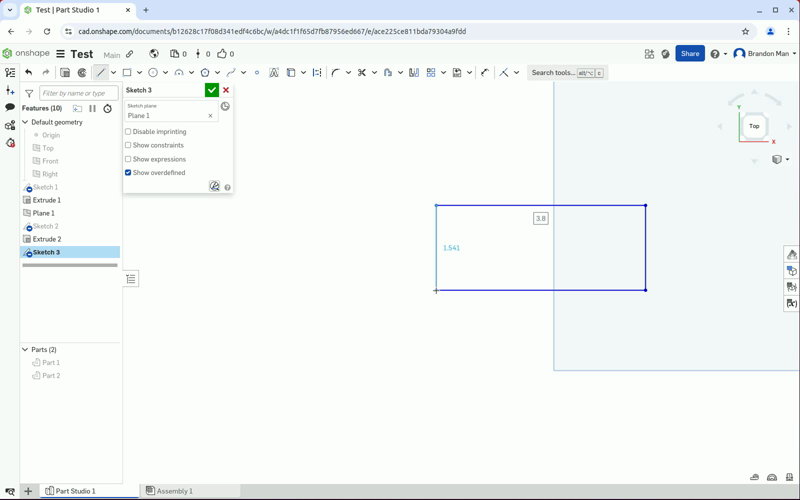
key_up(shift)
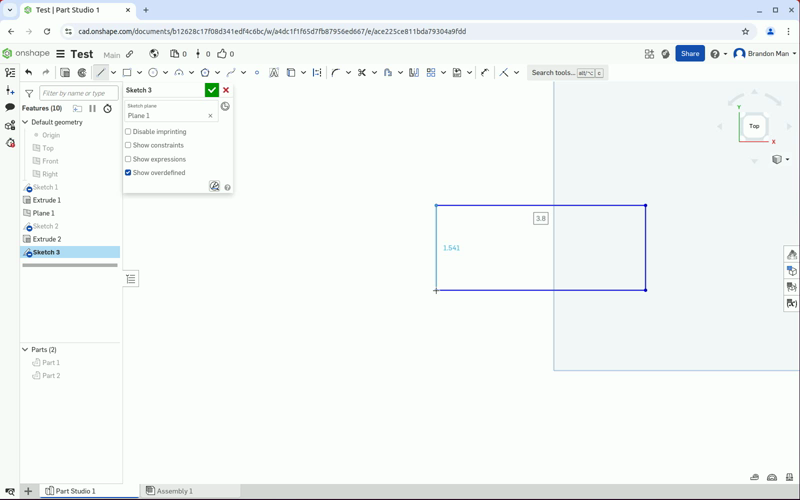
click(436, 290)
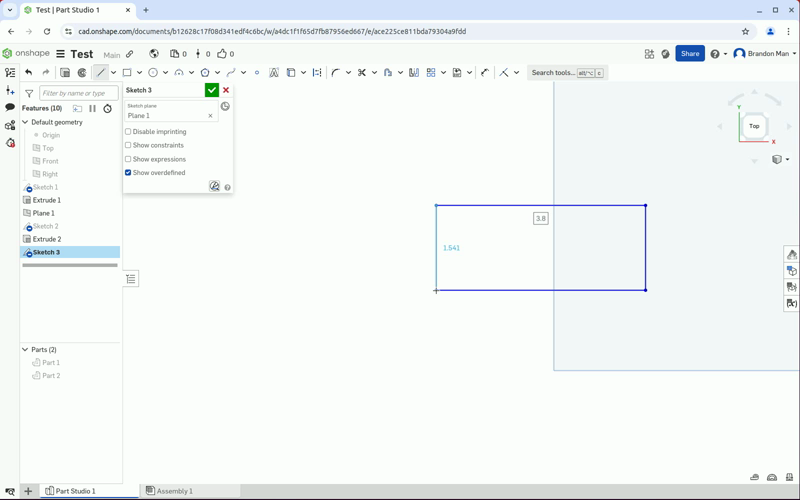
scroll(-6)
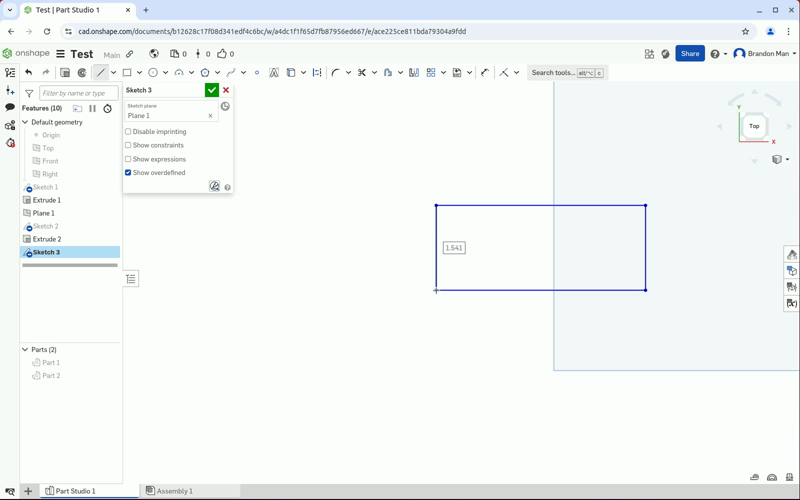
scroll(-6)
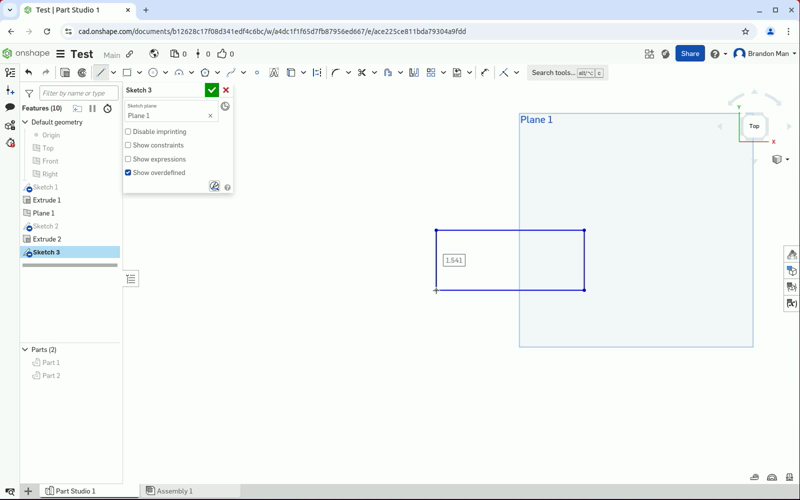
scroll(-6)
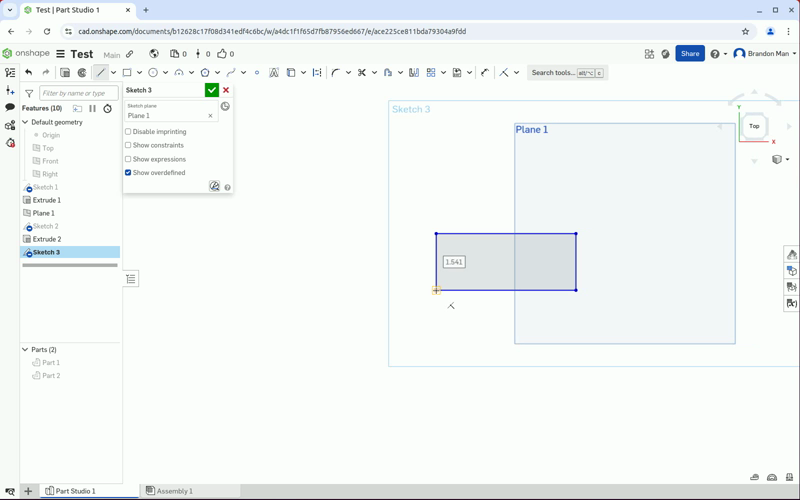
scroll(-6)
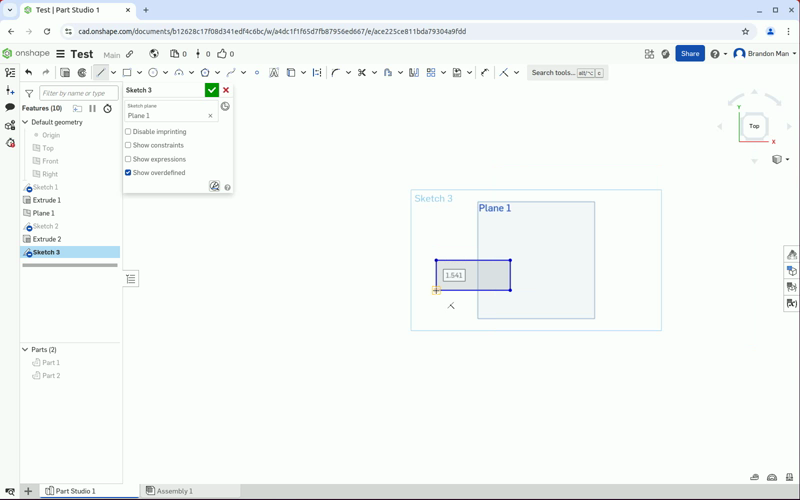
scroll(-6)
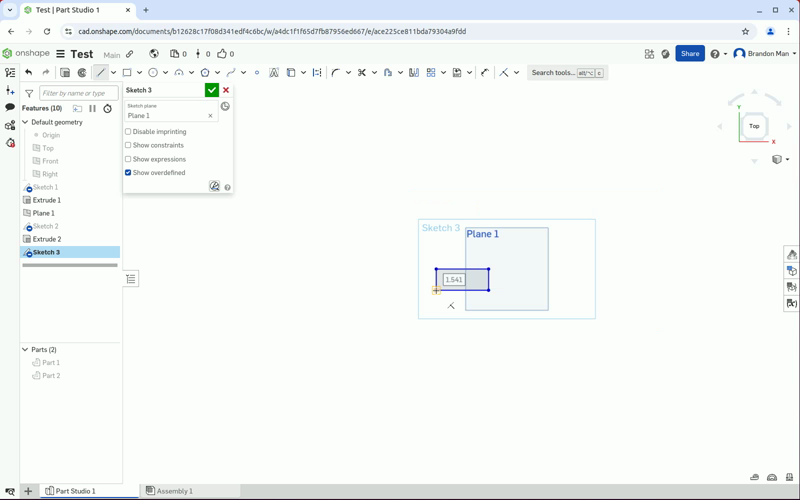
scroll(-6)
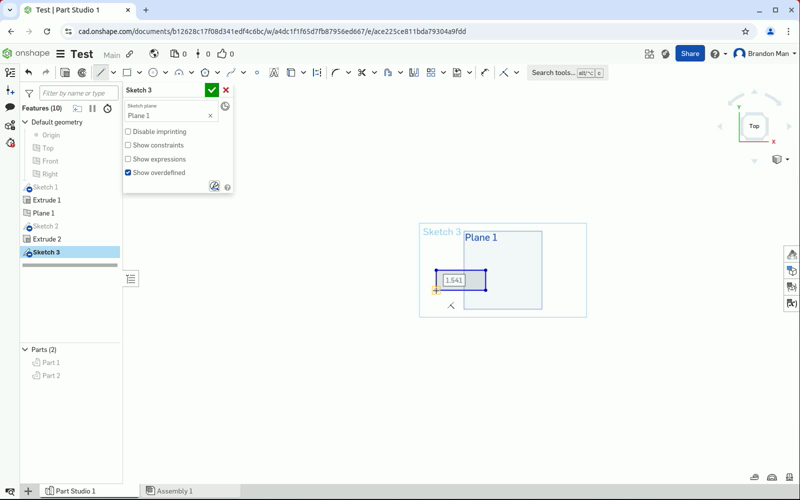
scroll(-6)
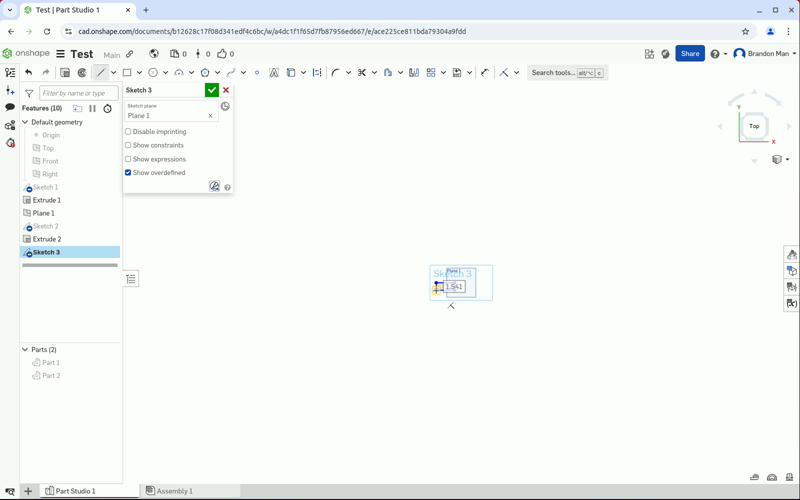
key(esc)
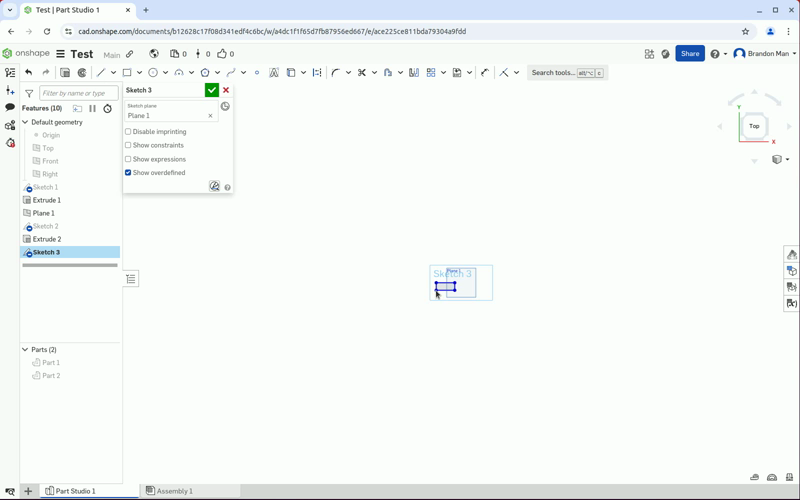
mouse_move(441, 284)
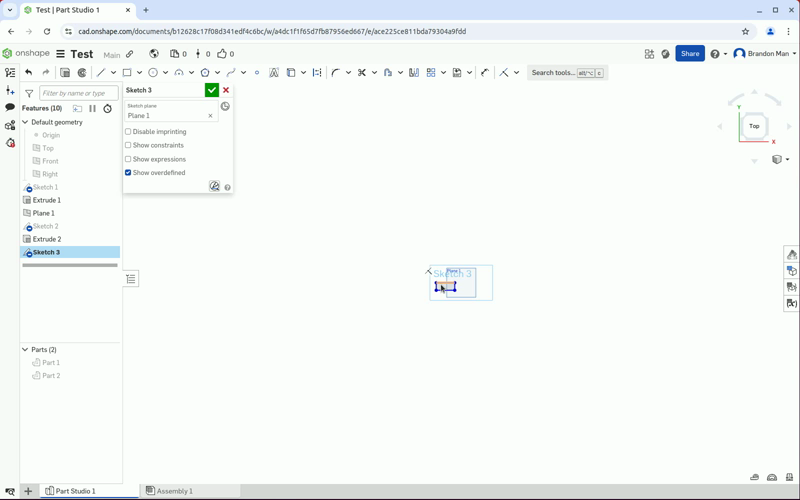
scroll(6)
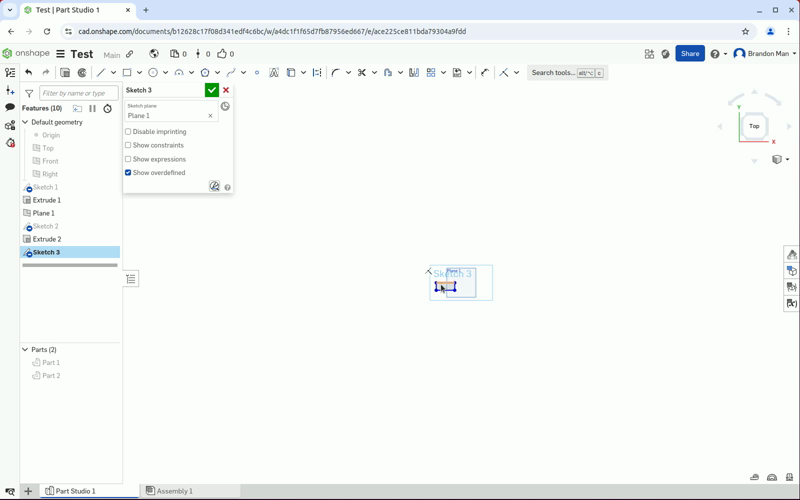
scroll(6)
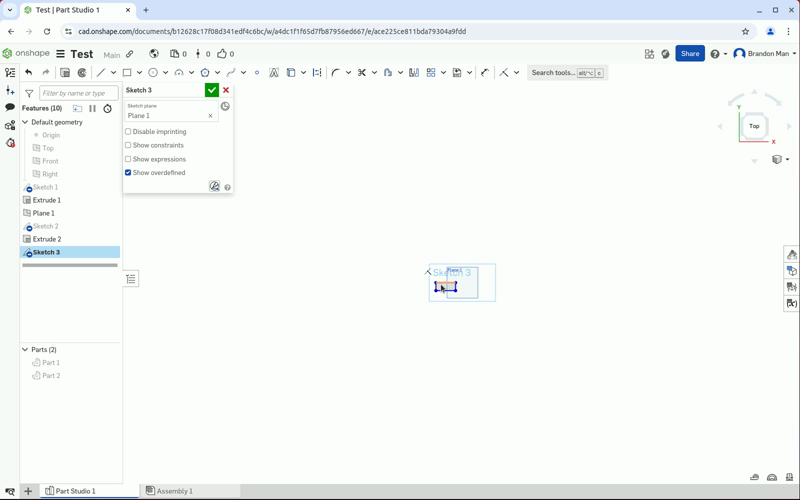
scroll(6)
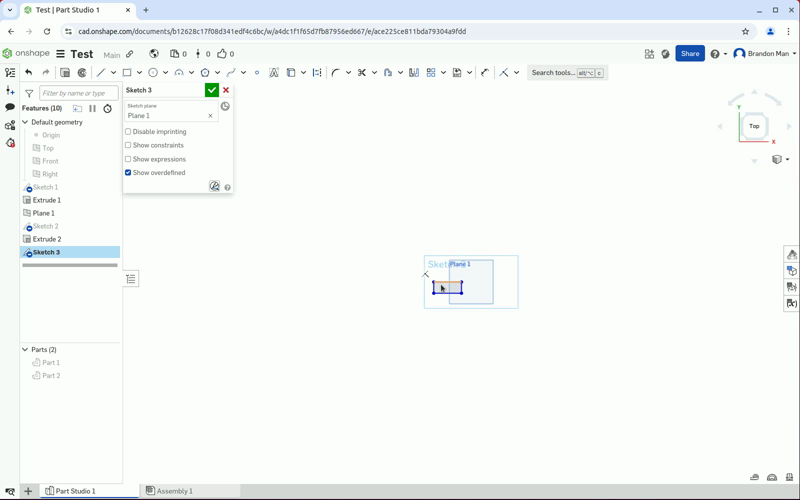
scroll(6)
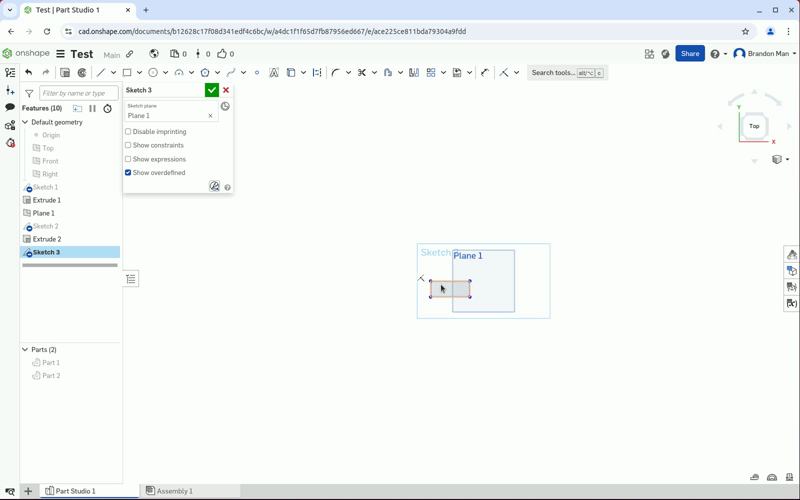
scroll(6)
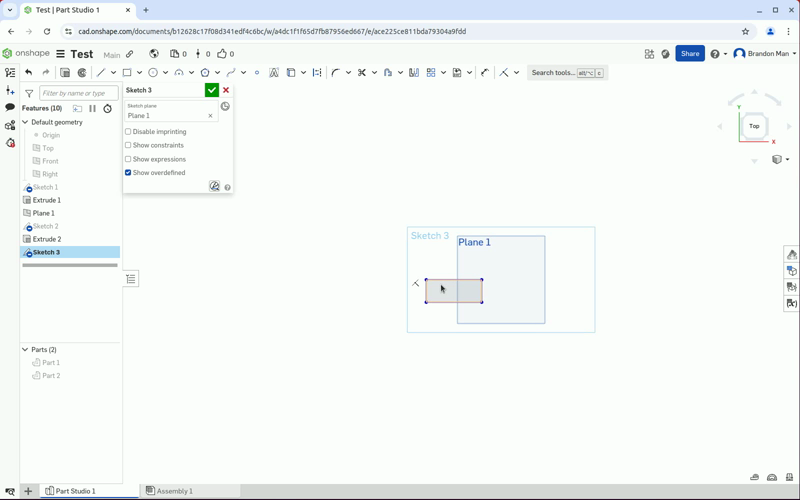
scroll(6)
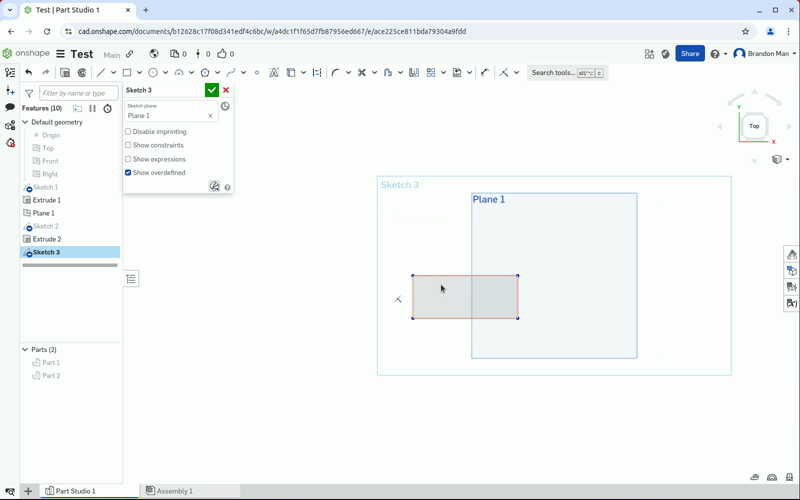
scroll(6)
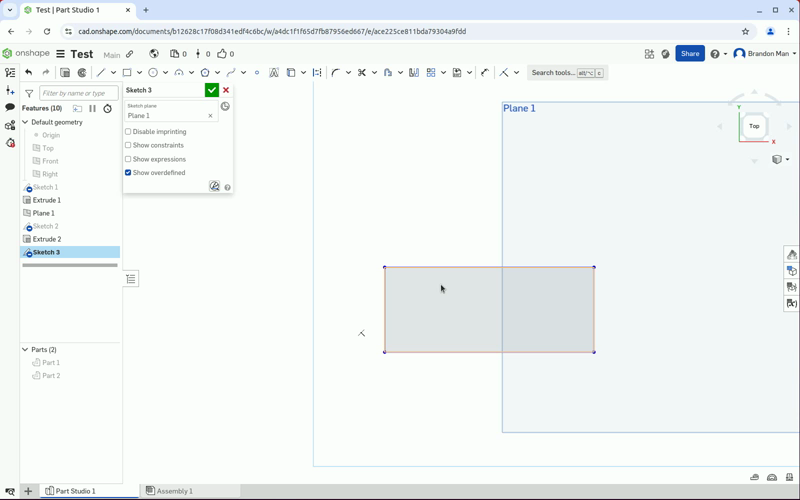
click(441, 284)
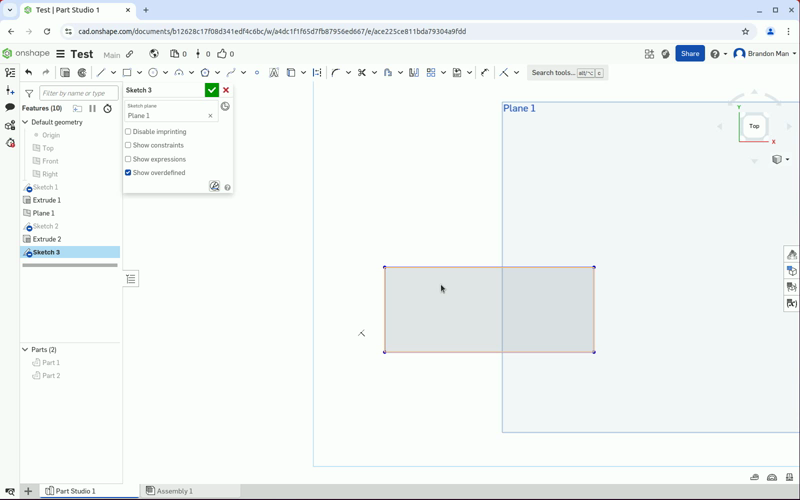
scroll(-6)
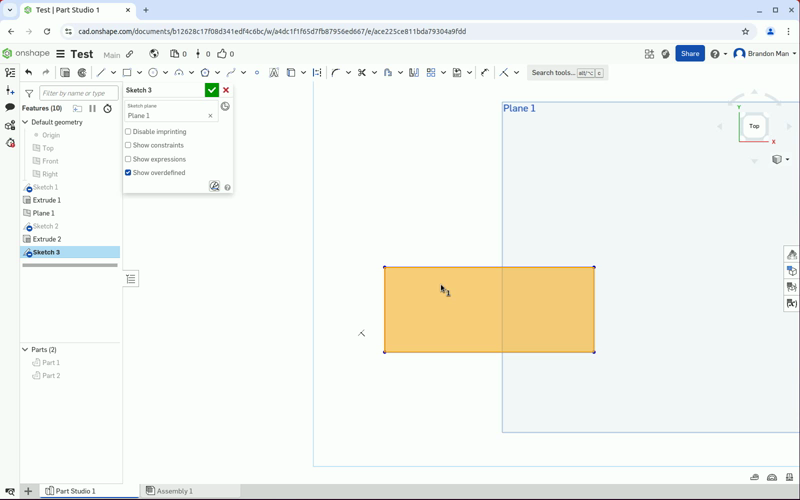
scroll(-6)
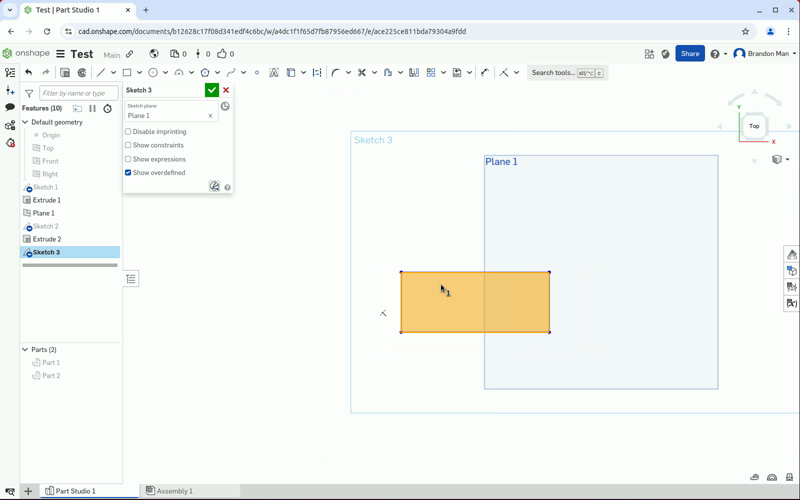
scroll(-6)
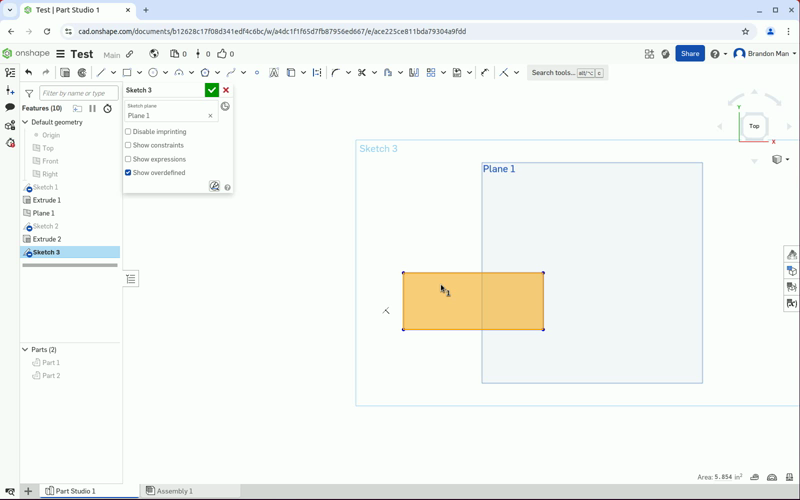
scroll(-6)
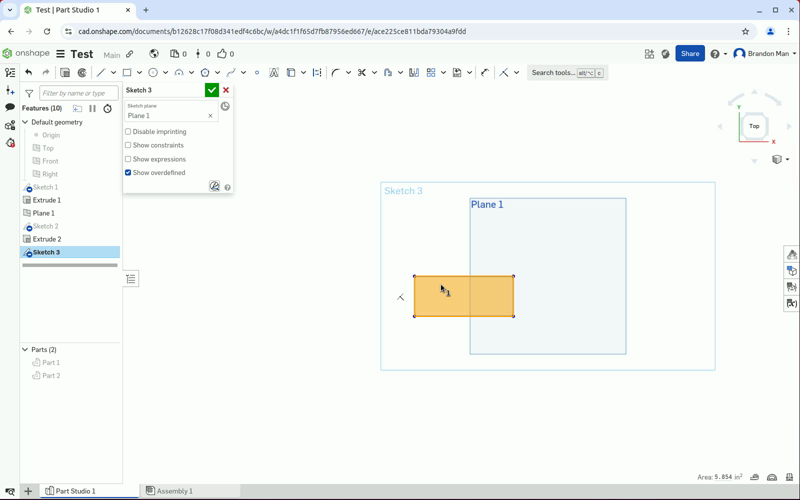
scroll(-6)
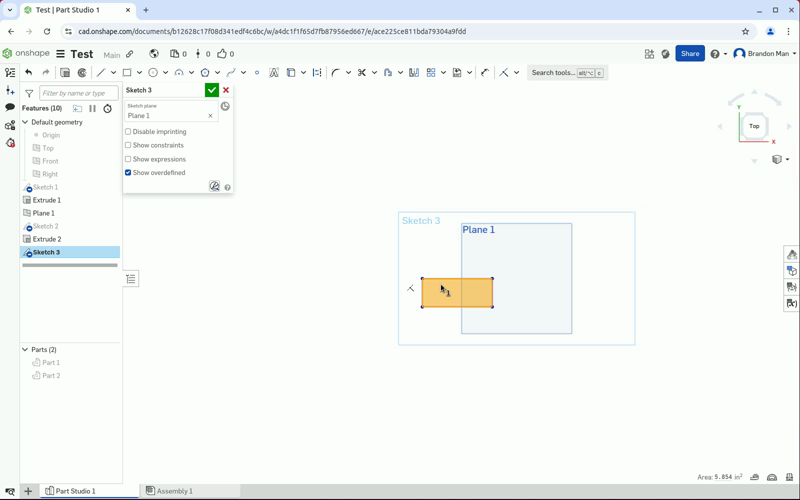
scroll(-6)
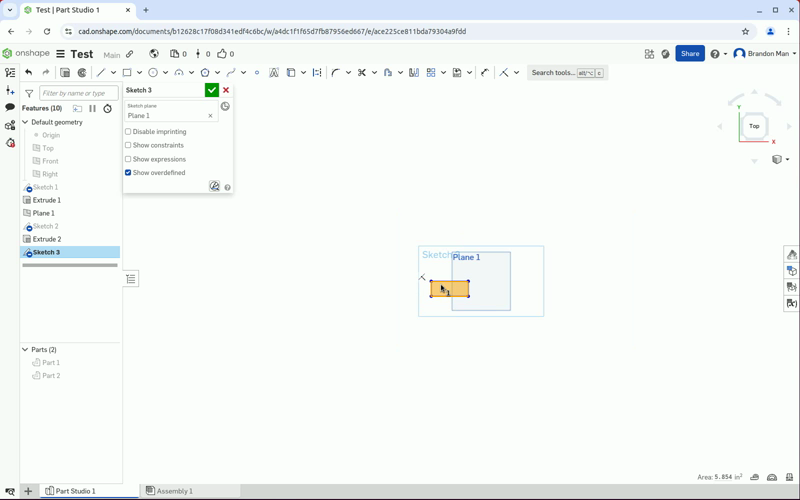
scroll(-6)
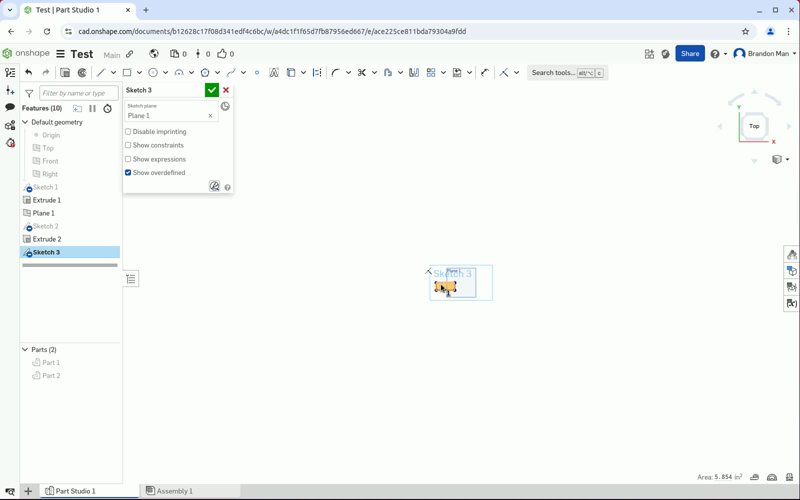
mouse_move(73, 352)
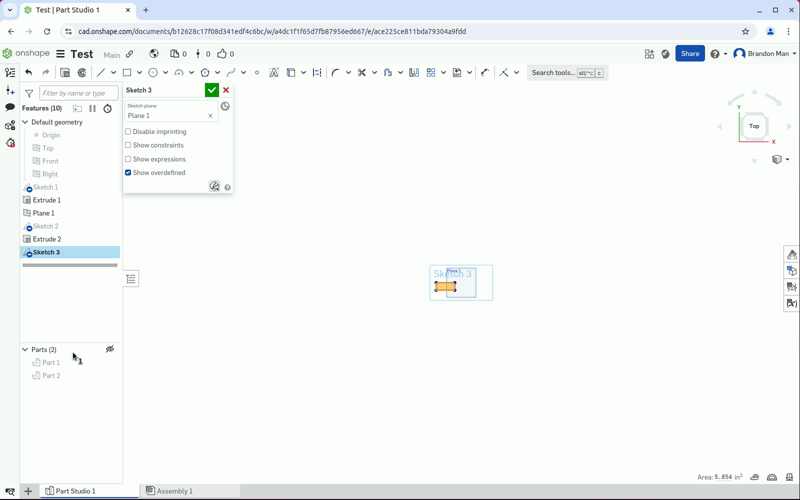
key(shift+y)
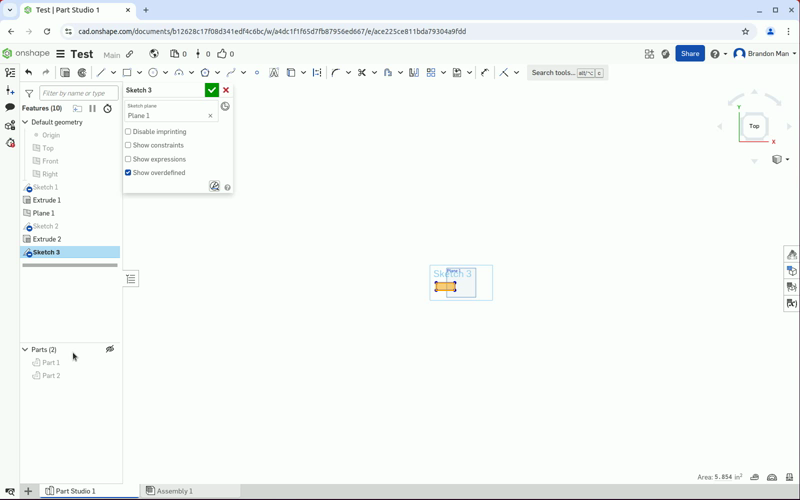
key(shift+e)
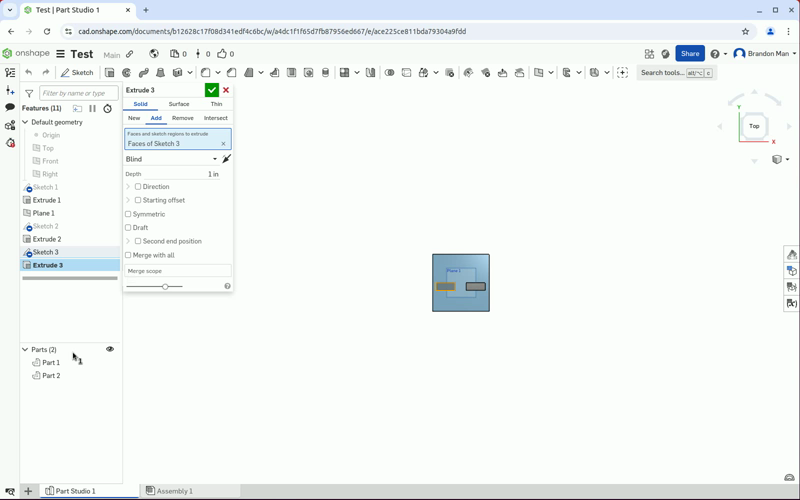
mouse_move(143, 106)
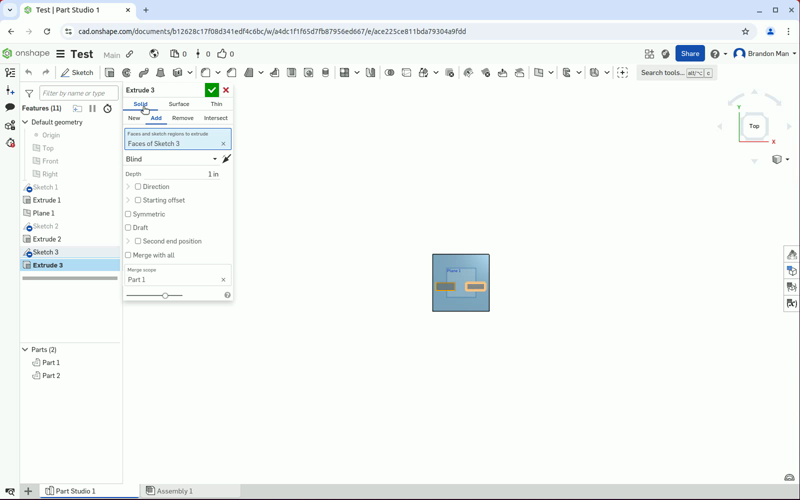
click(143, 106)
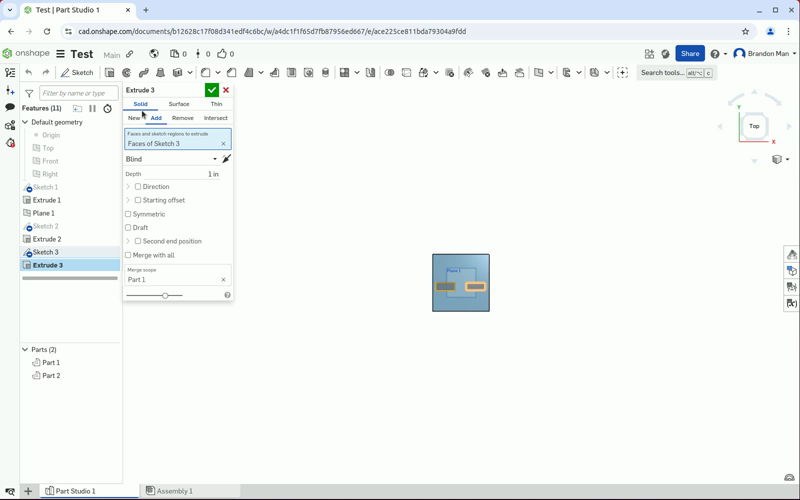
mouse_move(137, 120)
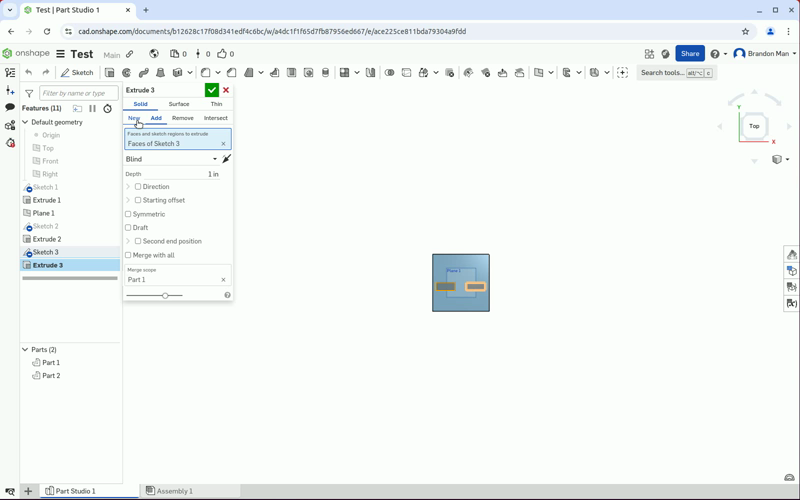
click(137, 120)
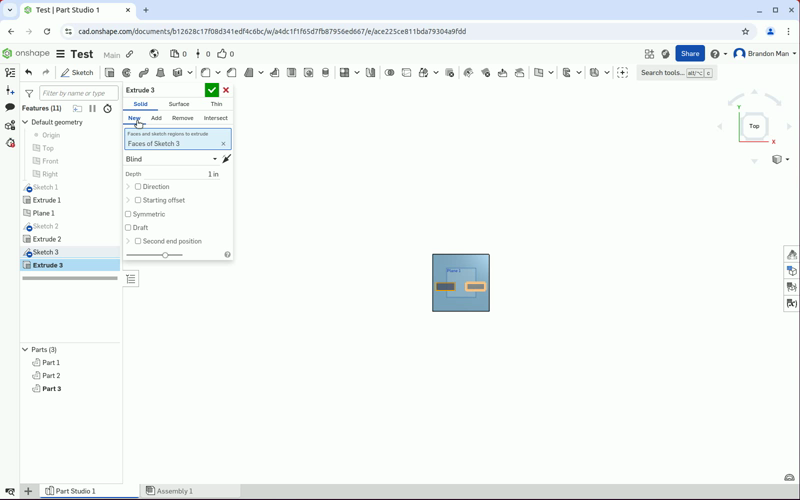
key(tab, 4)
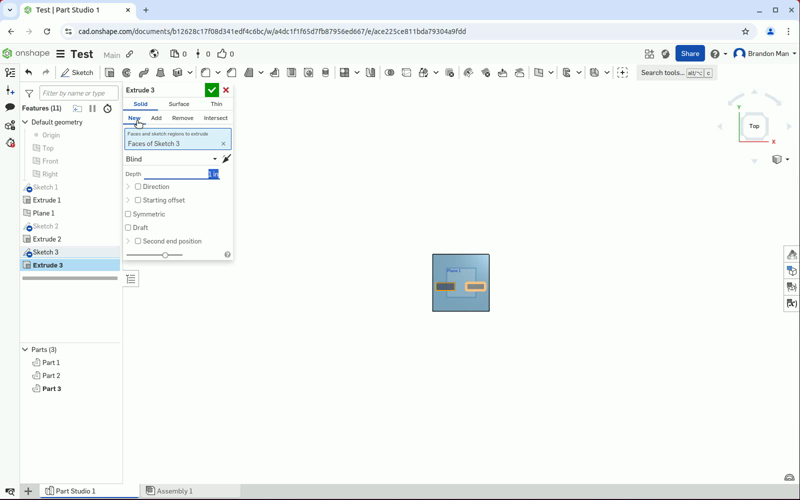
text(11.554)
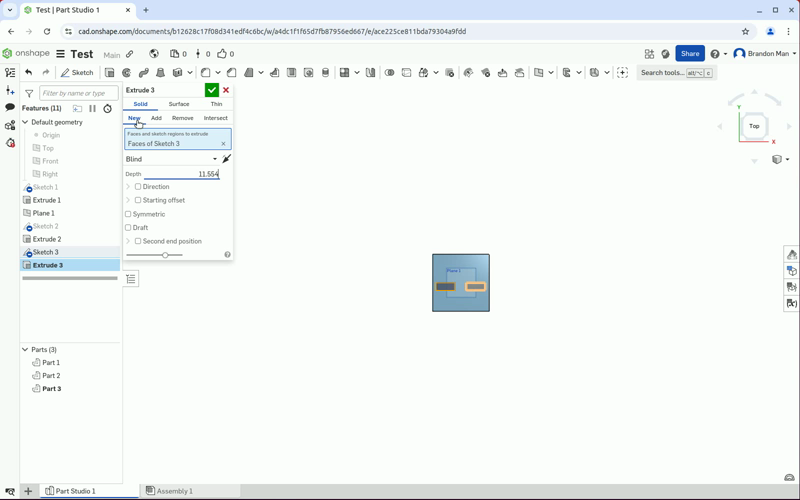
key(enter)
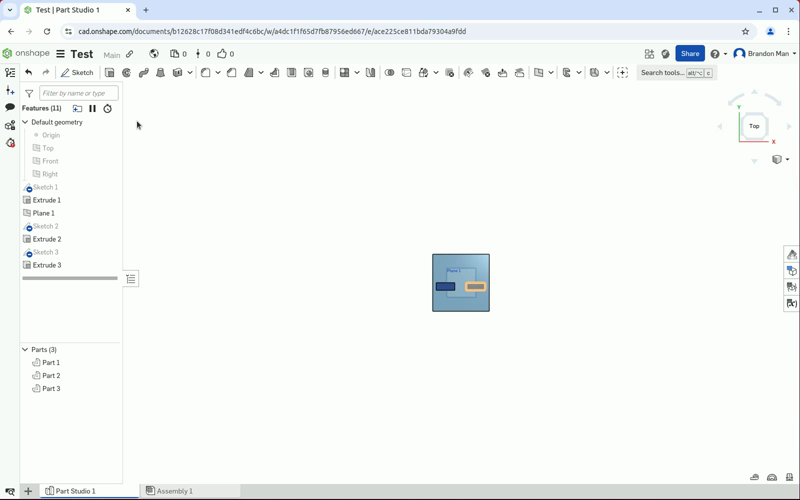
key(shift+h)
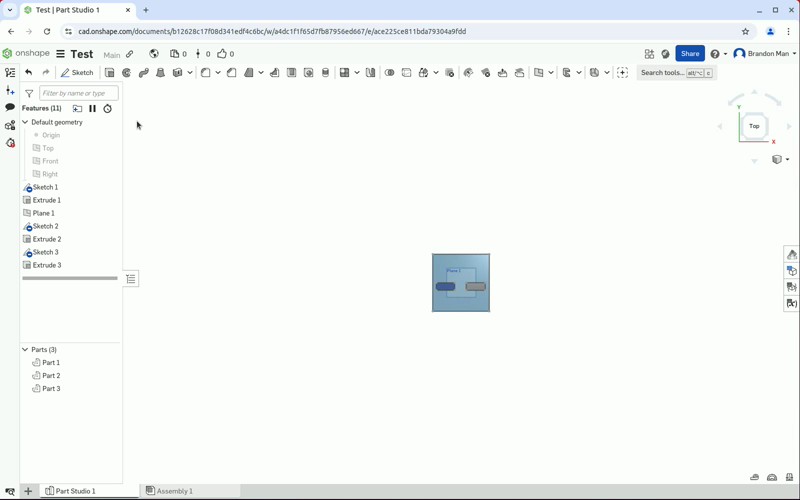
key(shift+h)
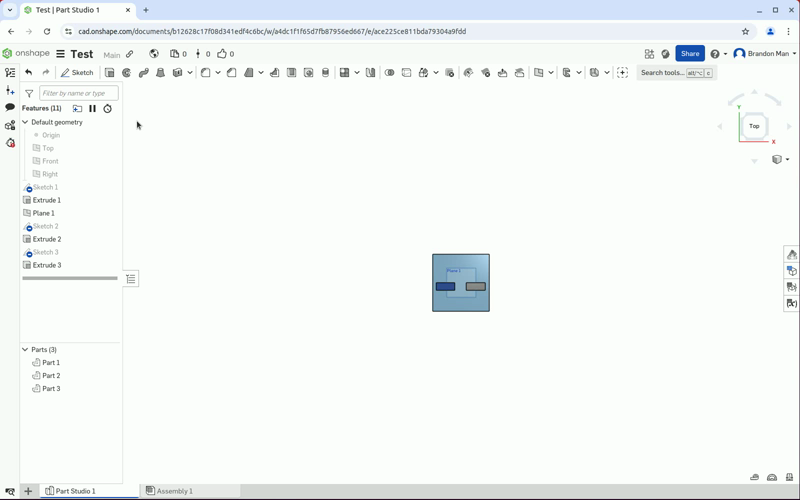
mouse_move(73, 189)
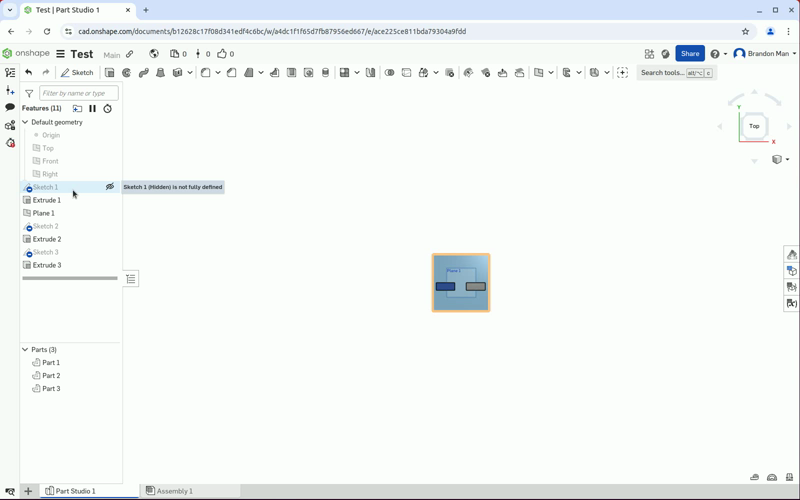
click(73, 189)
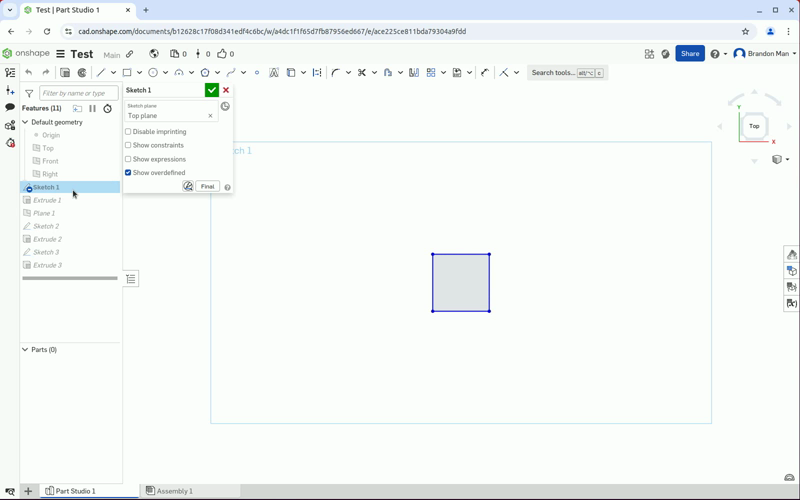
mouse_move(229, 92)
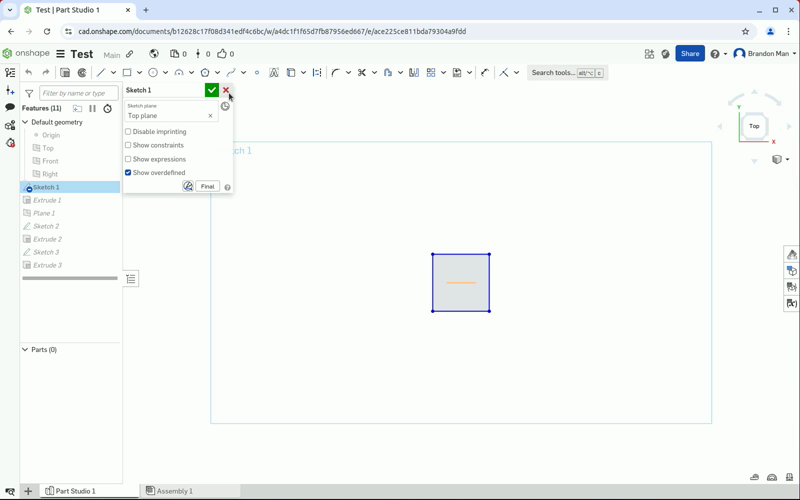
click(229, 92)
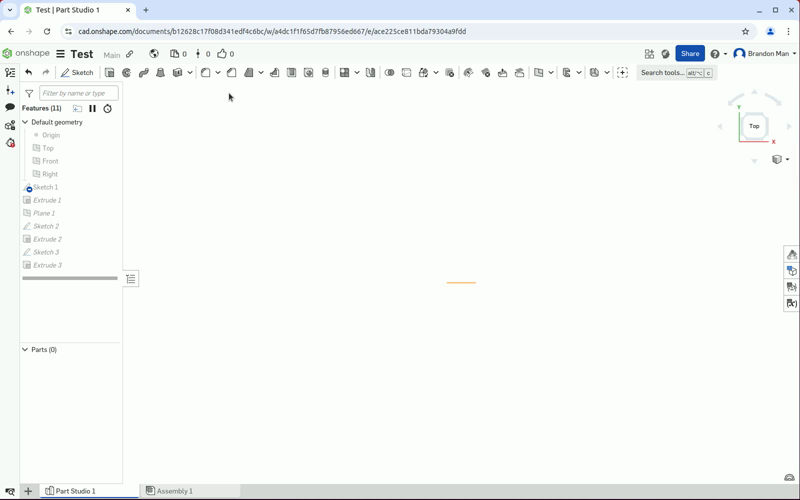
mouse_move(73, 352)
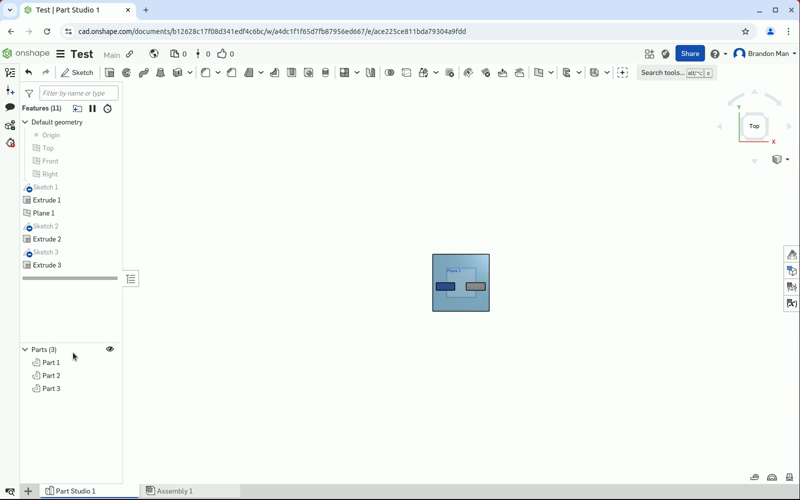
key(y)
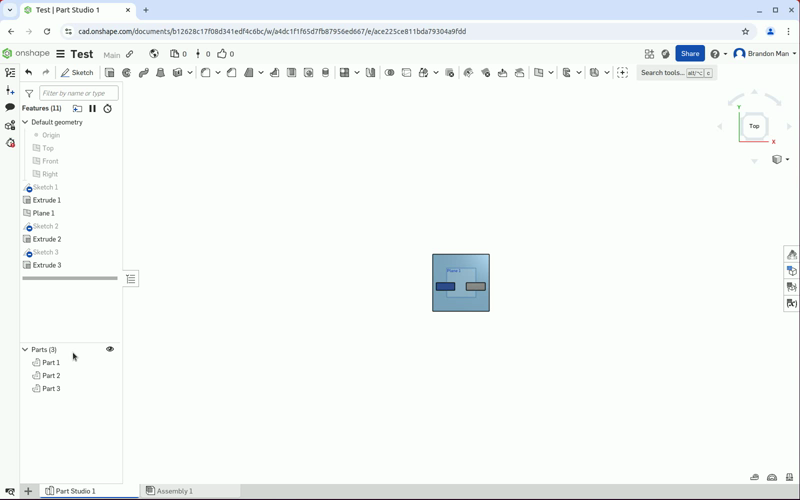
key(shift+p)
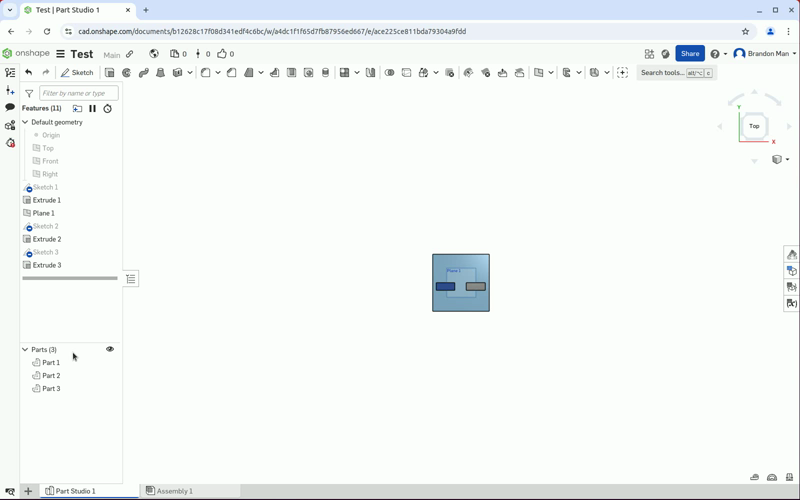
key(space)
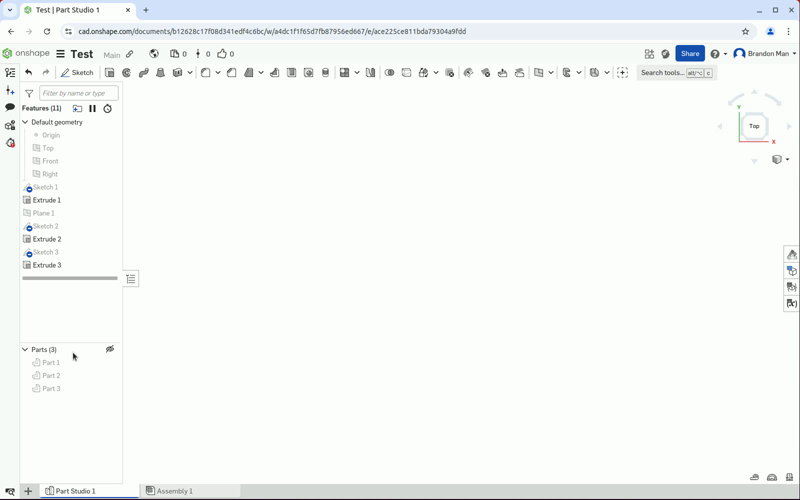
key_down(shift)
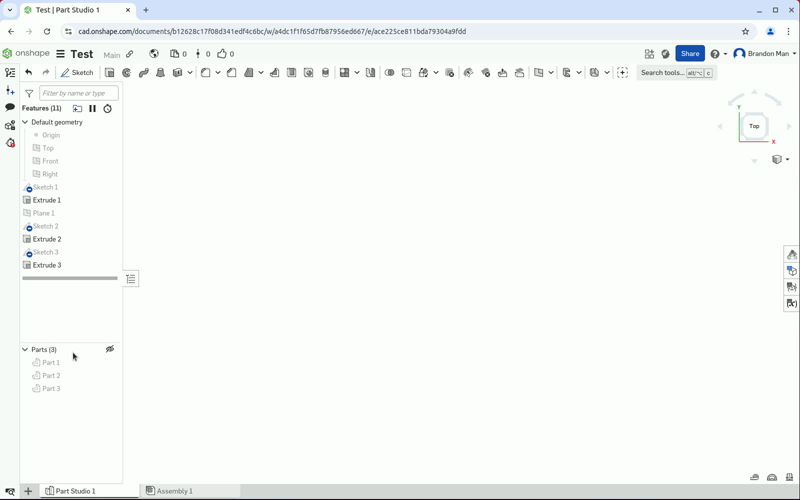
key(up)
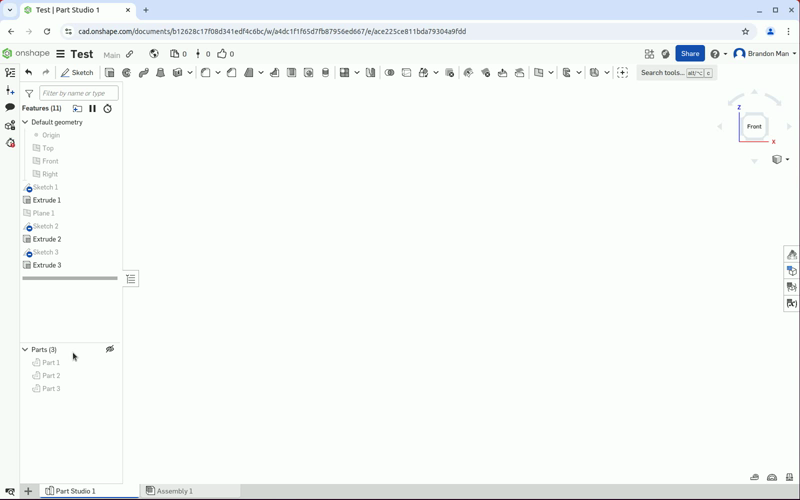
key_up(shift)
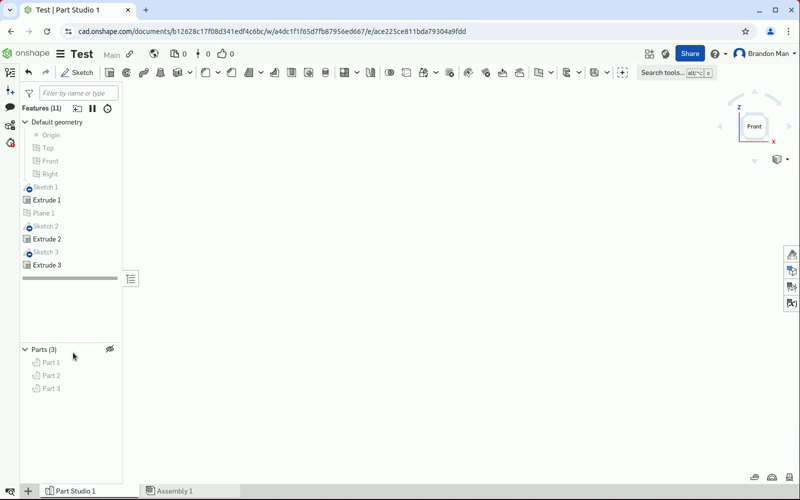
mouse_move(73, 352)
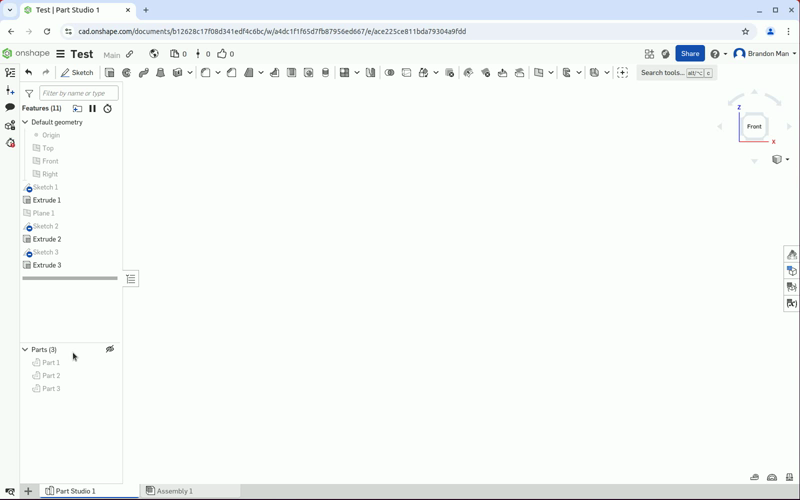
key(shift+y)
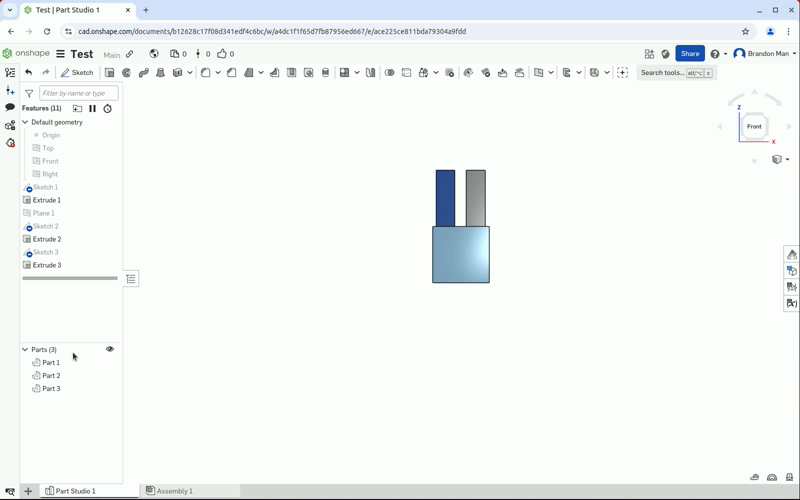
mouse_move(541, 75)
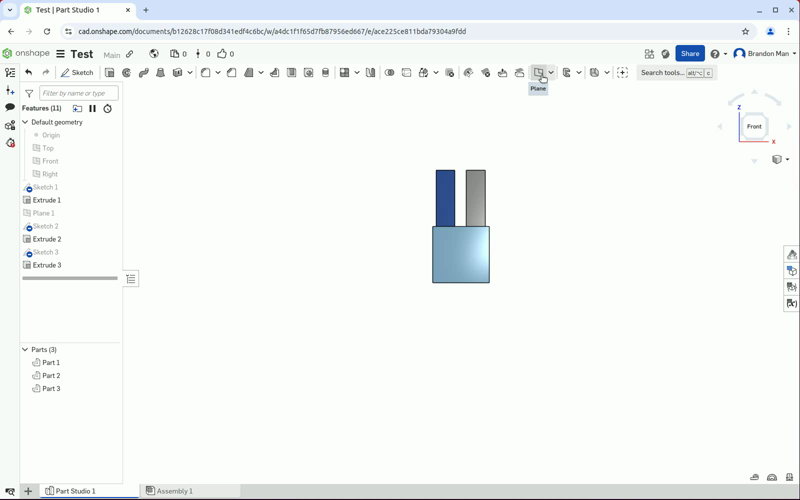
click(541, 75)
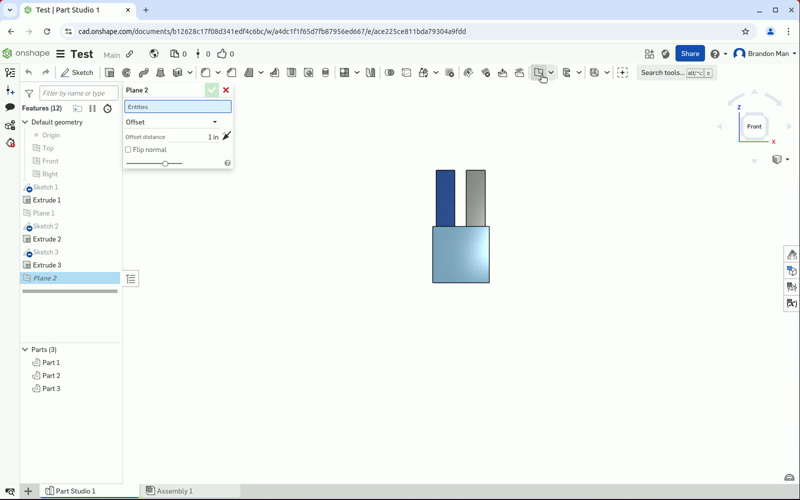
mouse_move(73, 163)
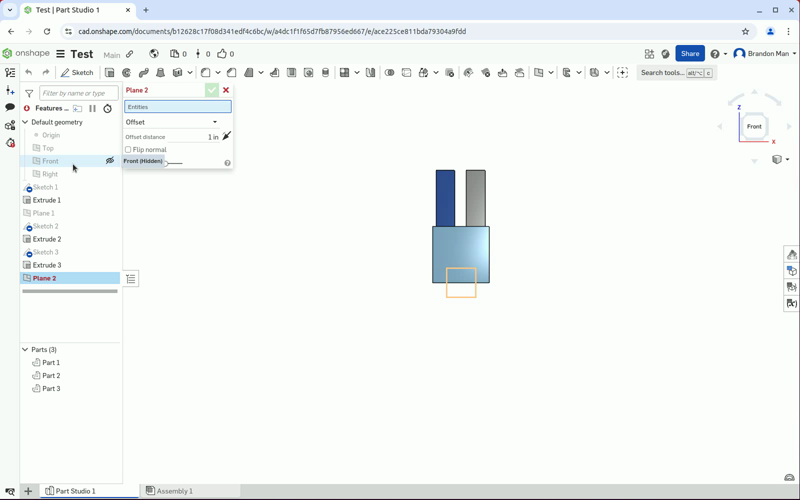
click(73, 163)
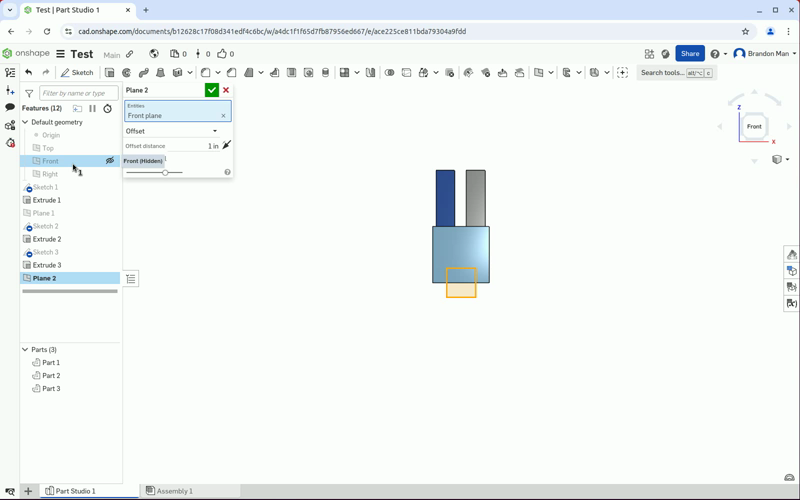
key(tab, 2)
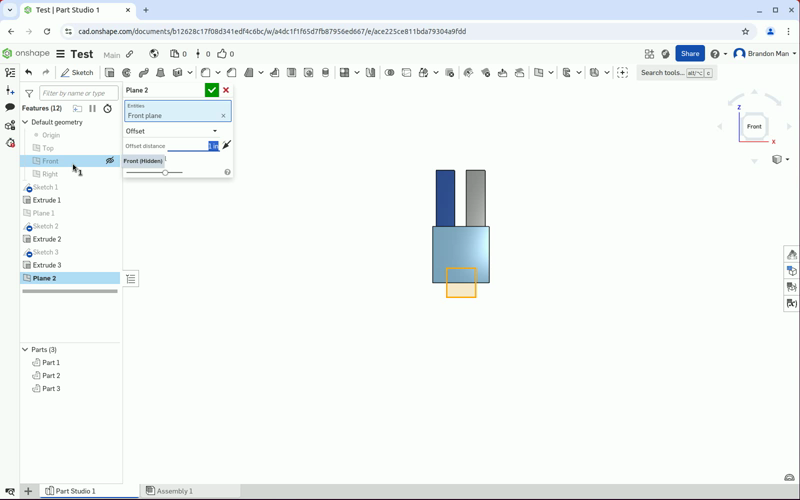
text(5.792)
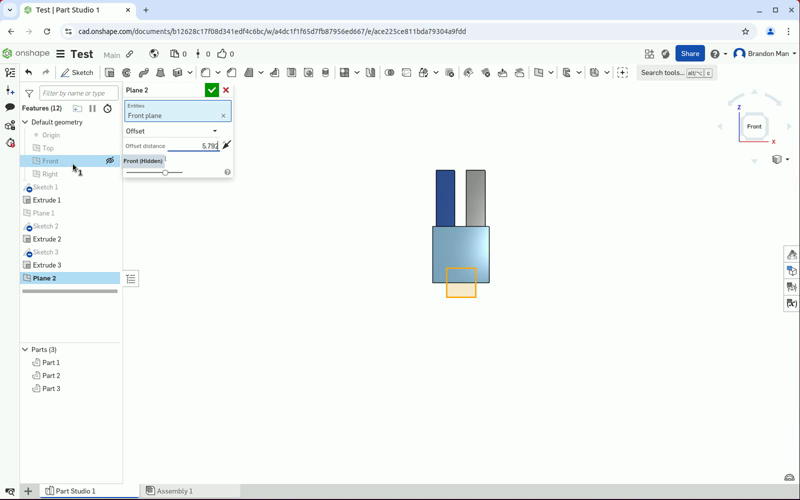
key(enter, 2)
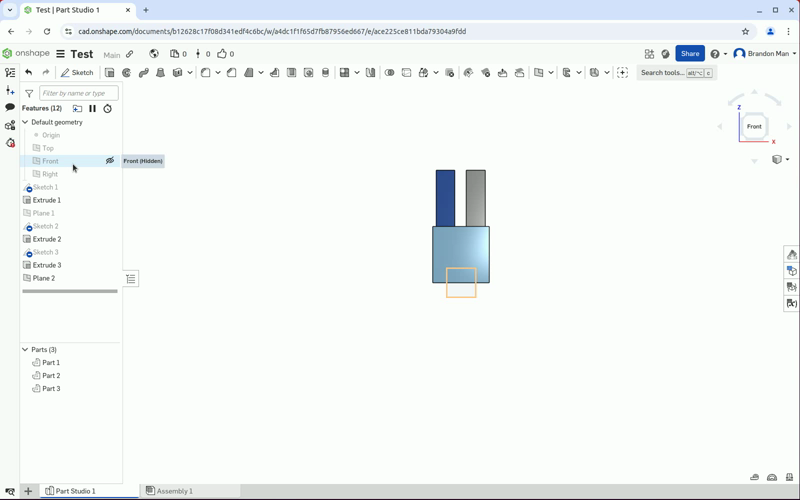
key(shift+s)
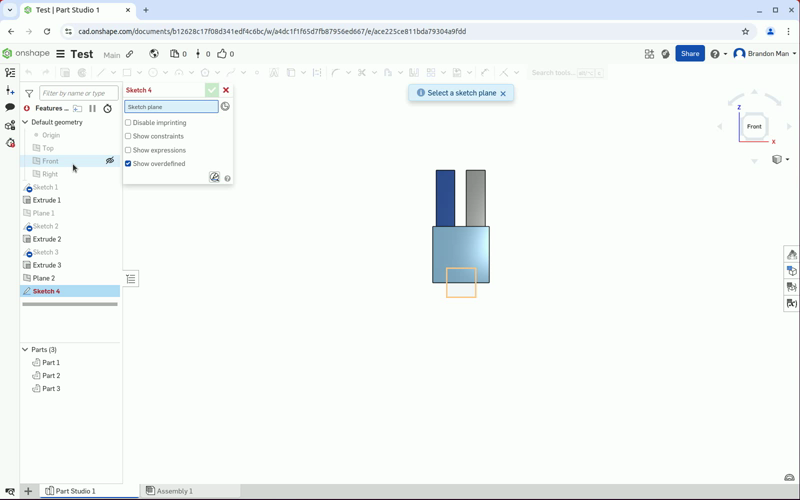
mouse_move(73, 280)
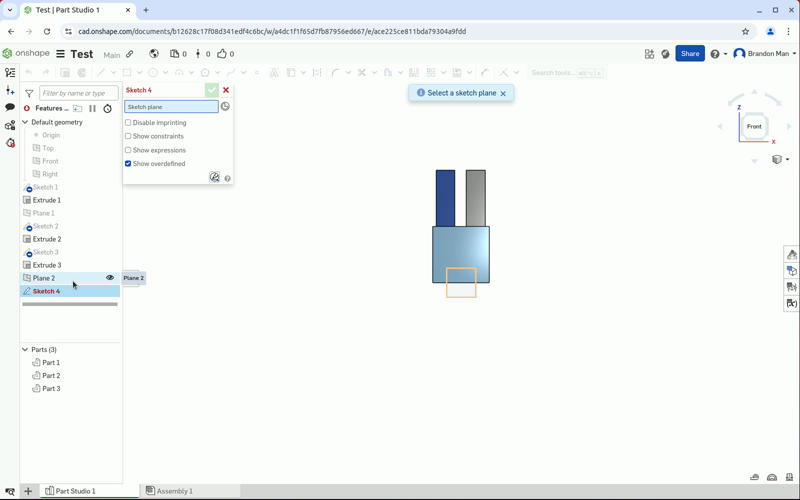
click(73, 280)
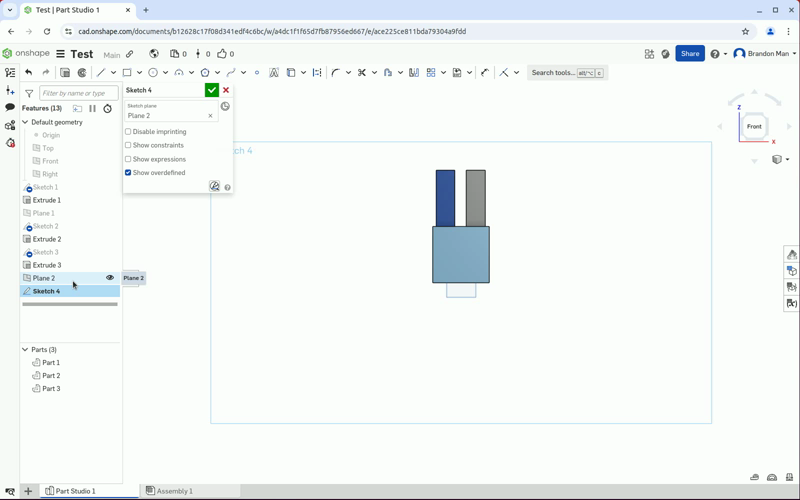
mouse_move(73, 352)
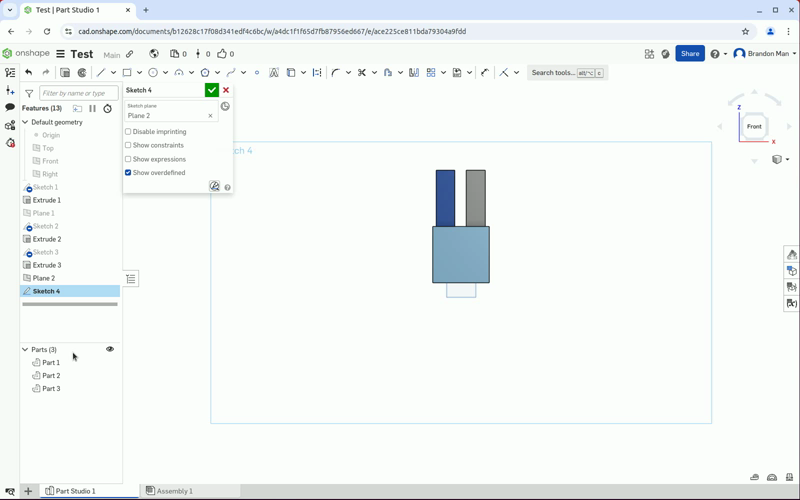
key(y)
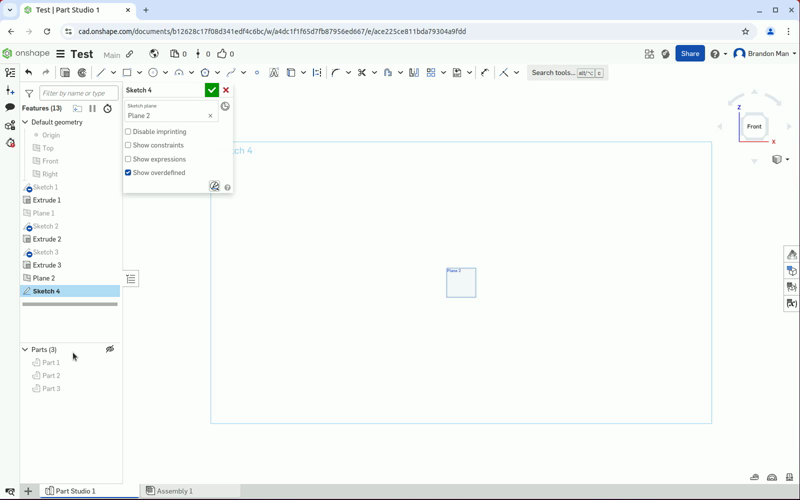
key(l)
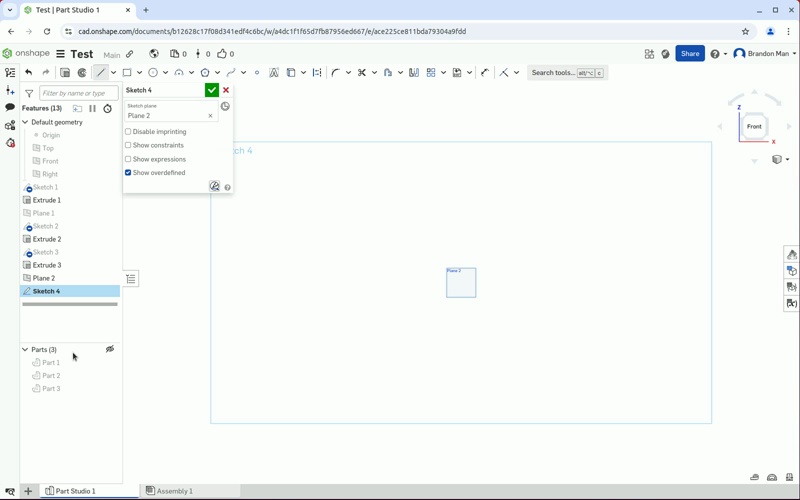
key_down(shift)
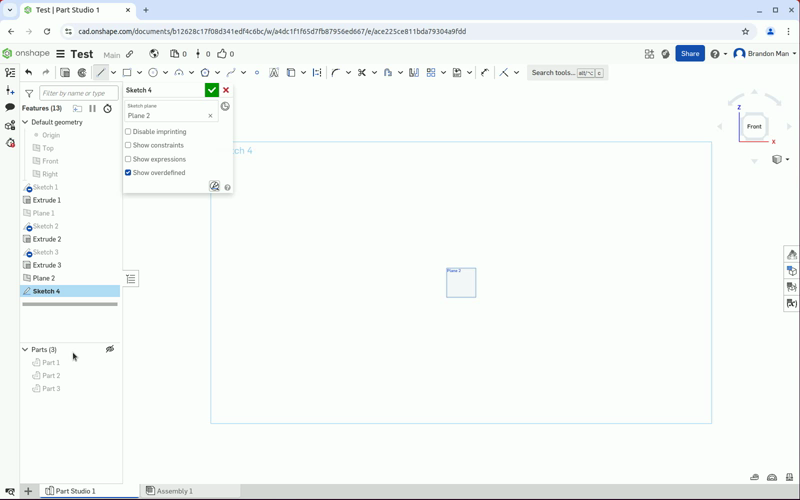
mouse_move(438, 278)
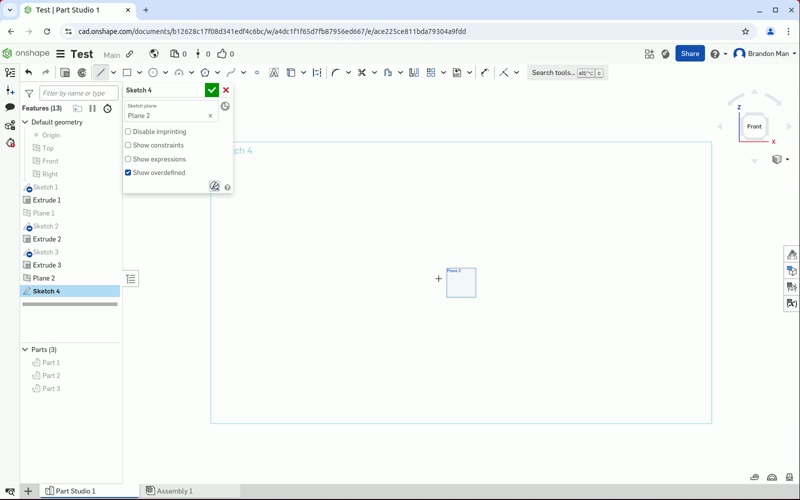
click(438, 278)
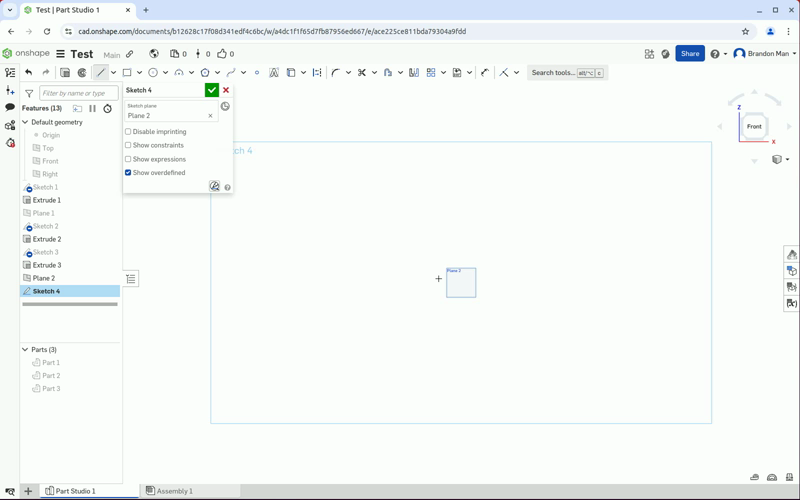
key_up(shift)
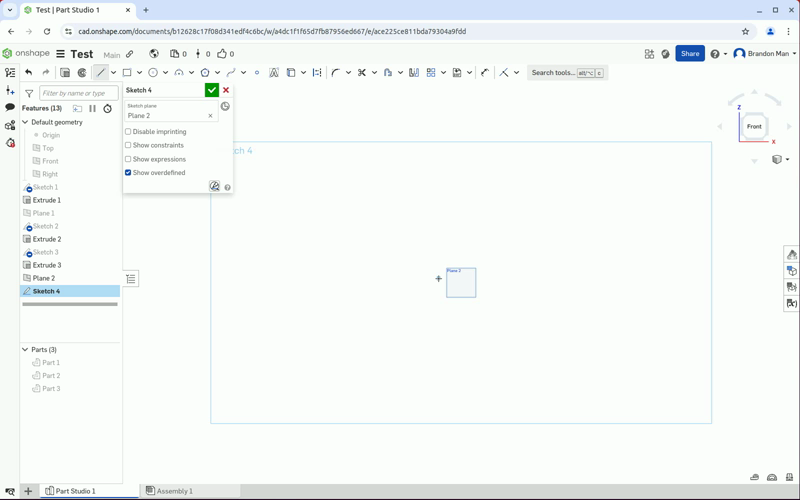
key_down(shift)
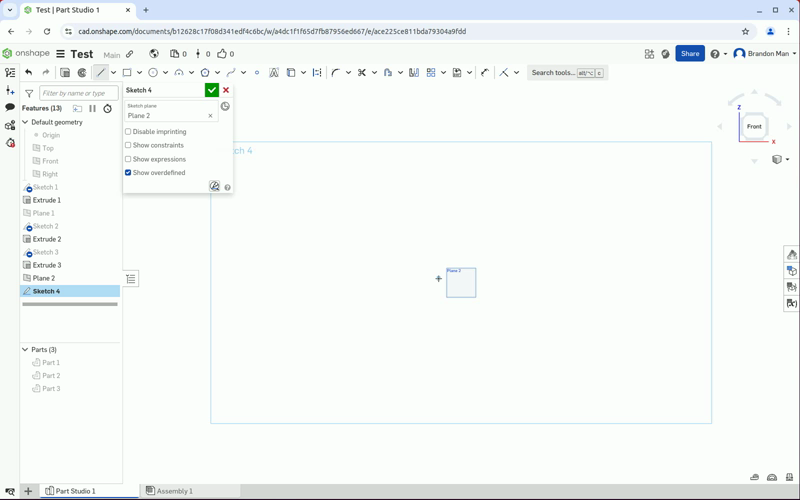
mouse_move(468, 278)
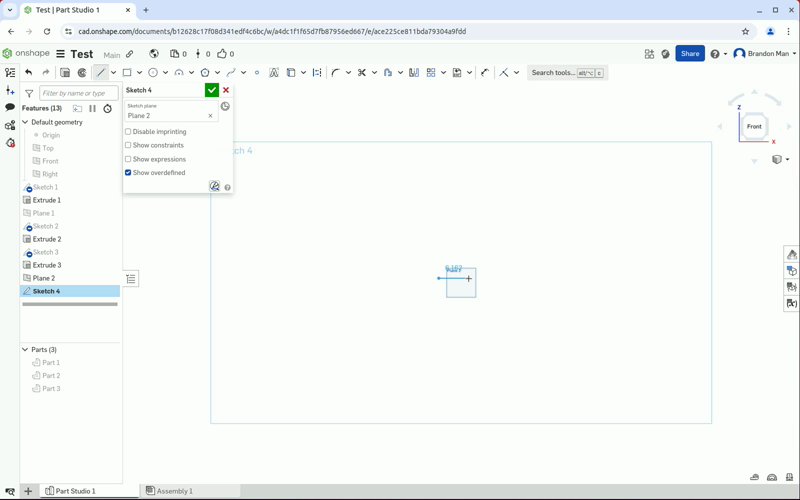
mouse_move(483, 278)
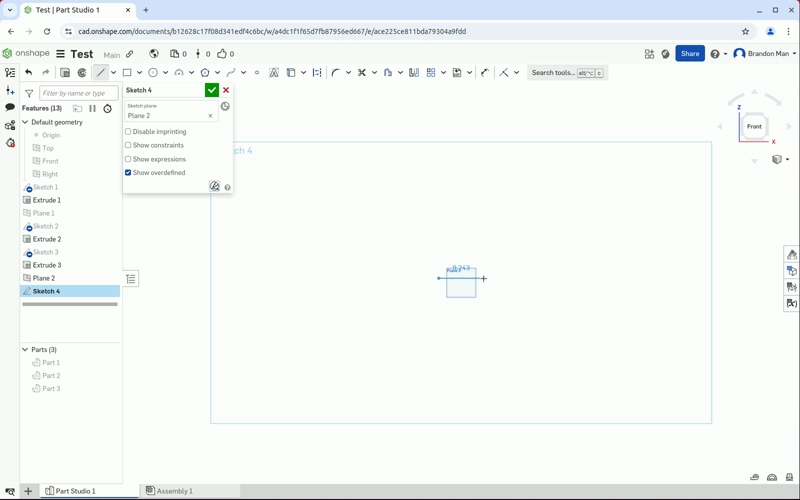
click(483, 278)
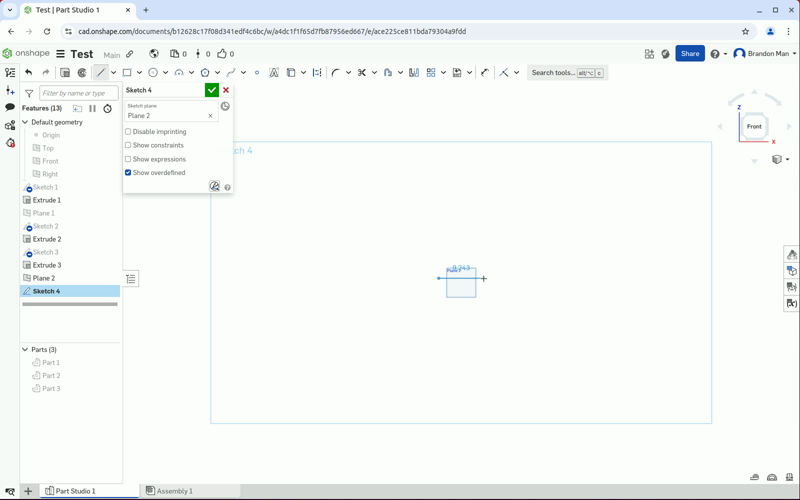
key_up(shift)
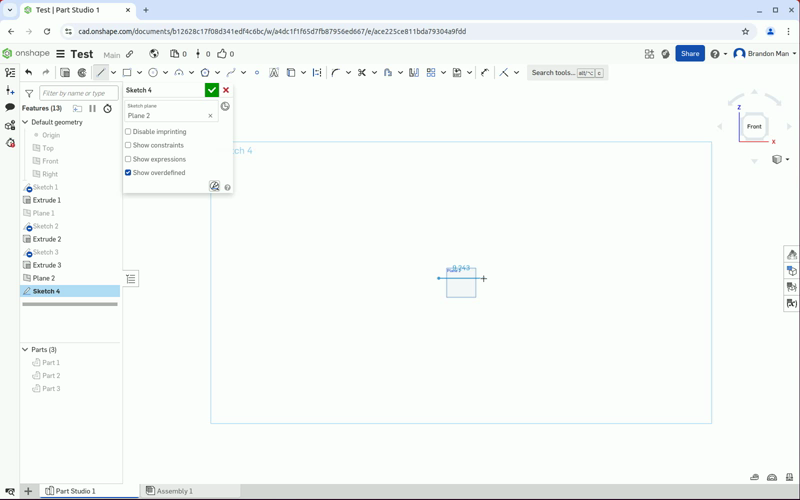
key_down(shift)
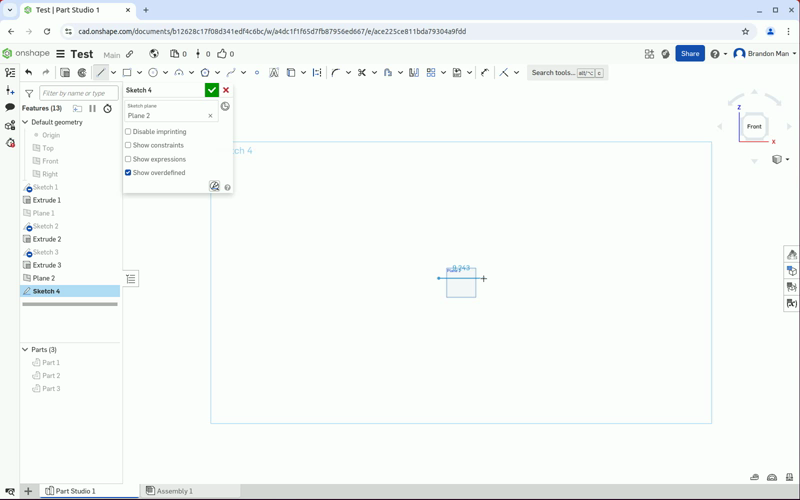
mouse_move(513, 278)
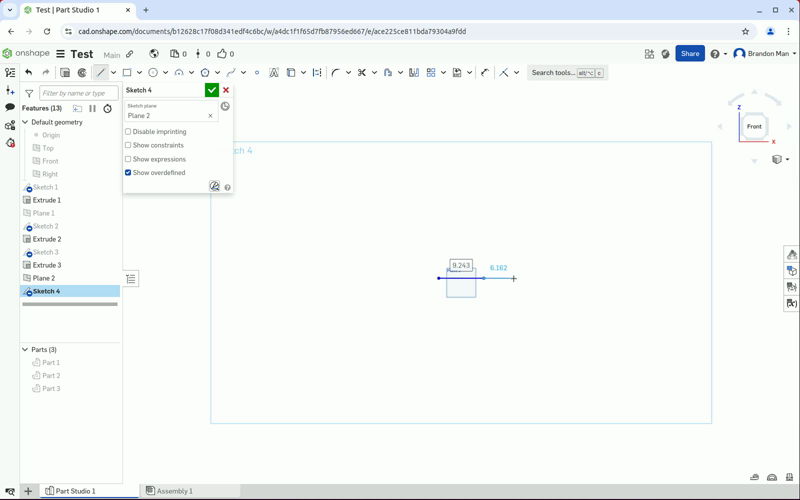
mouse_move(483, 266)
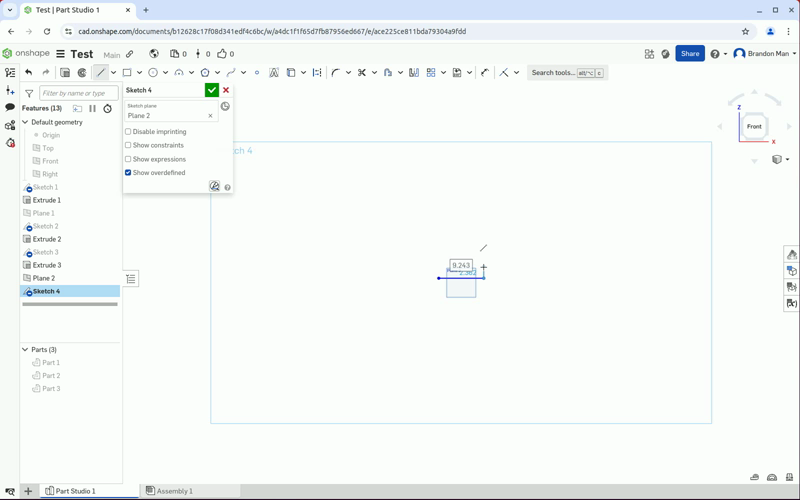
click(483, 266)
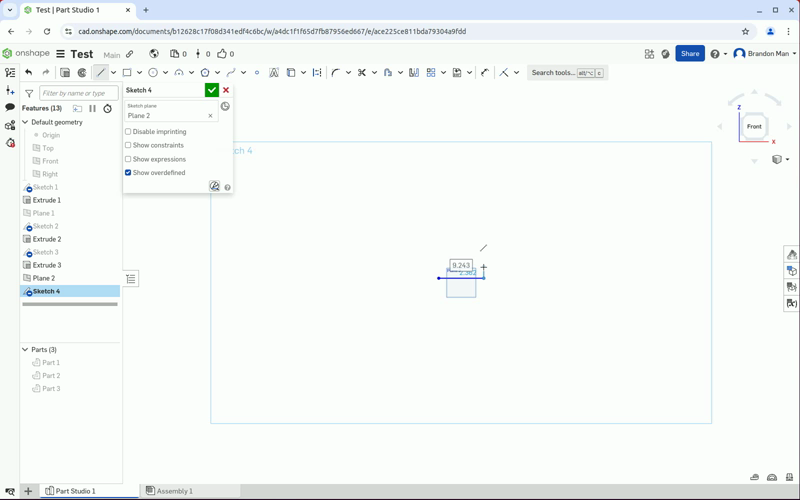
key_up(shift)
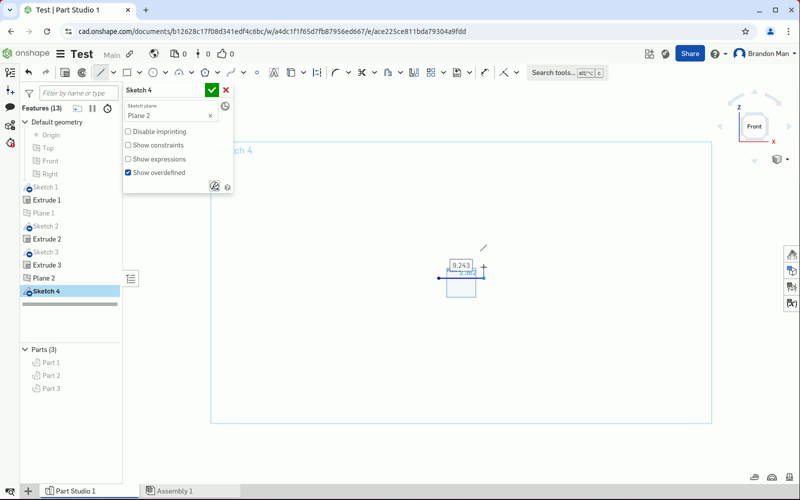
key_down(shift)
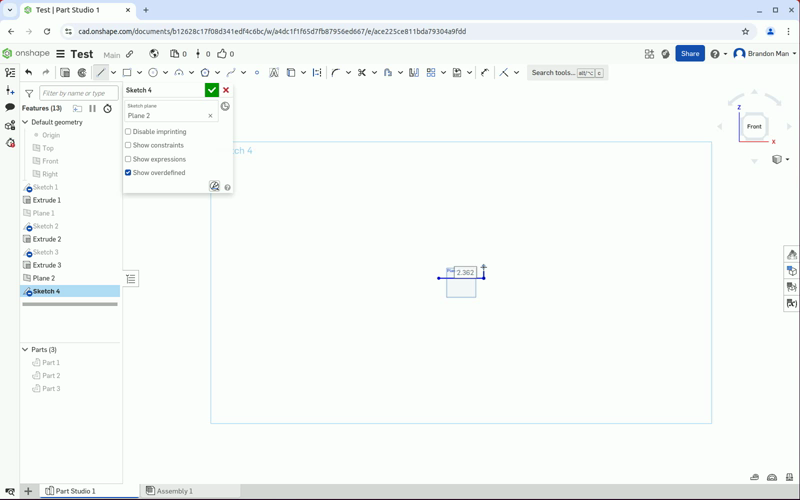
mouse_move(513, 266)
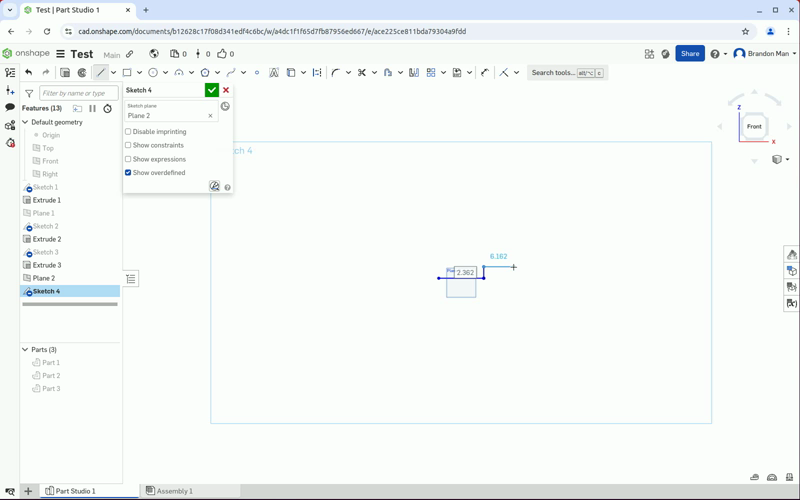
mouse_move(438, 266)
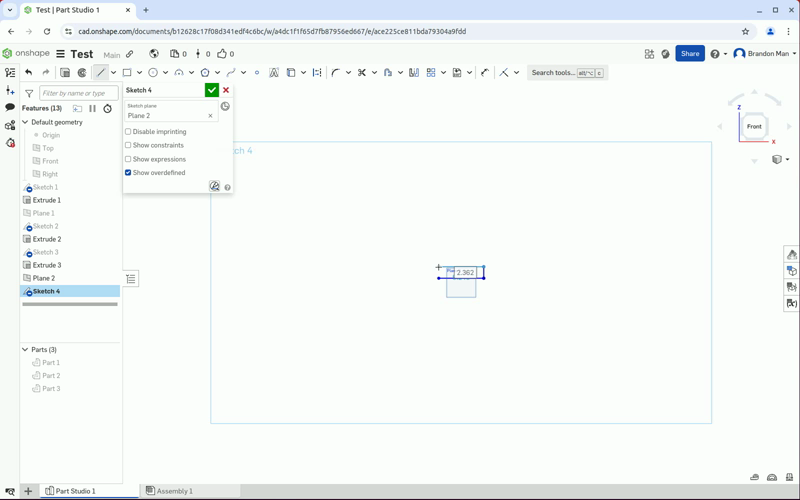
click(438, 266)
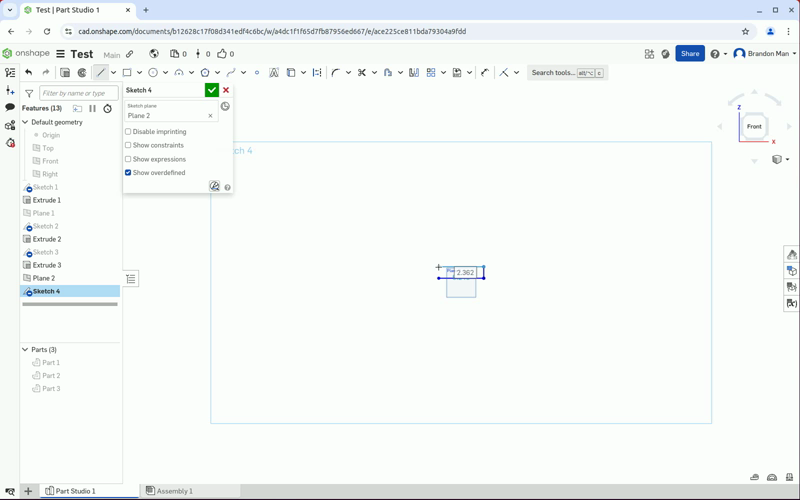
key_up(shift)
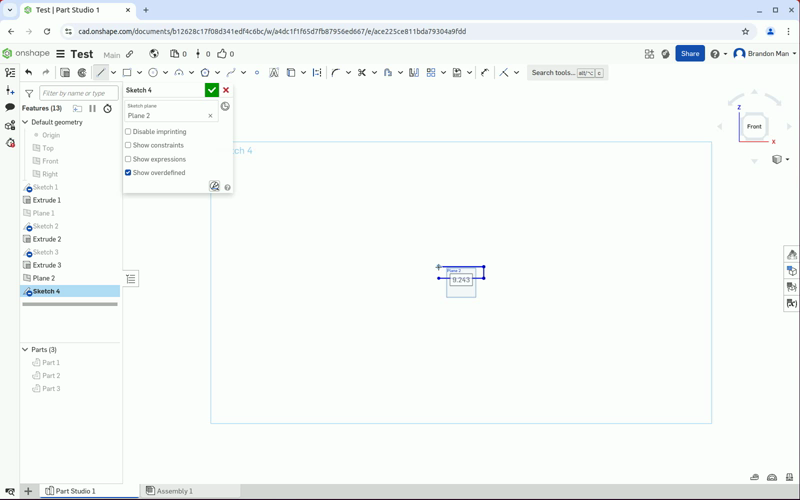
mouse_move(468, 266)
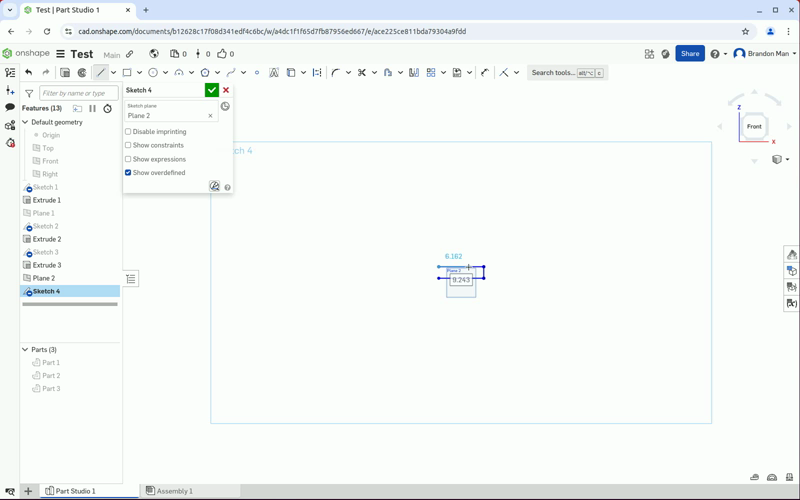
key_down(shift)
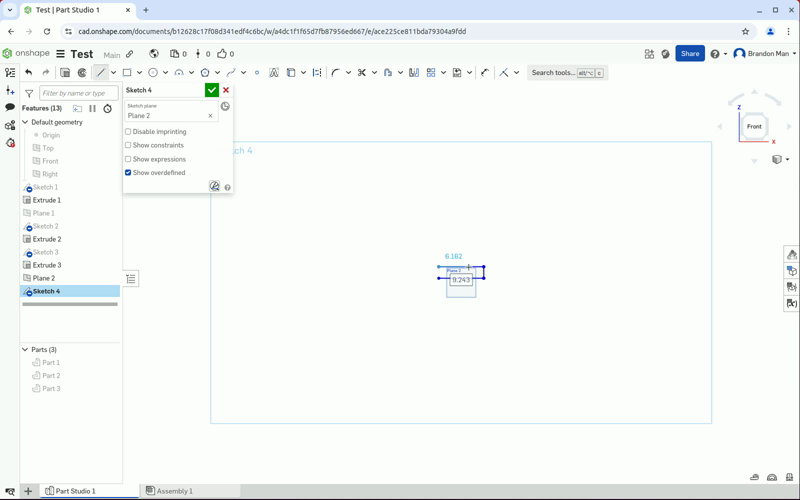
mouse_move(438, 278)
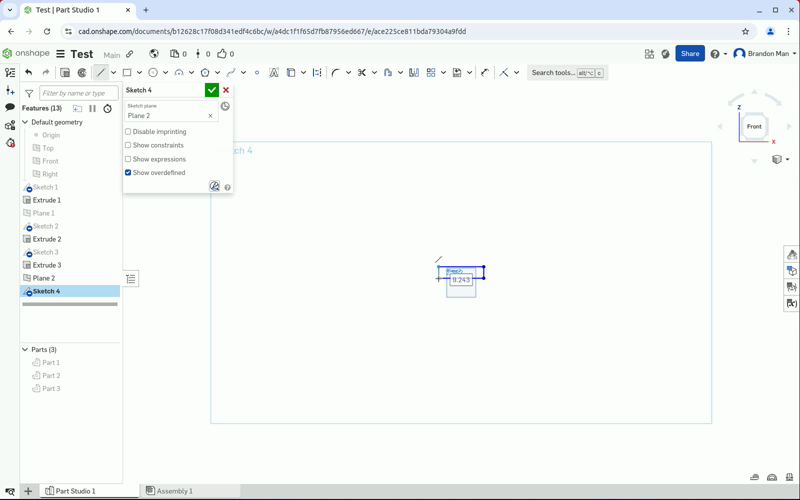
key_up(shift)
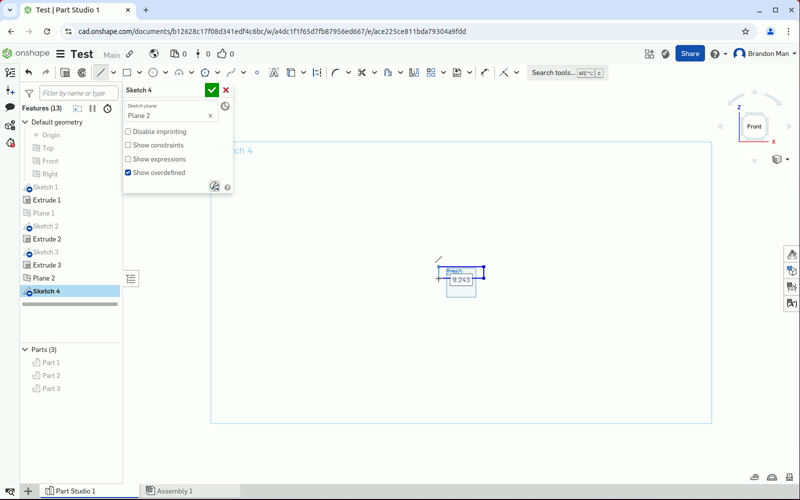
click(438, 278)
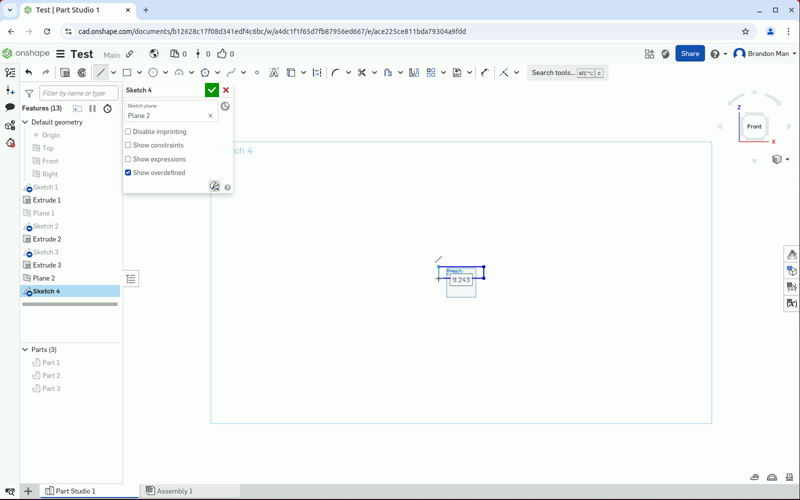
key(esc)
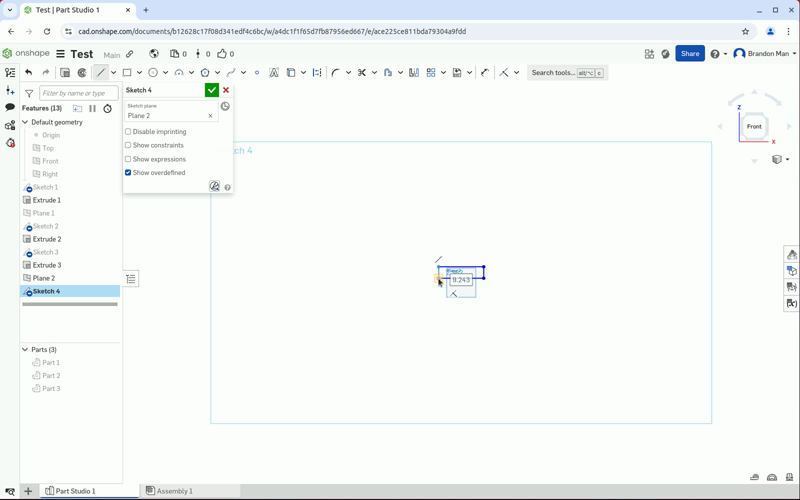
mouse_move(468, 271)
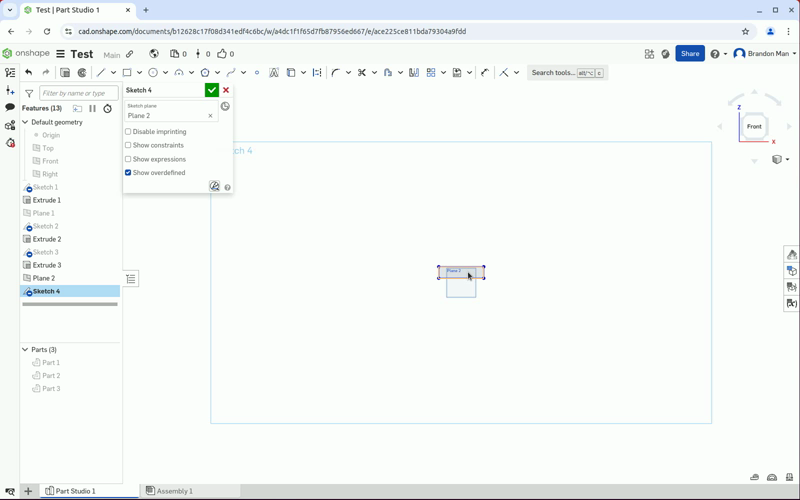
scroll(6)
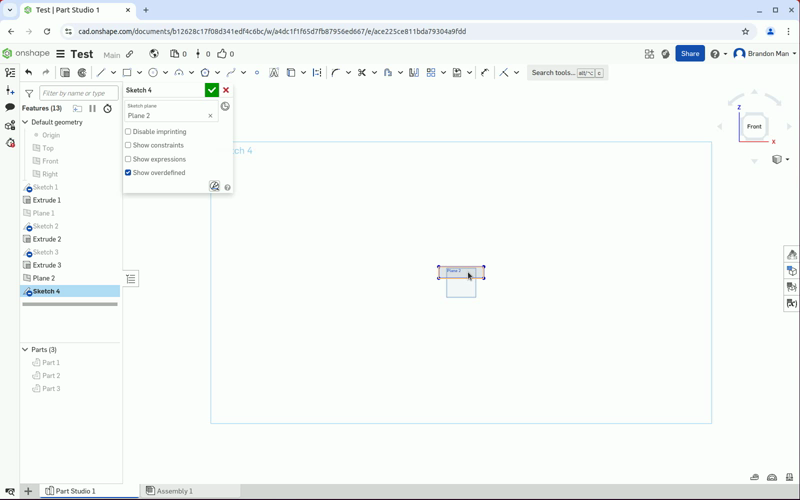
scroll(6)
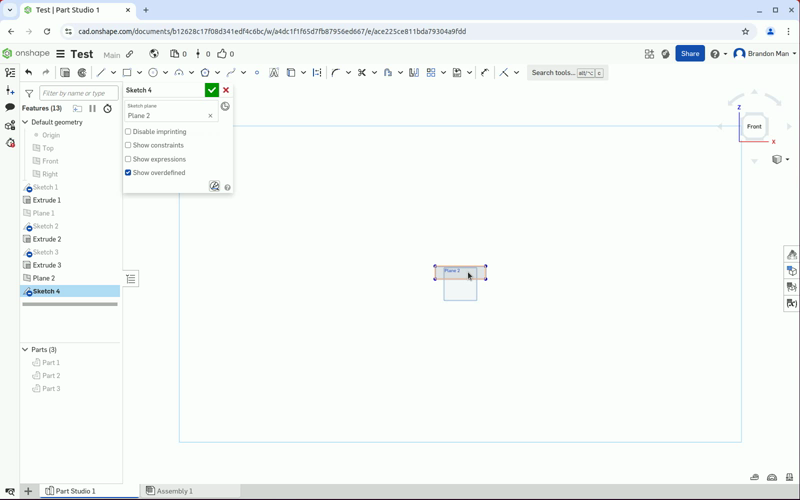
scroll(6)
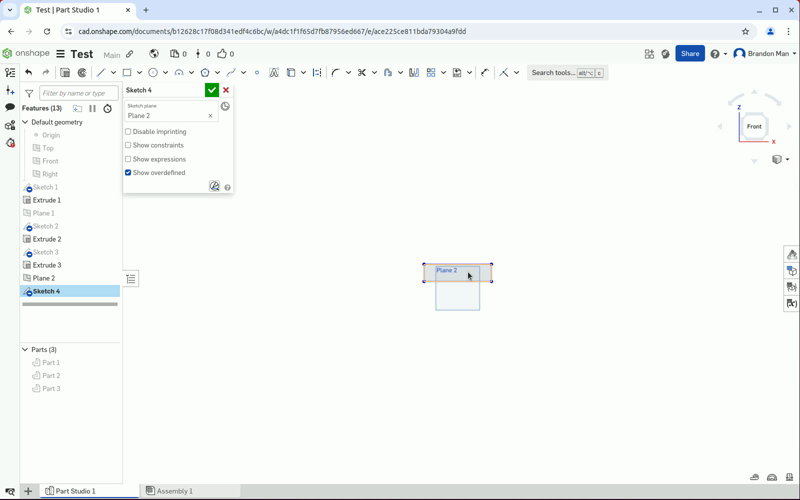
scroll(6)
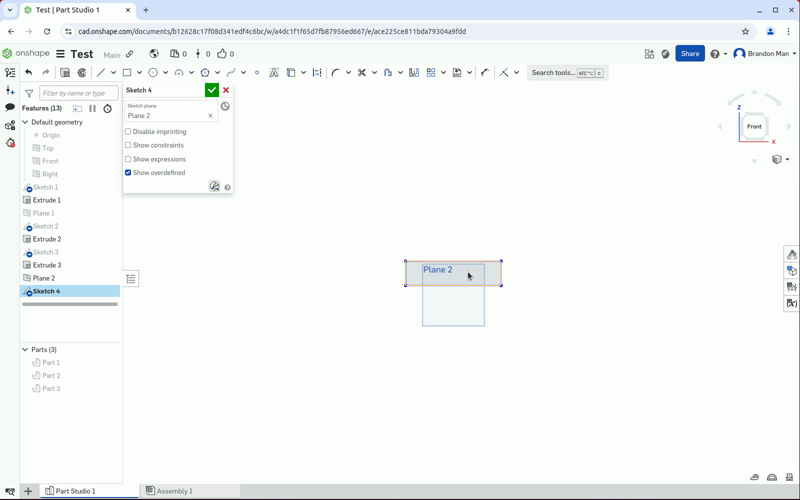
scroll(6)
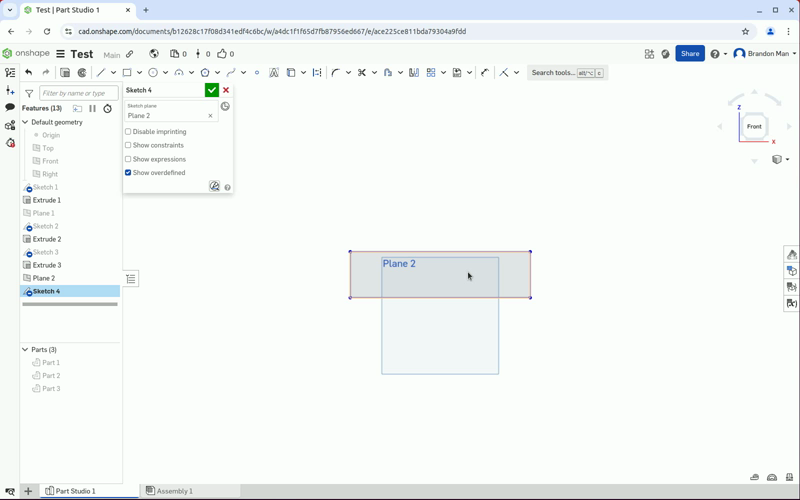
scroll(6)
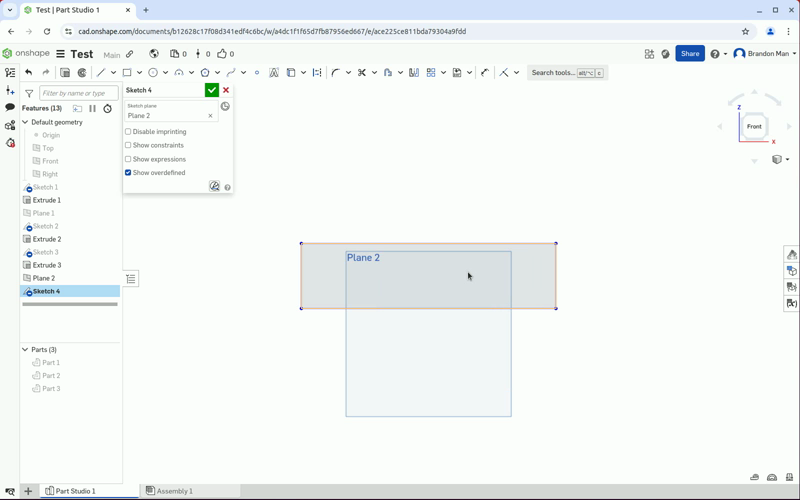
scroll(6)
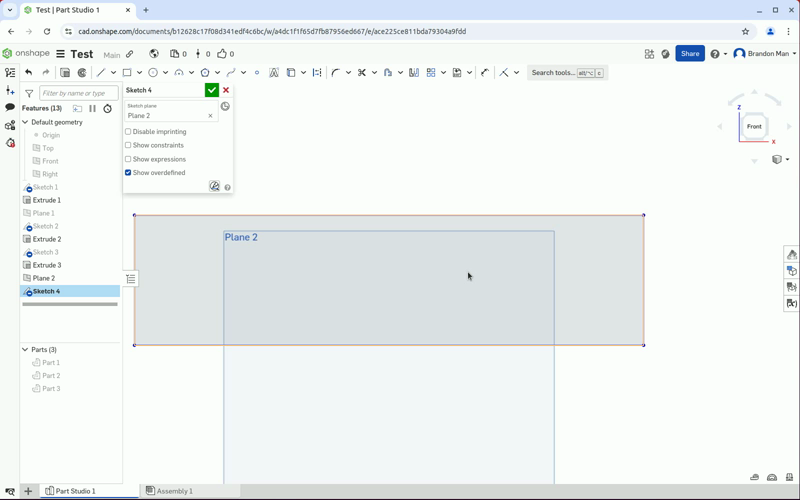
click(468, 271)
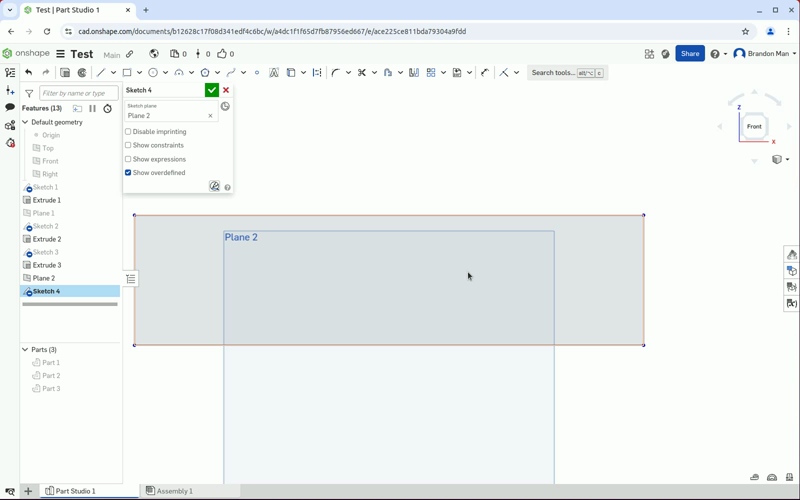
scroll(-6)
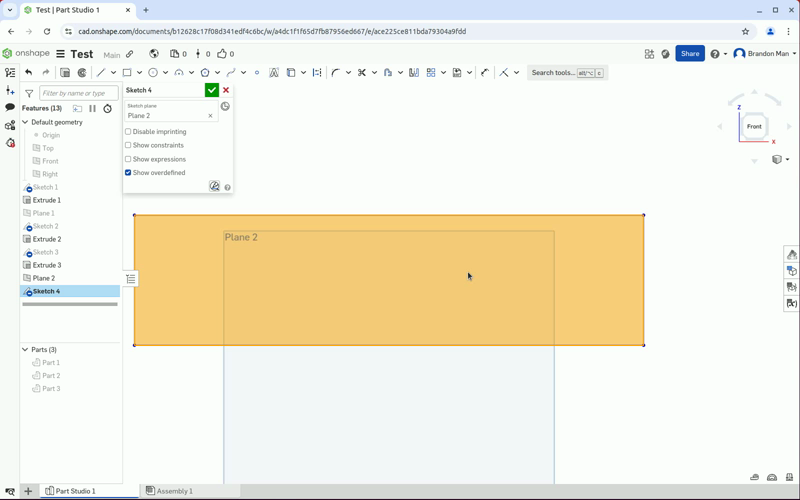
scroll(-6)
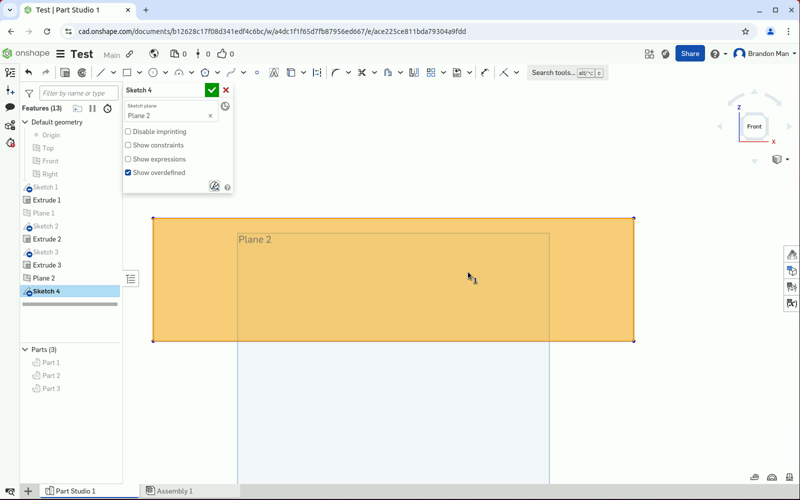
scroll(-6)
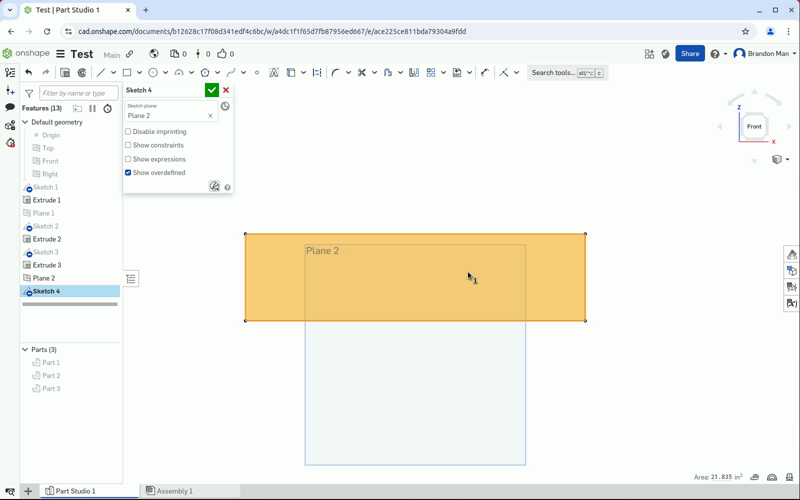
scroll(-6)
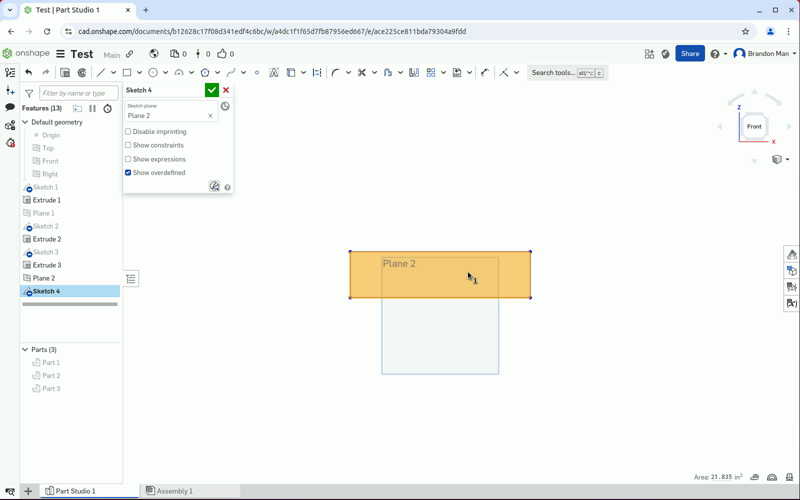
scroll(-6)
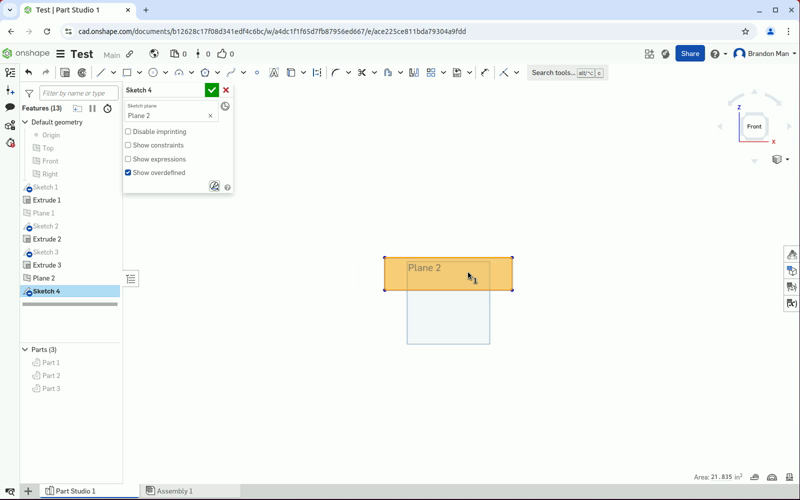
scroll(-6)
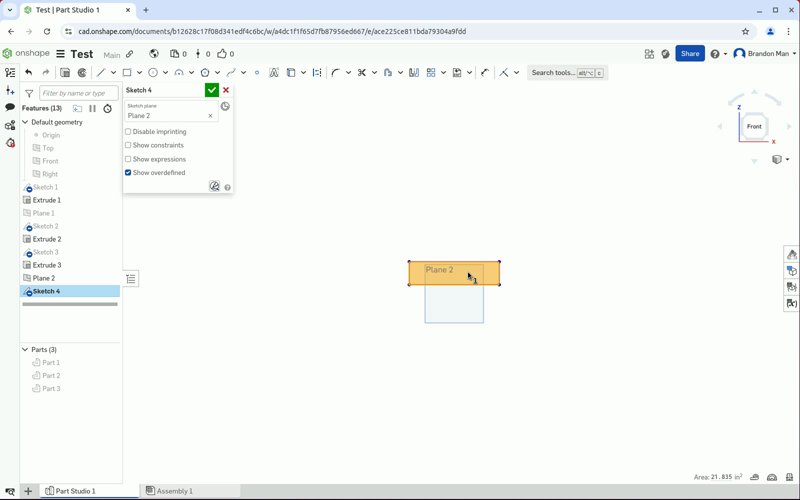
scroll(-6)
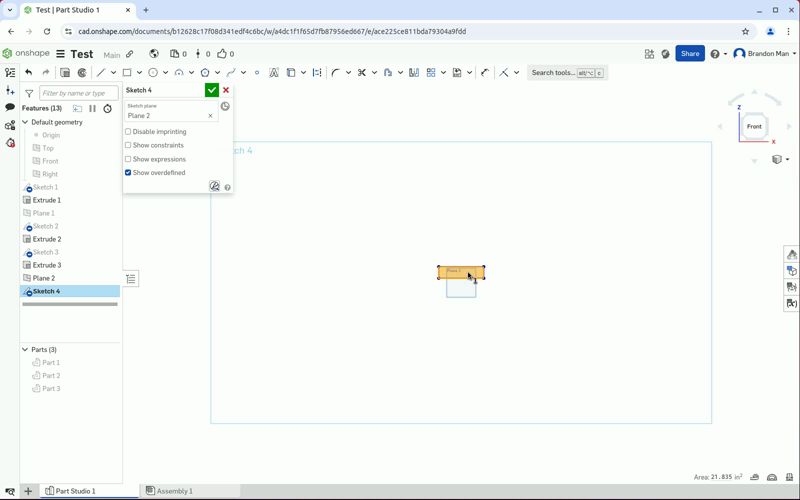
mouse_move(73, 352)
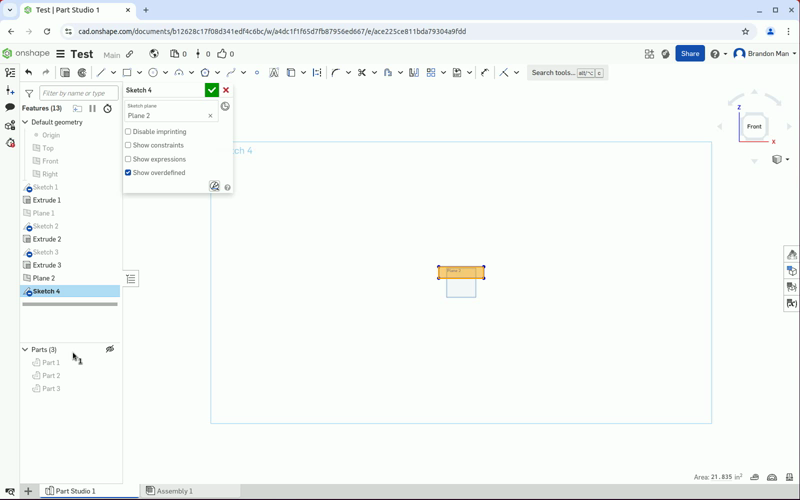
key(shift+y)
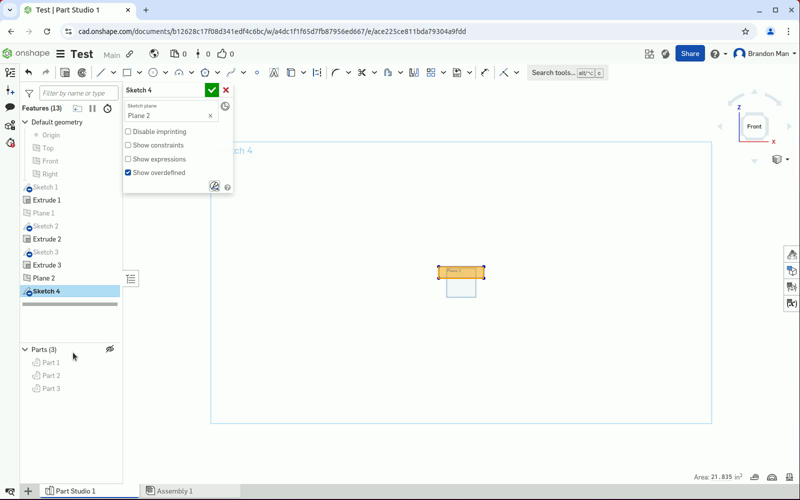
key(shift+e)
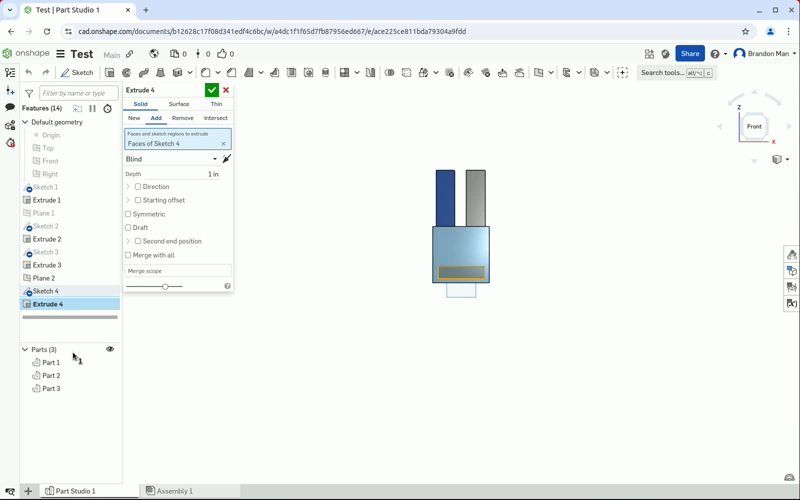
mouse_move(143, 106)
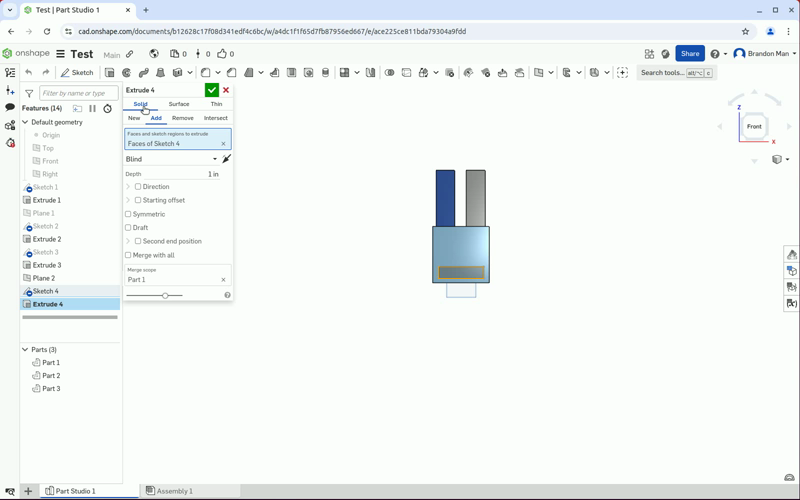
click(143, 106)
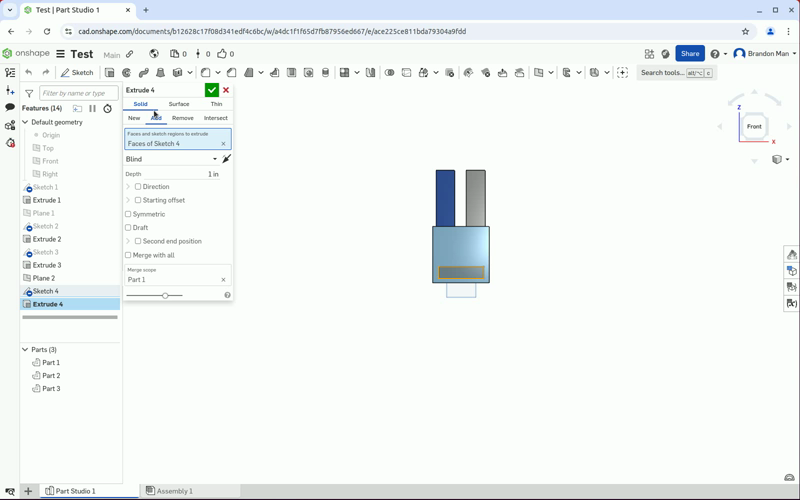
mouse_move(186, 120)
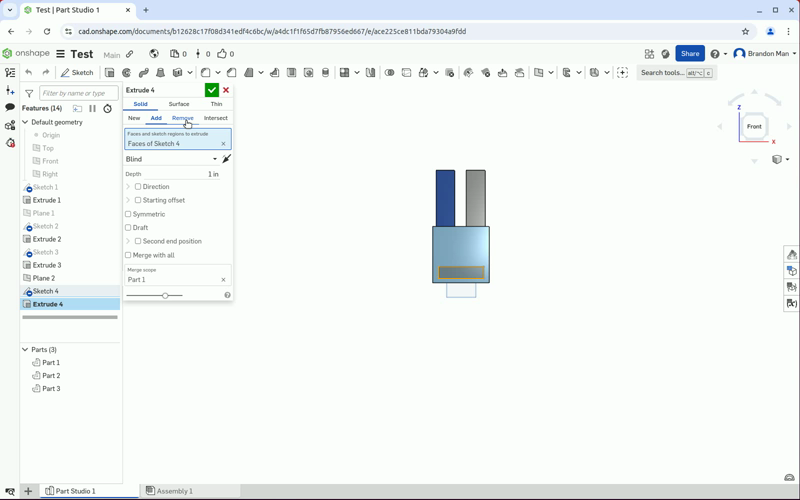
click(186, 120)
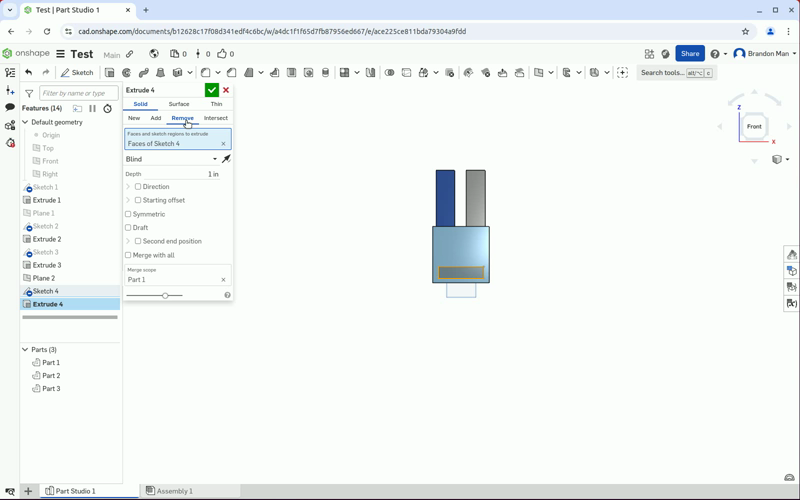
key(tab, 4)
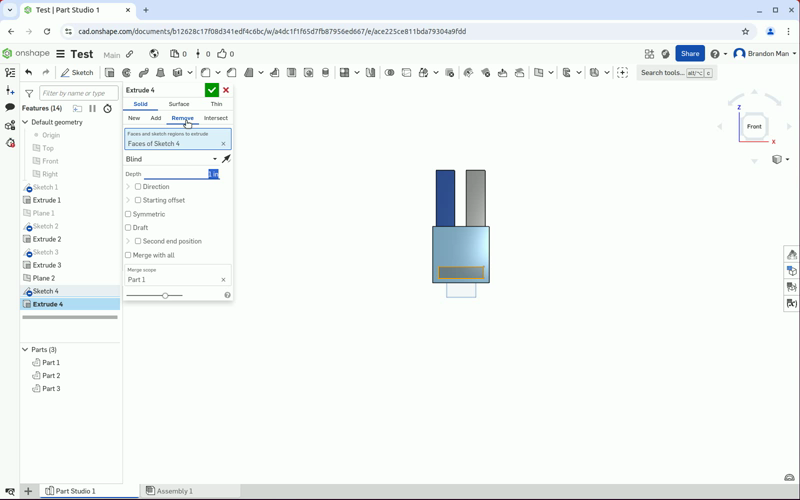
text(1.444)
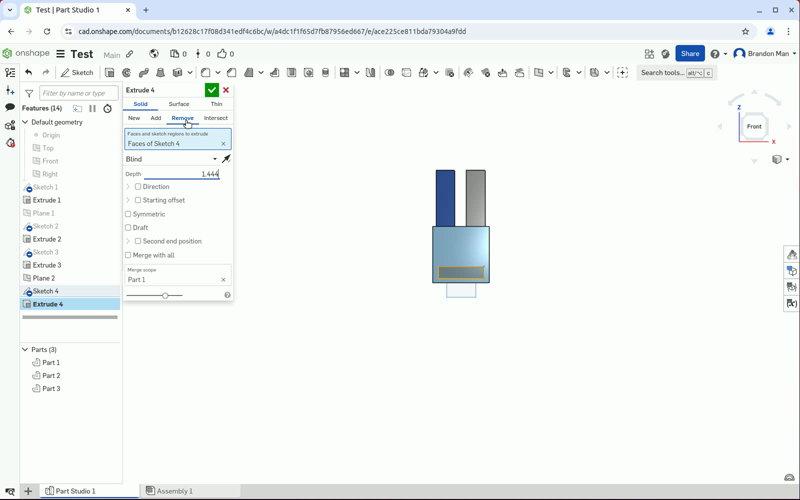
key(tab, 6)
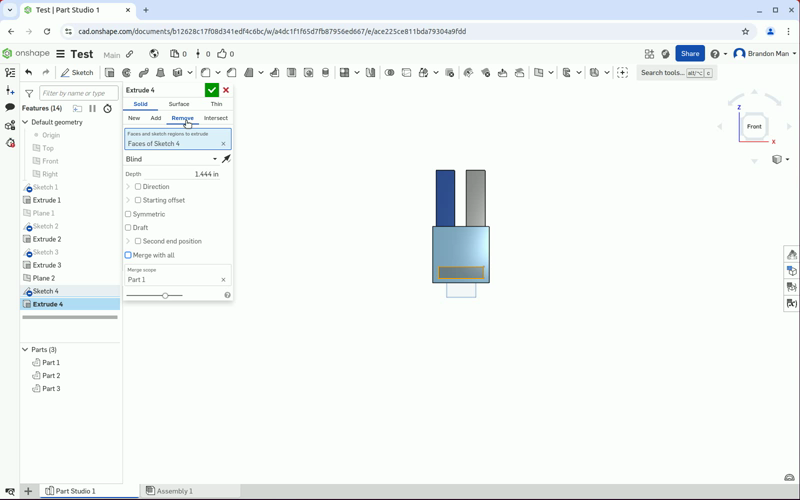
key(space)
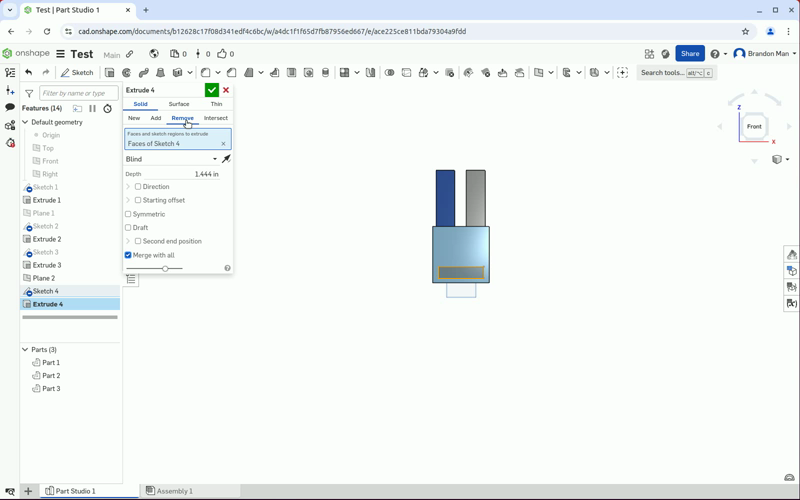
key(enter)
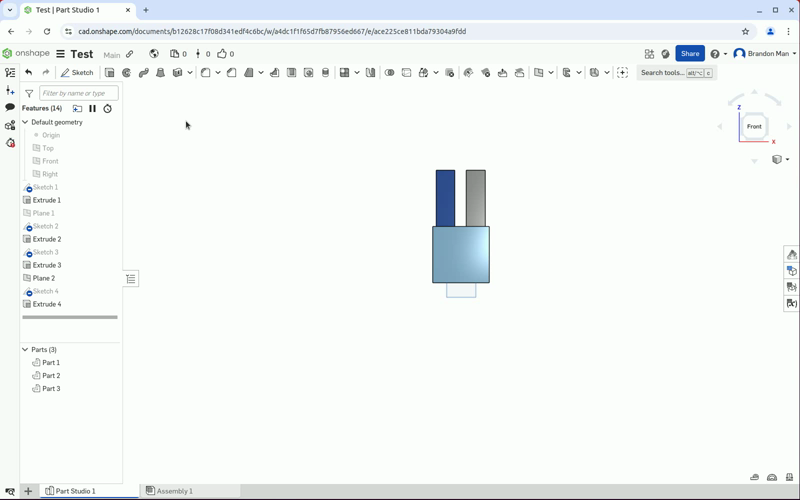
key(shift+h)
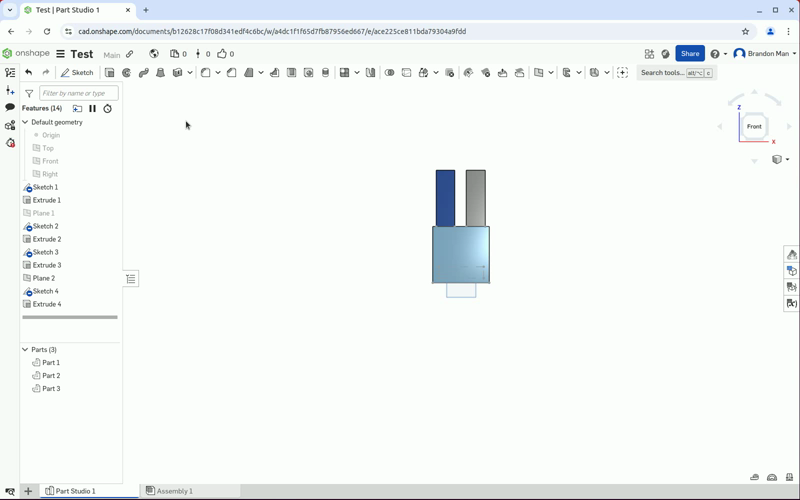
key(shift+h)
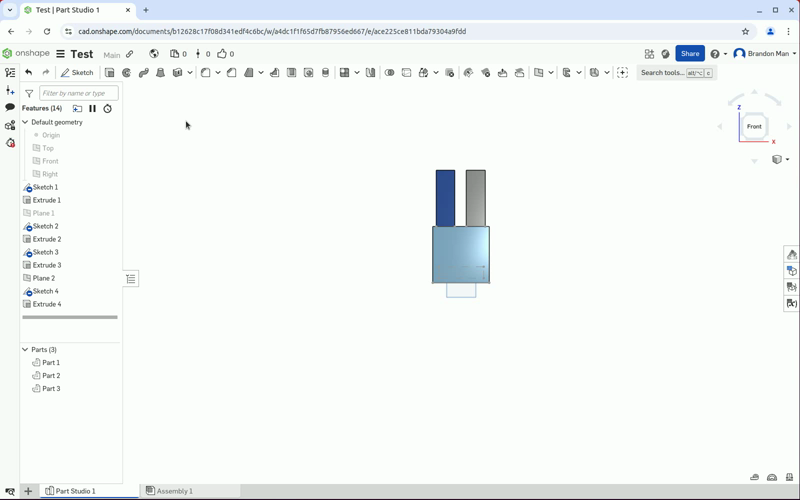
key(shift+7)
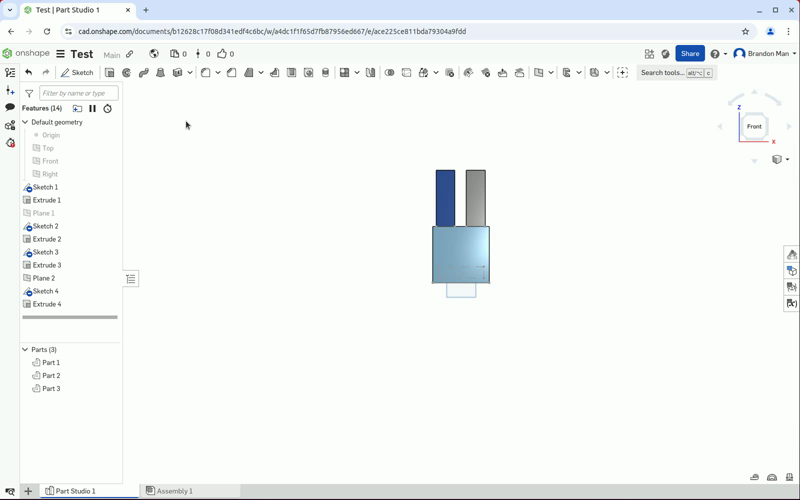
key(left, 2)
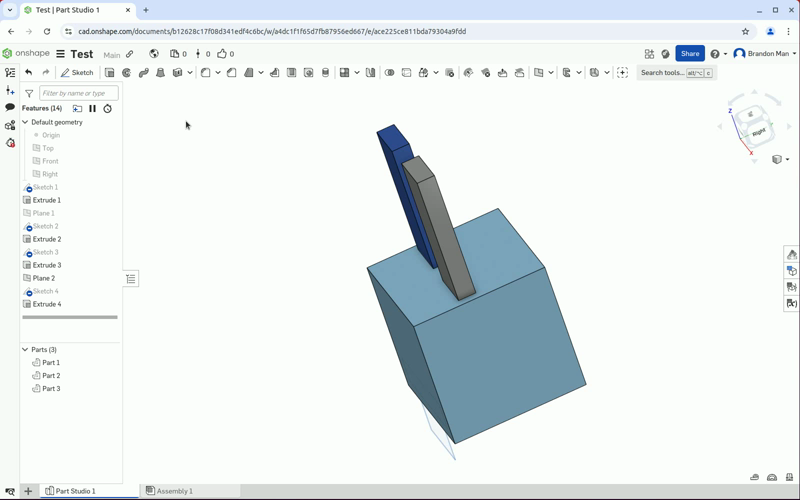
key(down, 2)
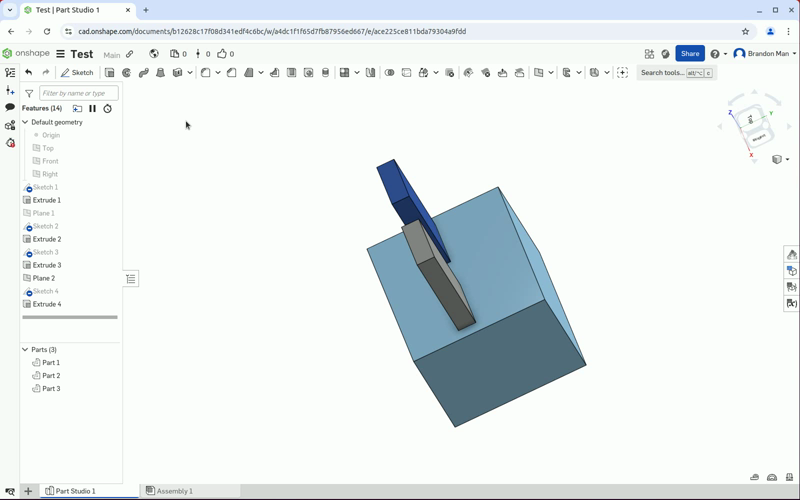
key(up, 2)
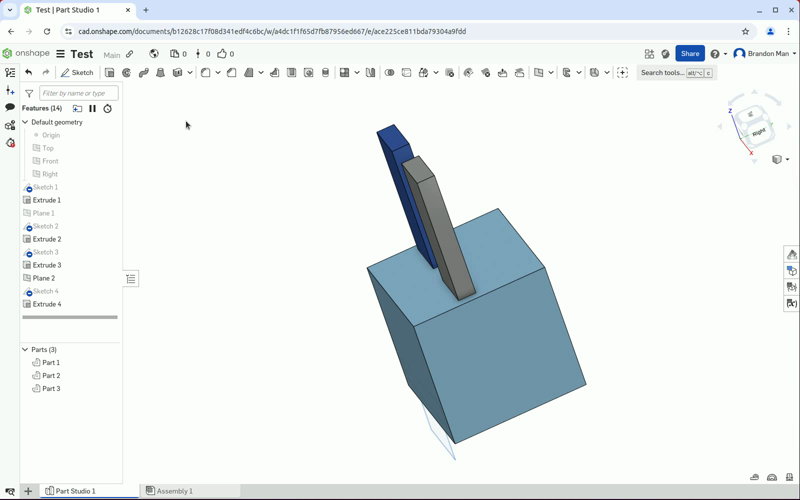
key(right, 2)
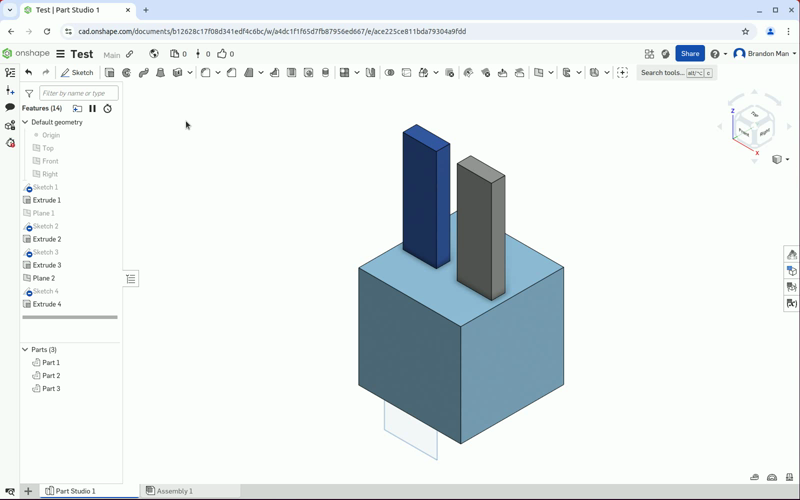
mouse_move(73, 189)
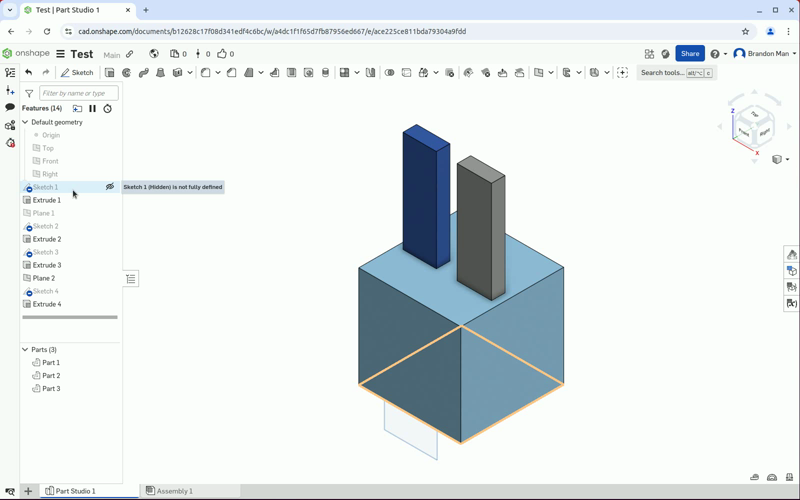
click(73, 189)